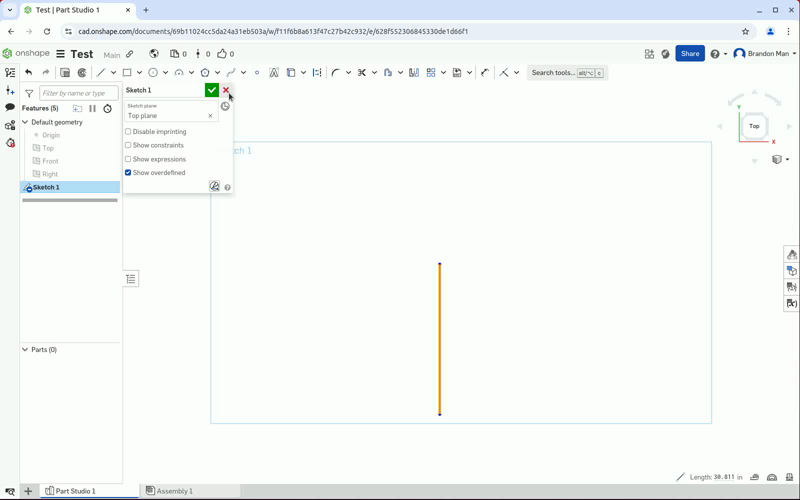
key(shift+h)
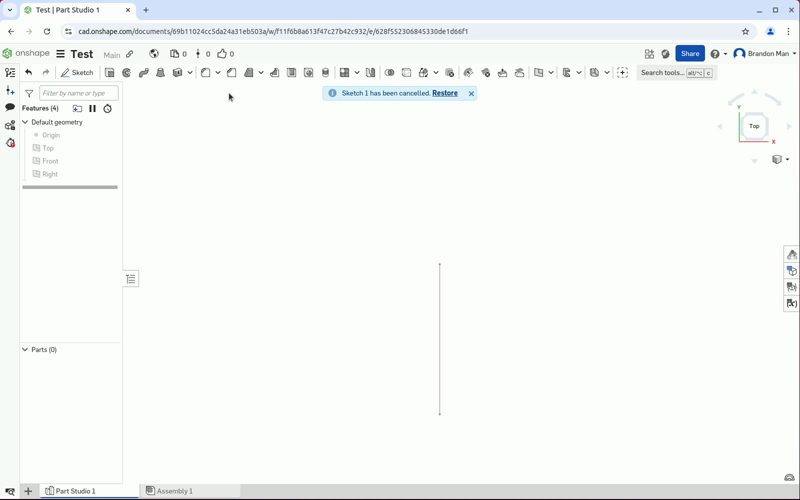
mouse_move(73, 352)
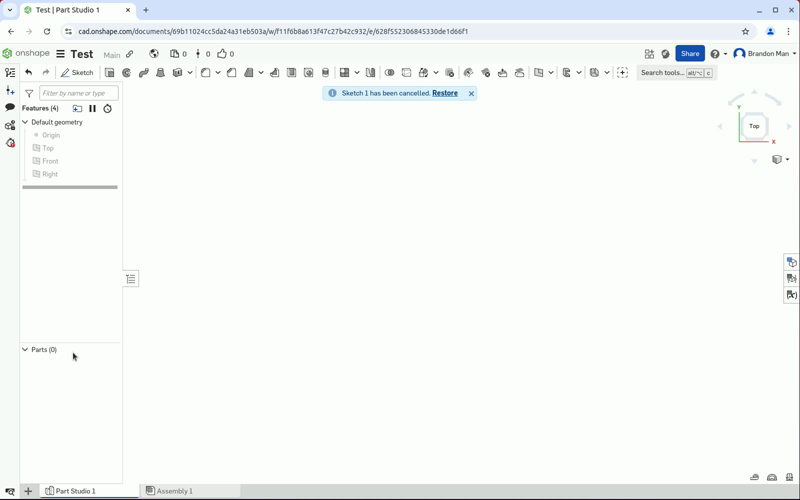
key(y)
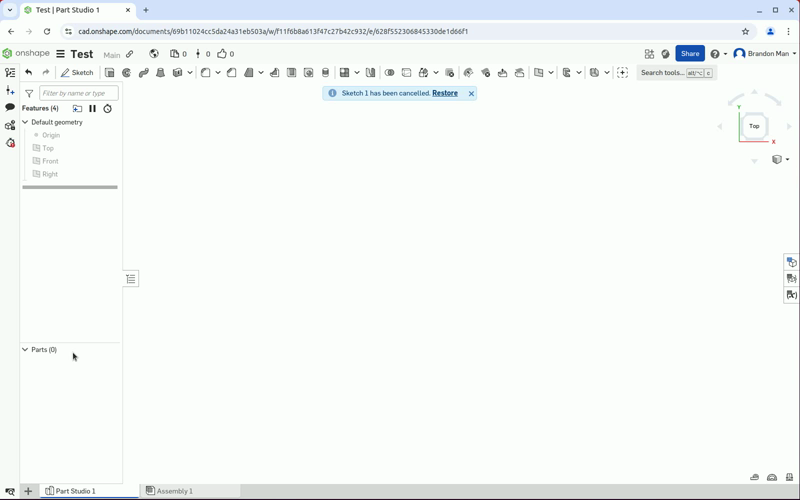
key(shift+p)
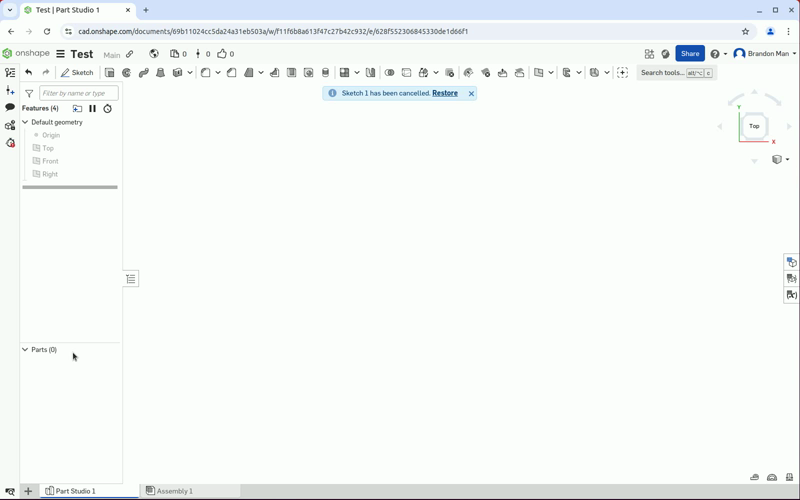
key(space)
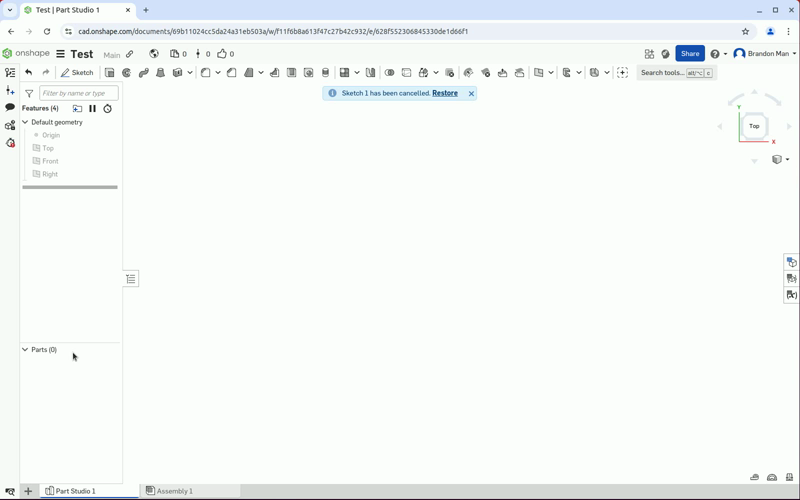
key_down(shift)
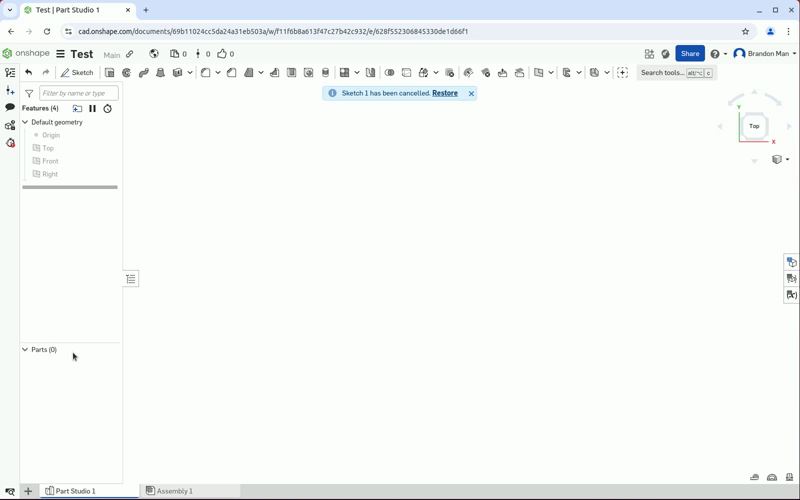
key(up)
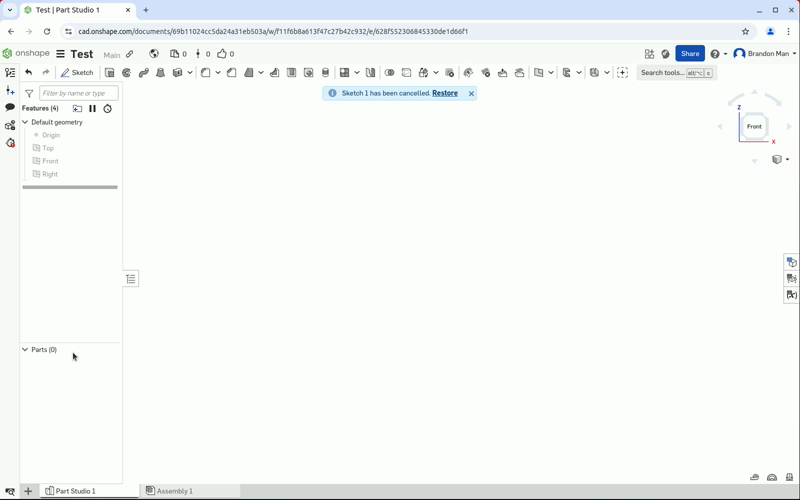
key_up(shift)
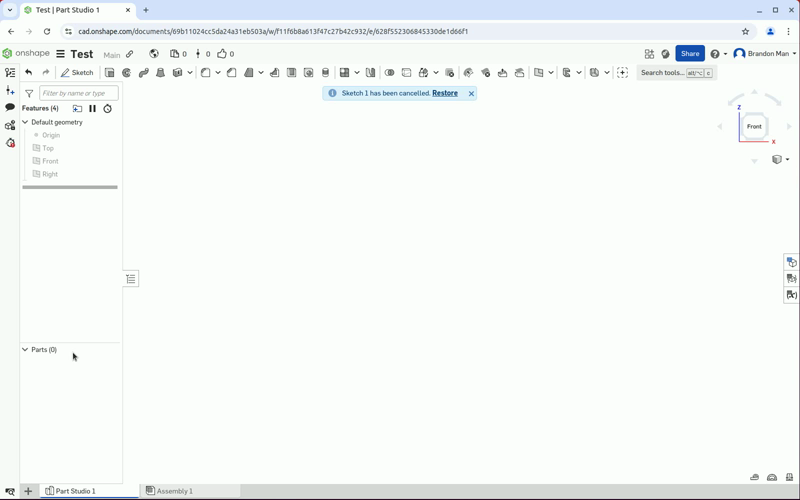
mouse_move(73, 352)
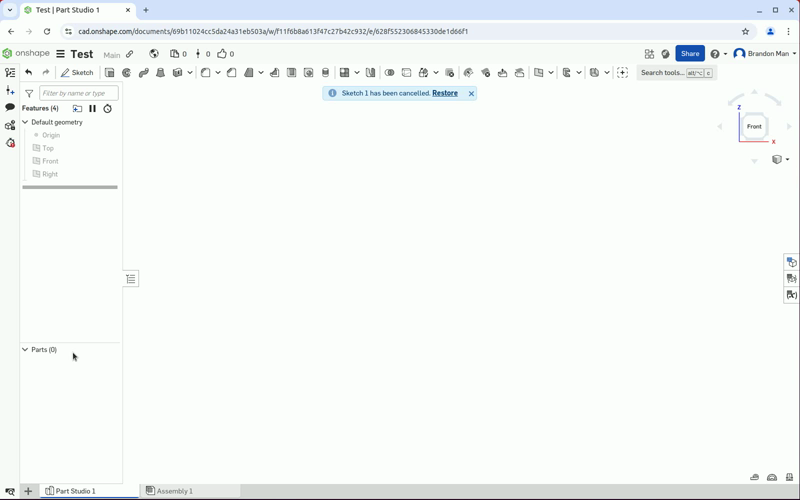
key(shift+y)
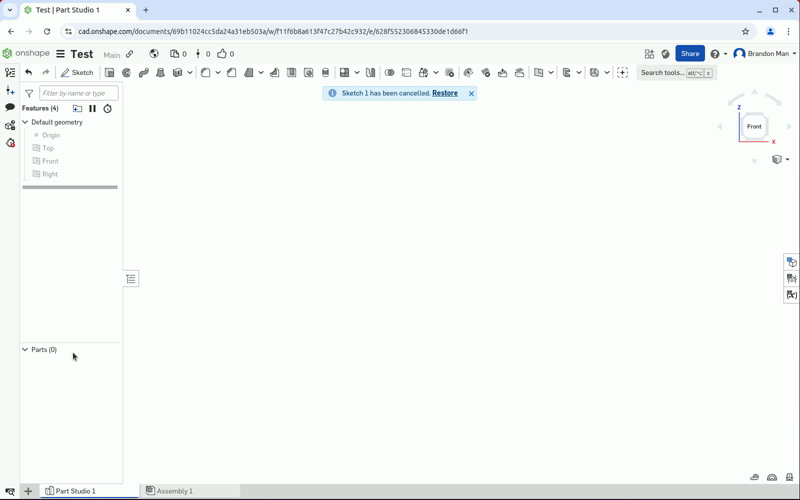
key(shift+s)
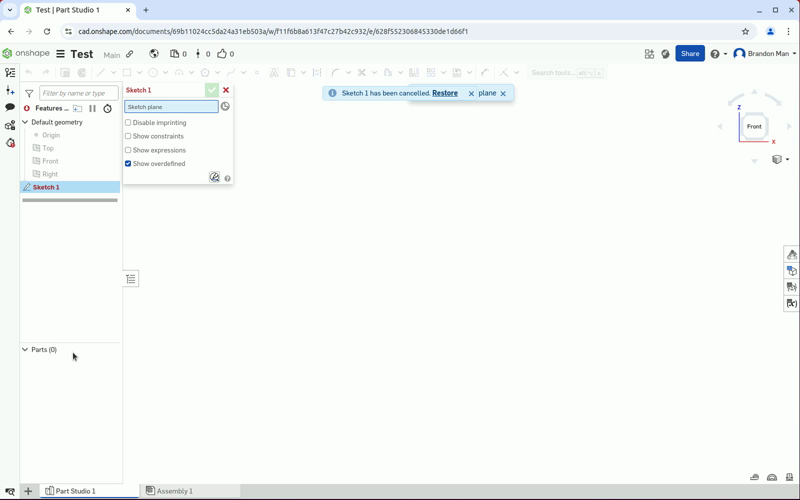
mouse_move(73, 163)
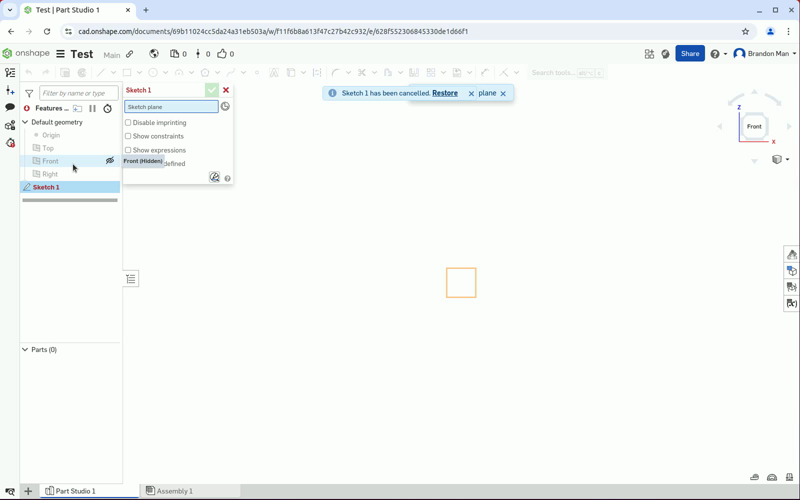
click(73, 163)
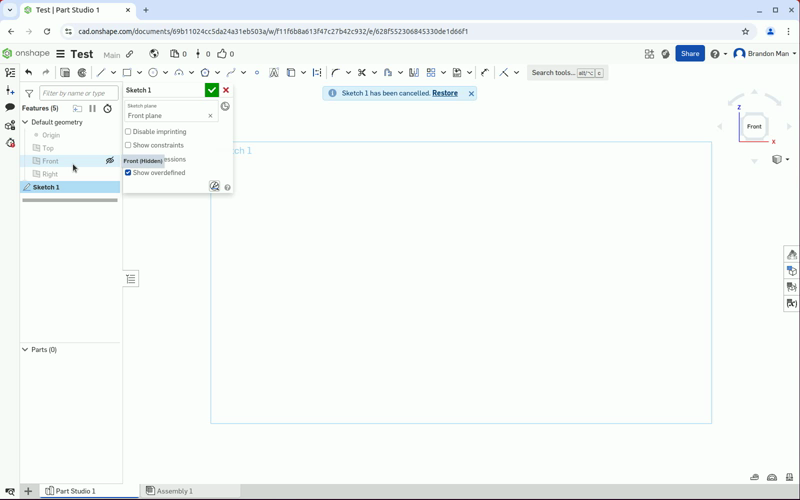
mouse_move(73, 352)
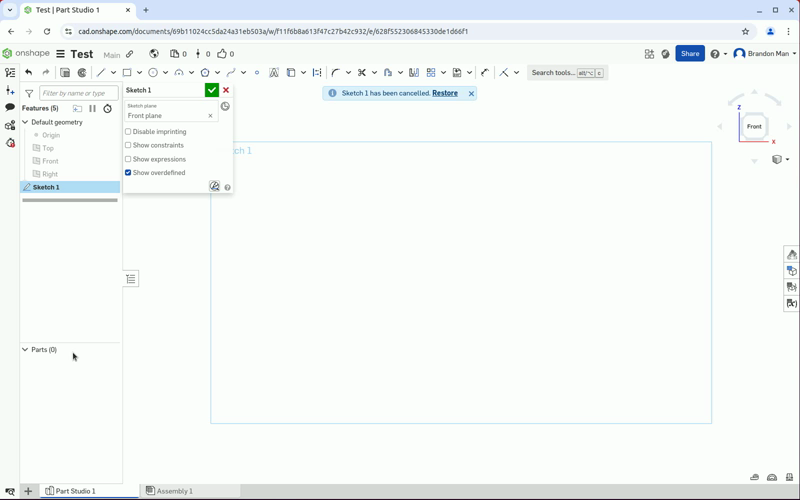
key(y)
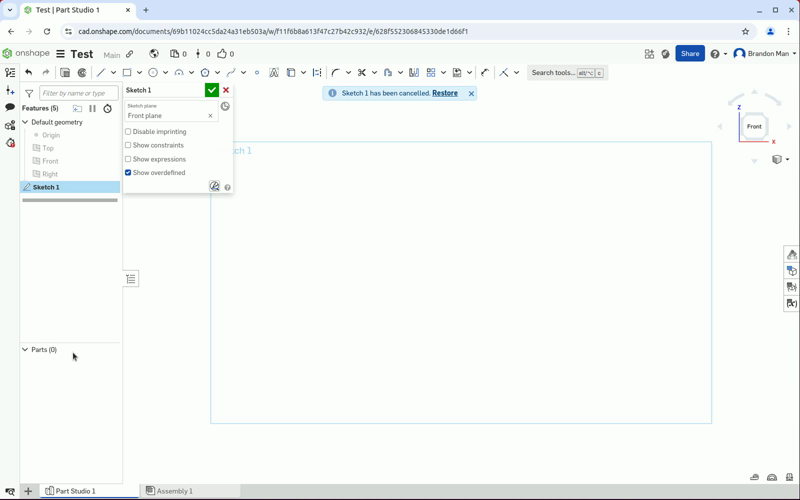
key(l)
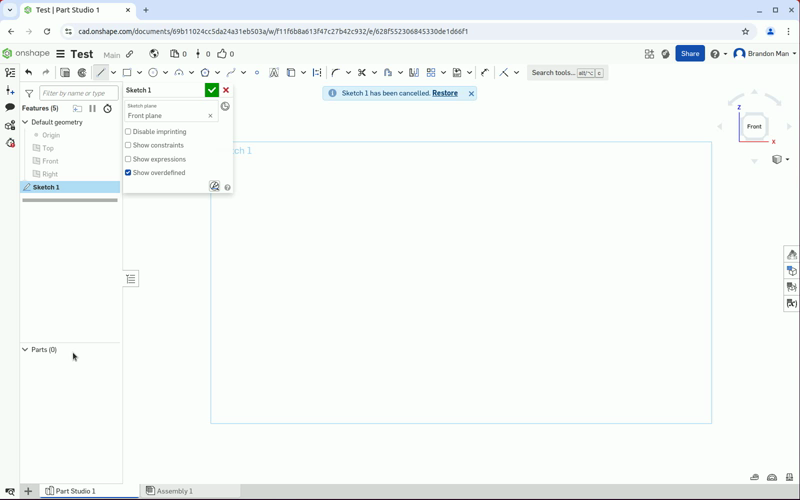
key_down(shift)
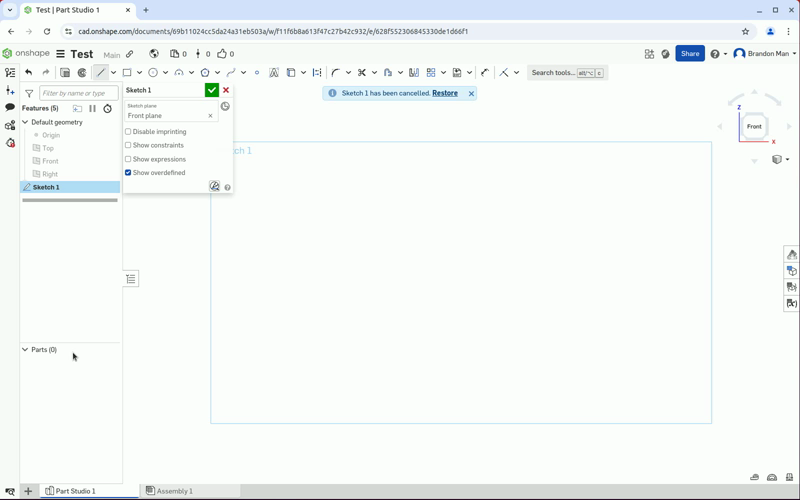
mouse_move(363, 374)
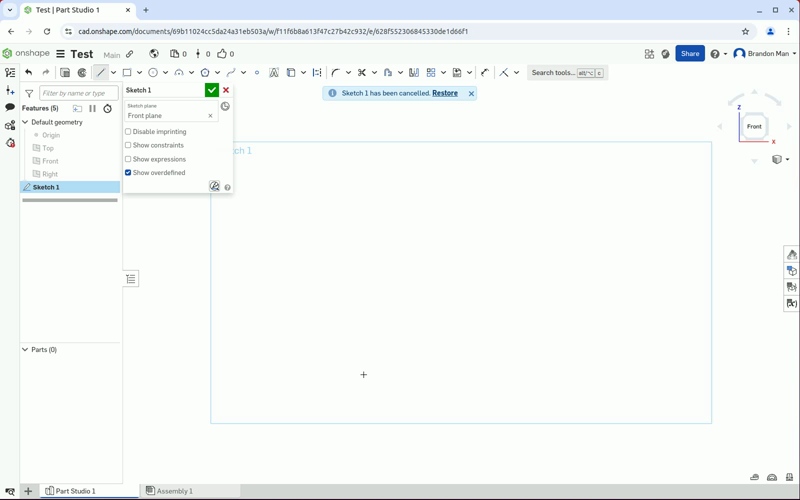
click(363, 374)
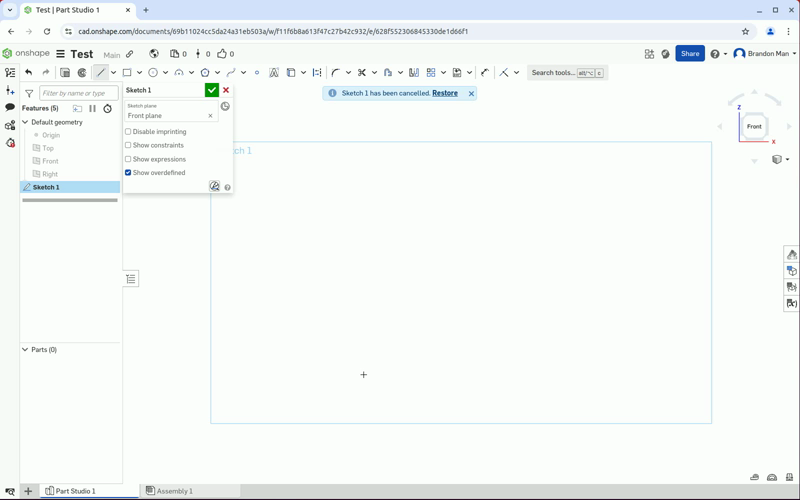
key_up(shift)
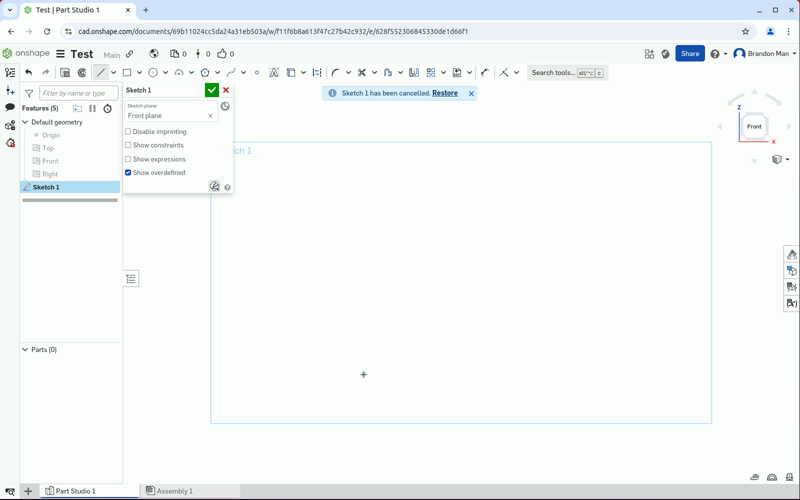
key_down(shift)
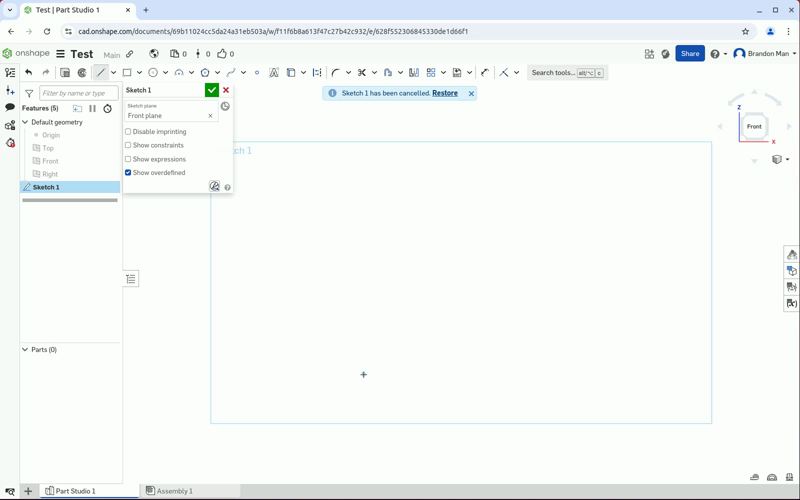
mouse_move(429, 374)
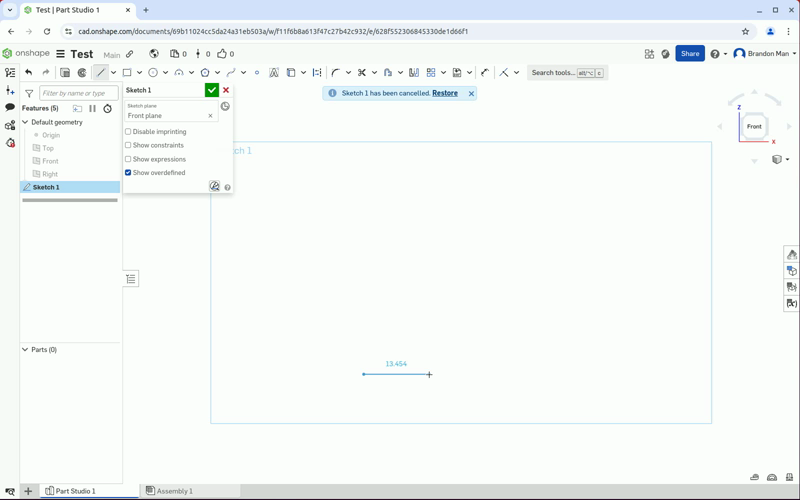
click(429, 374)
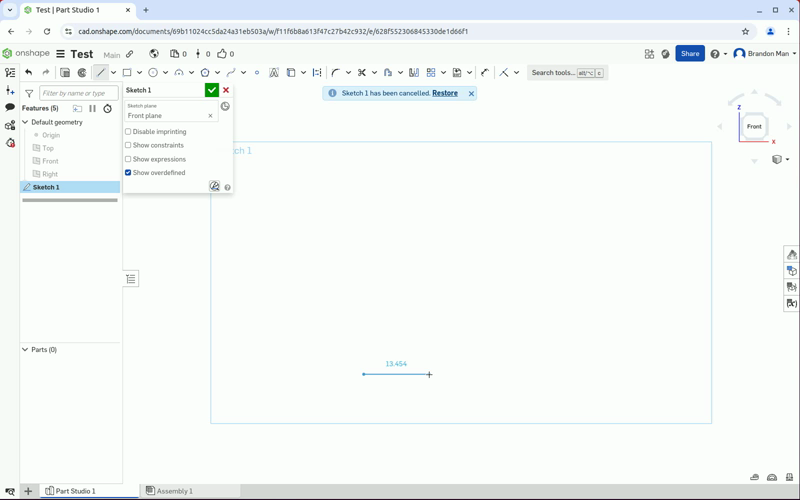
key_up(shift)
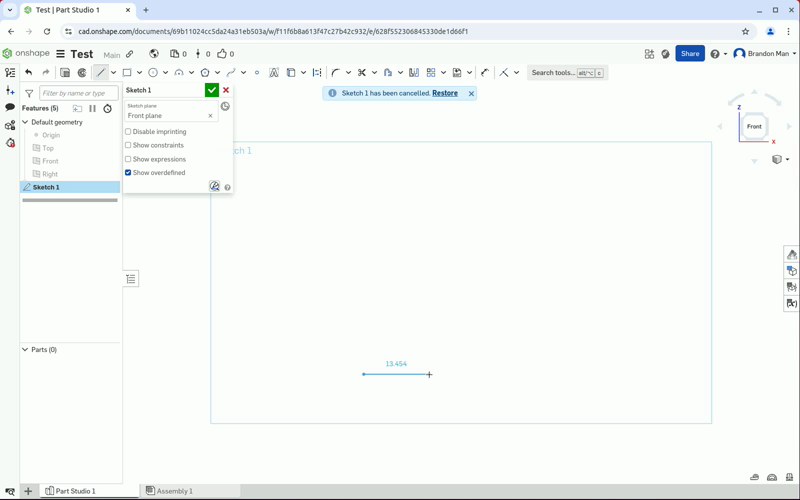
key_down(shift)
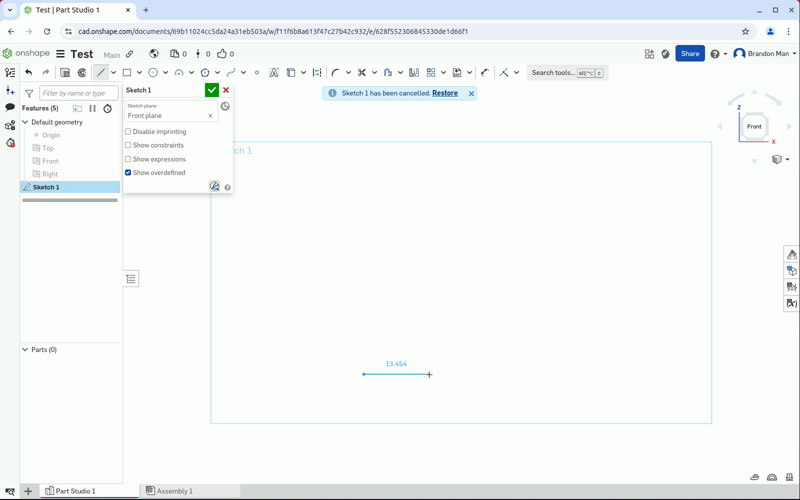
mouse_move(421, 282)
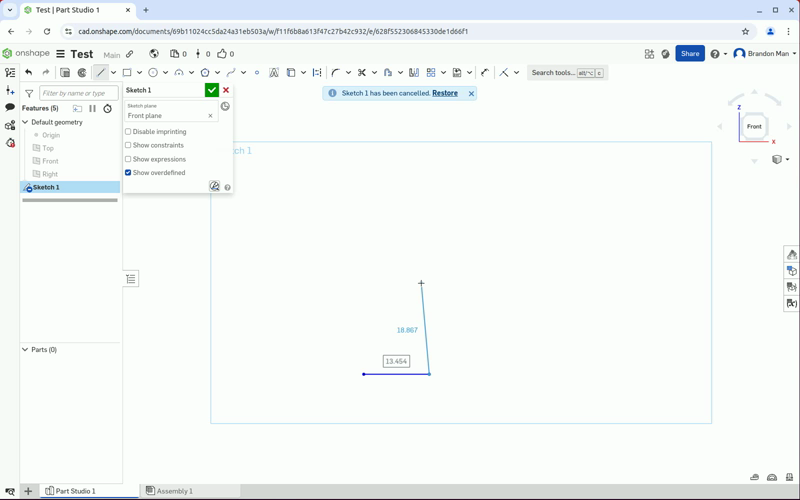
click(421, 282)
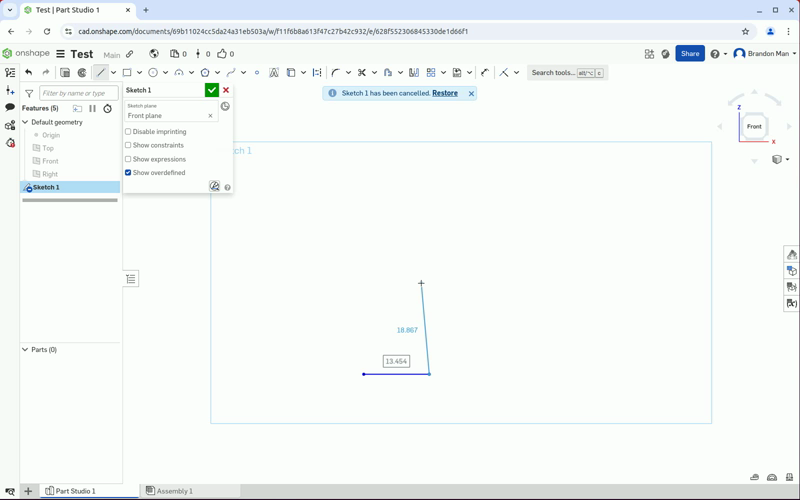
key_up(shift)
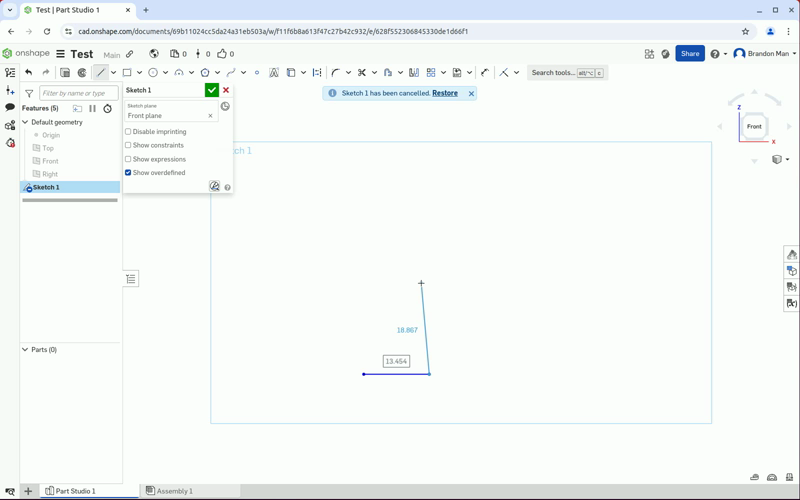
key(esc)
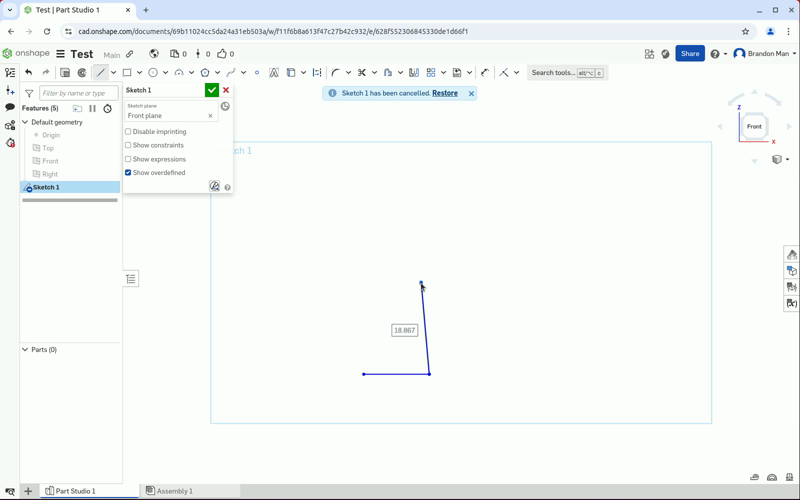
key(a)
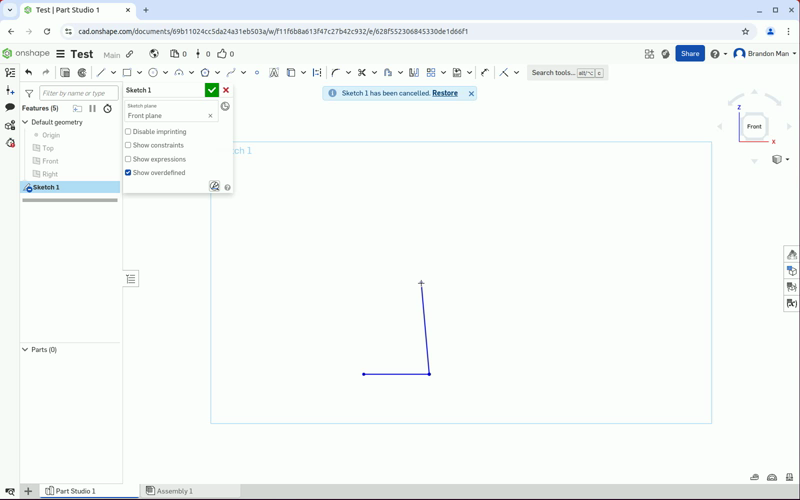
mouse_move(421, 282)
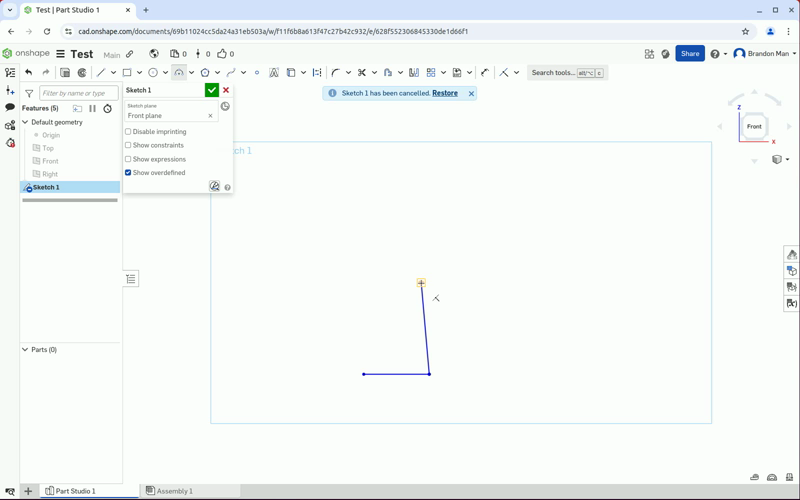
click(421, 282)
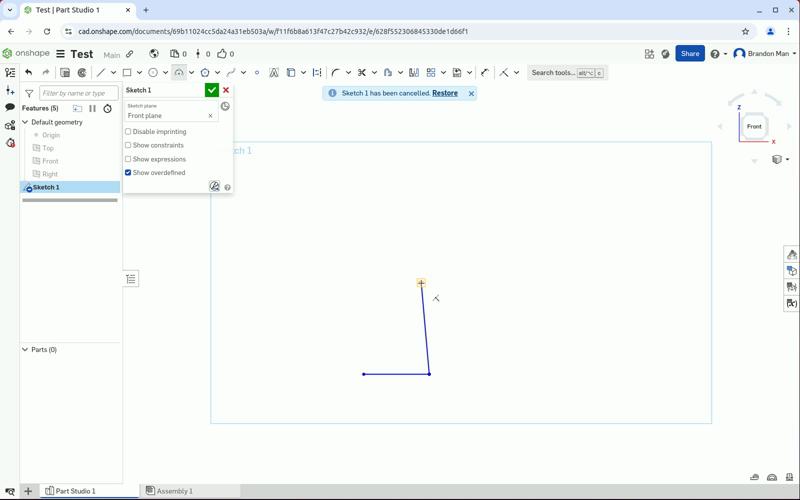
mouse_move(363, 374)
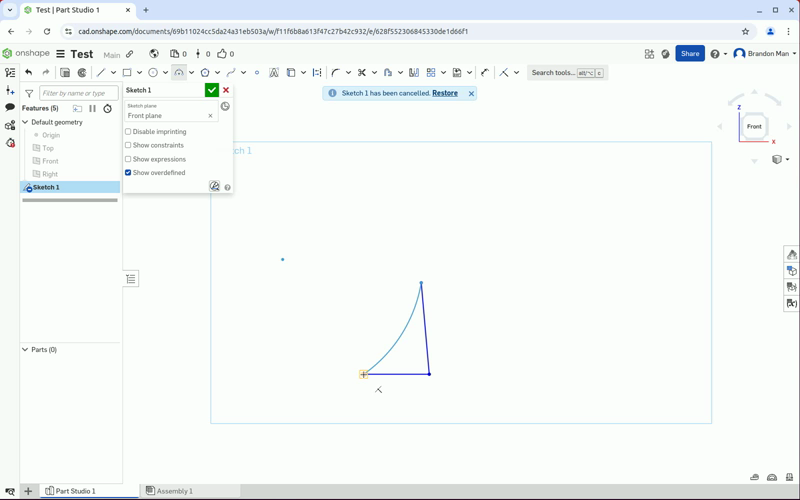
click(363, 374)
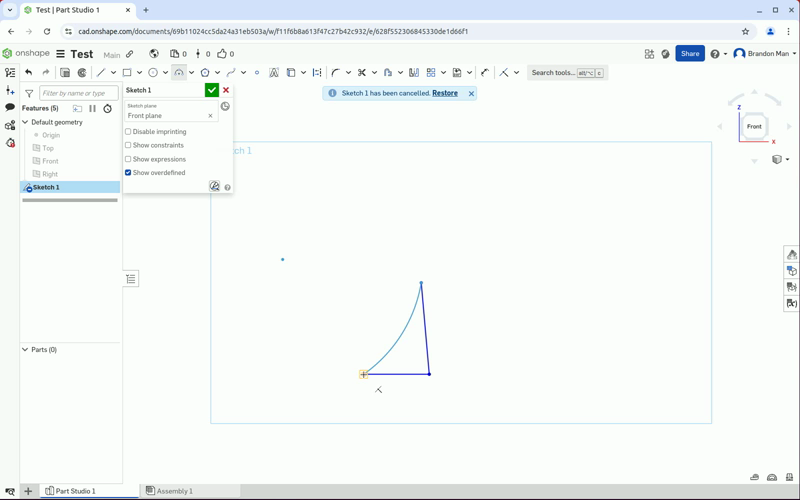
key_down(shift)
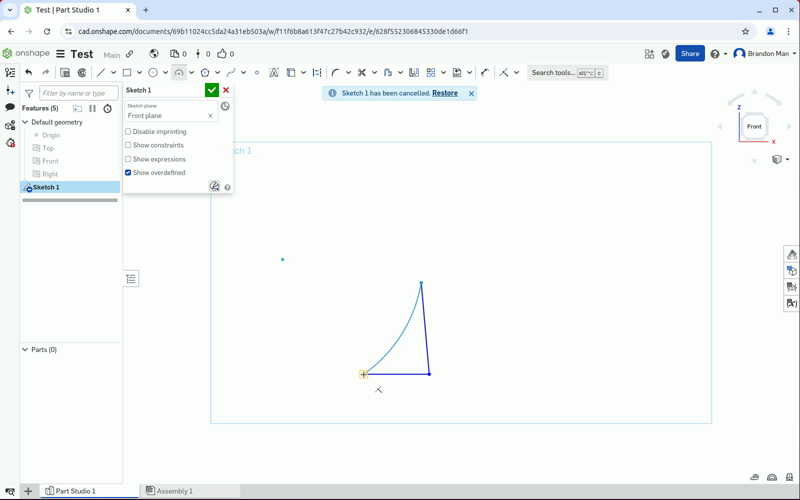
mouse_move(405, 336)
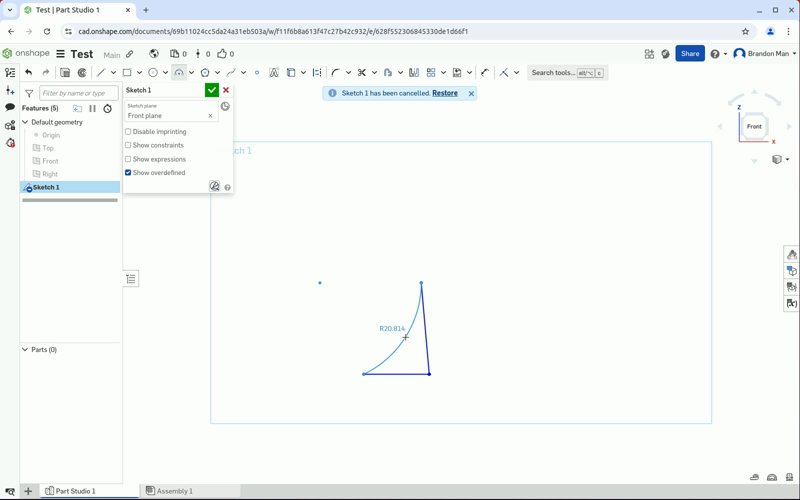
click(405, 336)
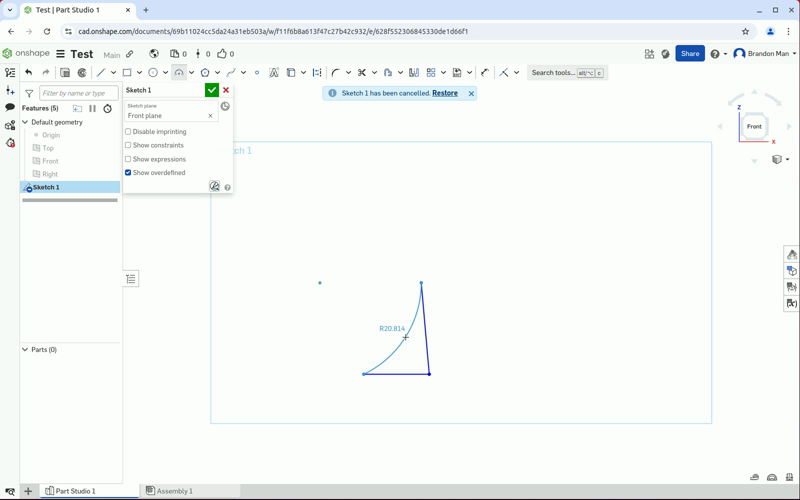
key_up(shift)
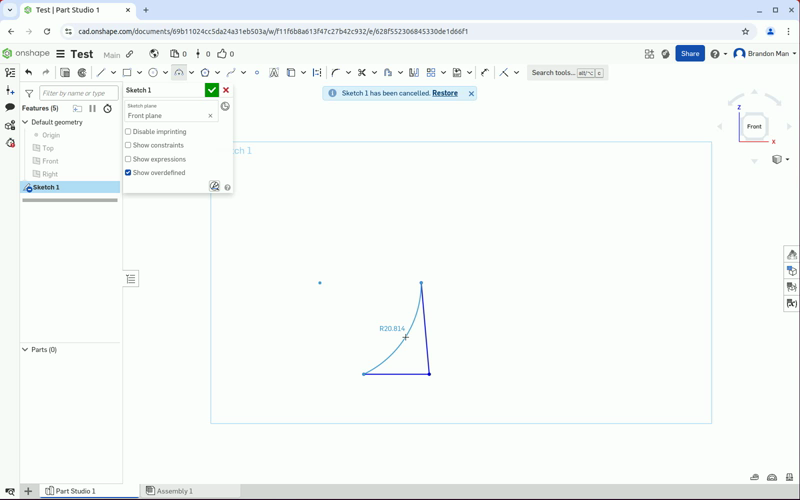
key(esc)
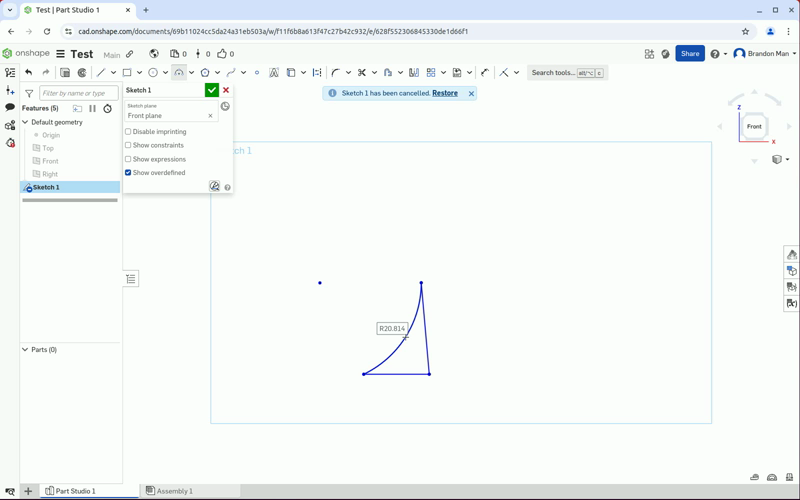
mouse_move(391, 369)
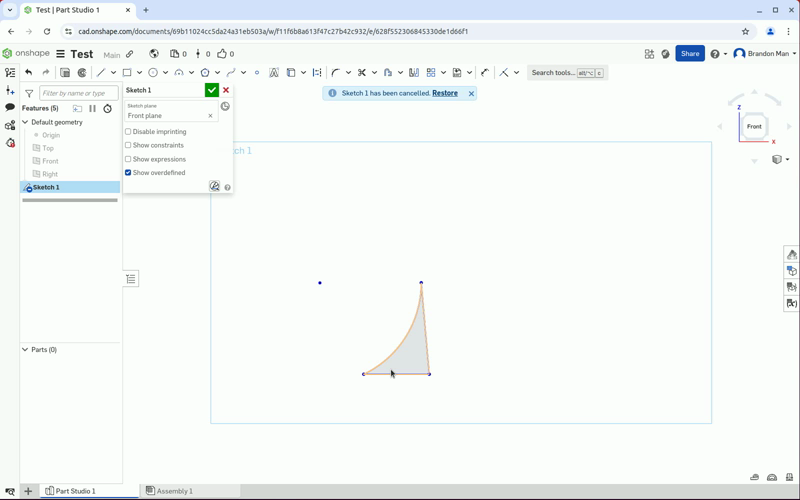
click(391, 369)
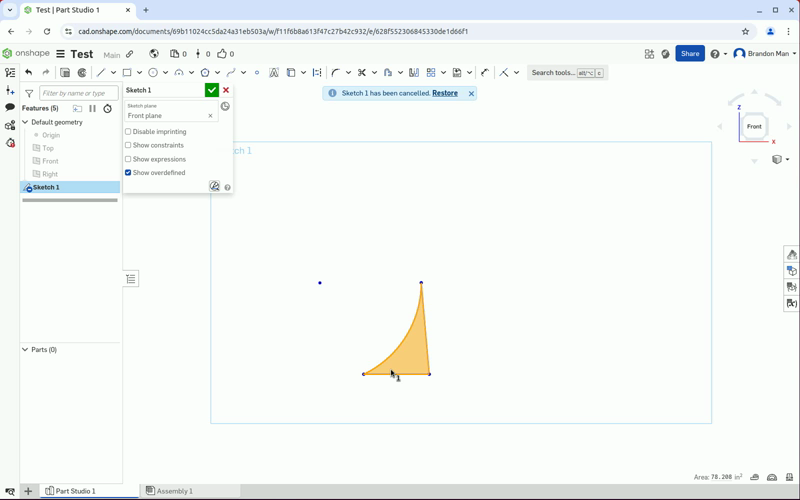
mouse_move(73, 352)
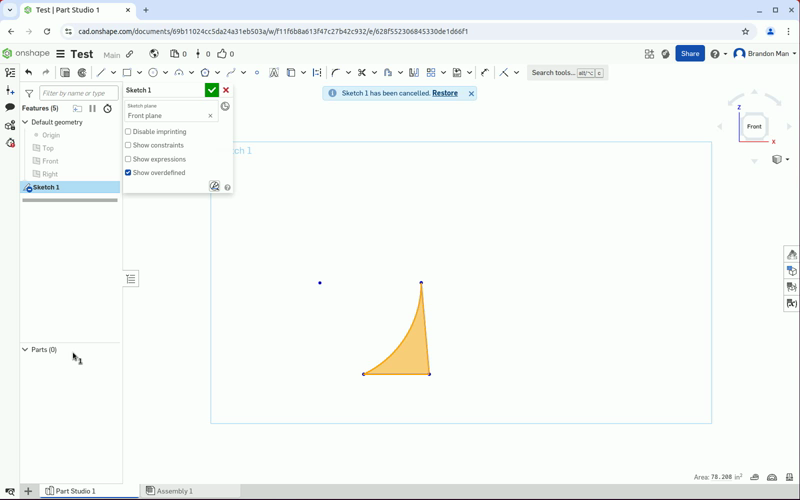
key(shift+y)
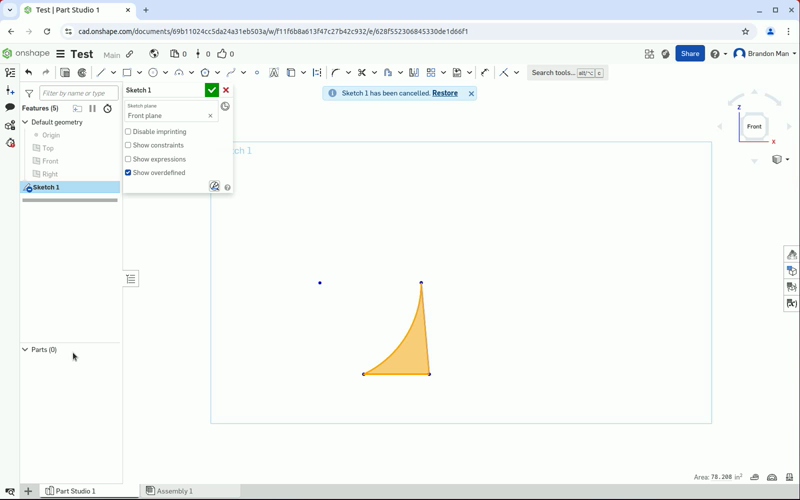
key(shift+e)
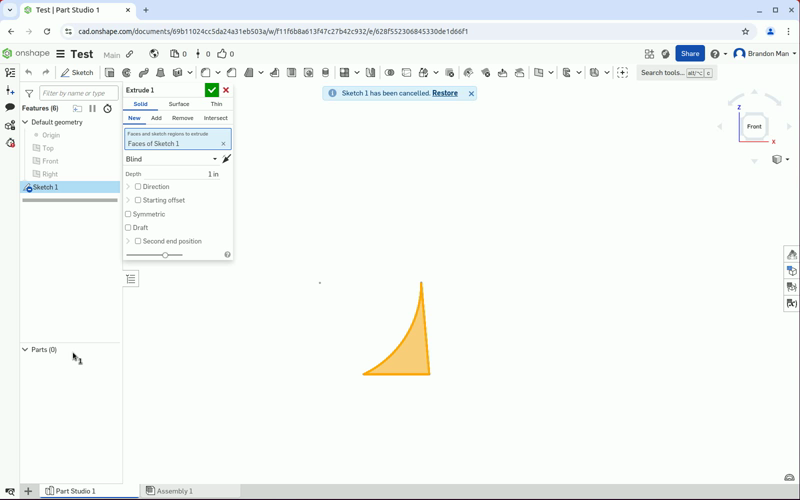
mouse_move(143, 106)
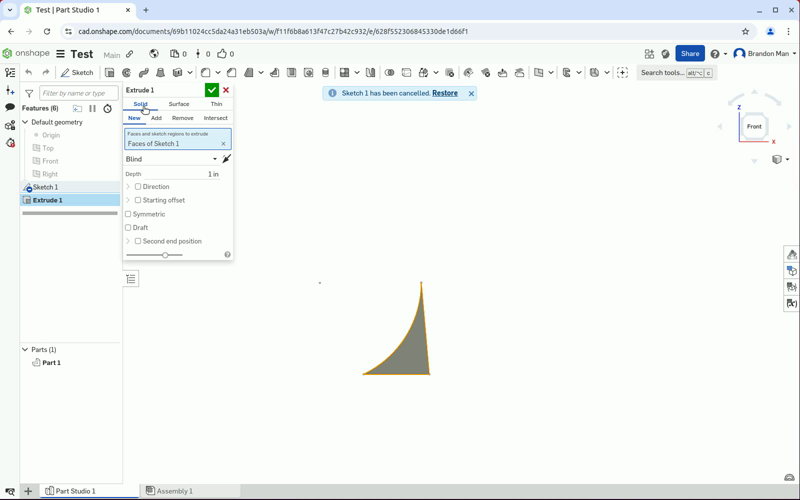
click(143, 106)
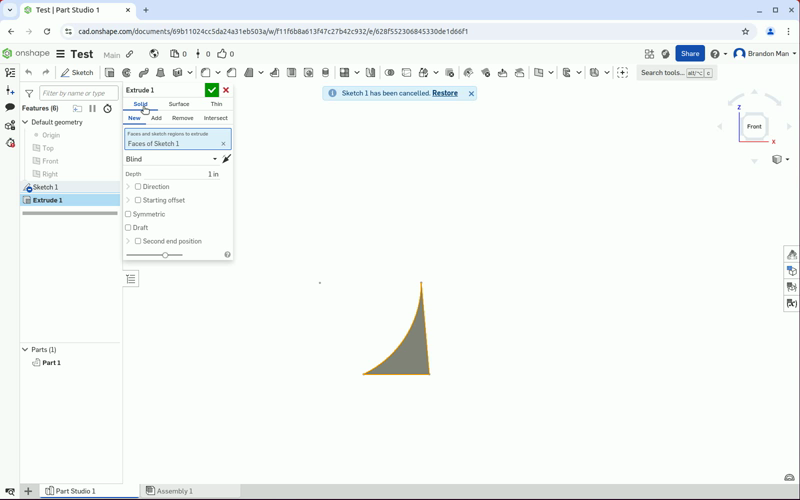
mouse_move(137, 120)
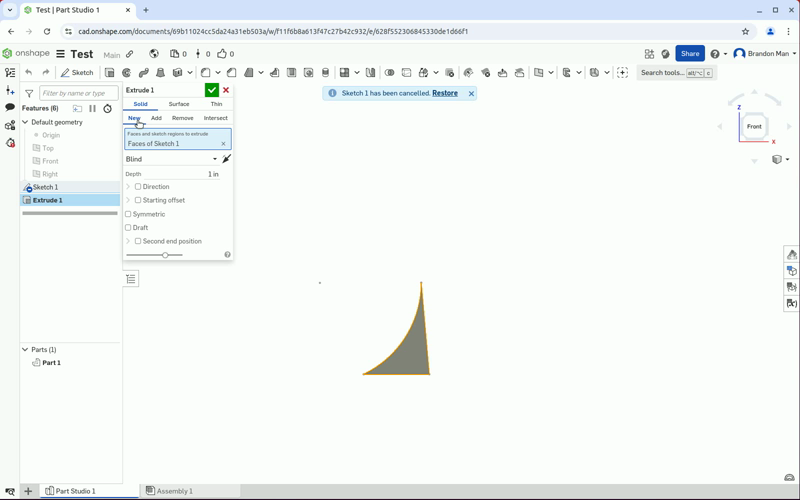
click(137, 120)
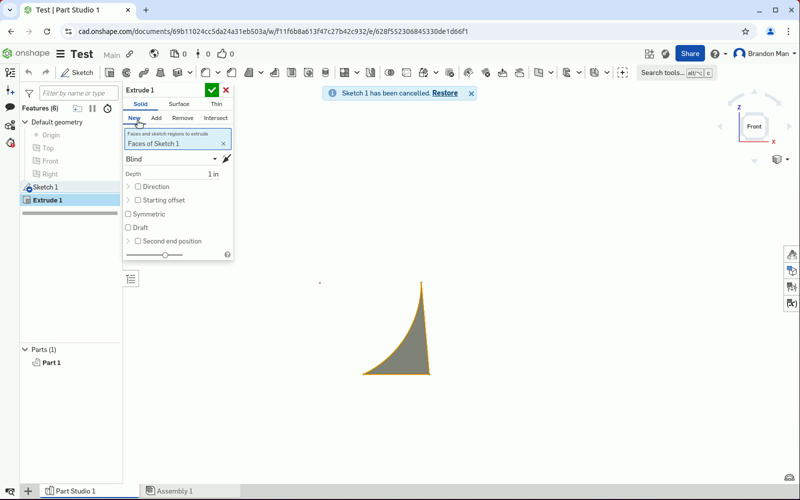
key(tab, 4)
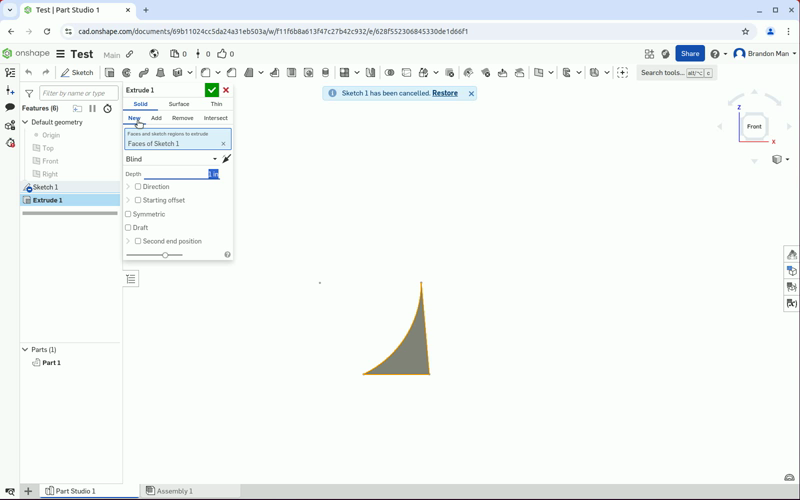
text(10.591)
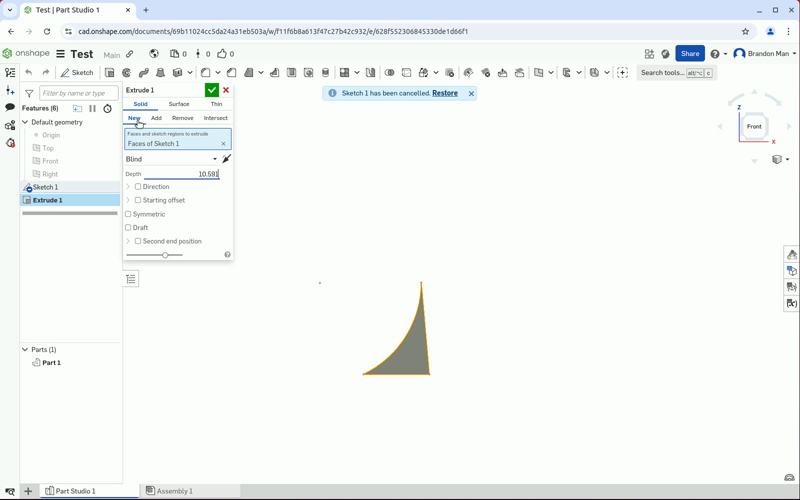
key(enter)
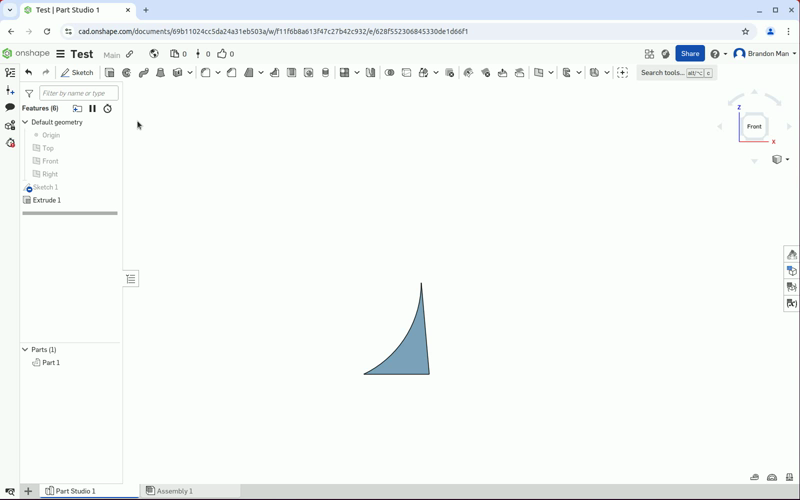
key(shift+h)
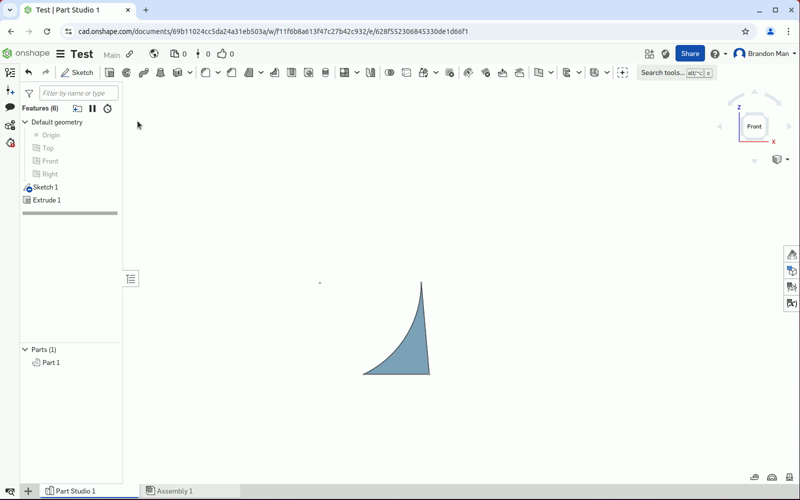
key(shift+h)
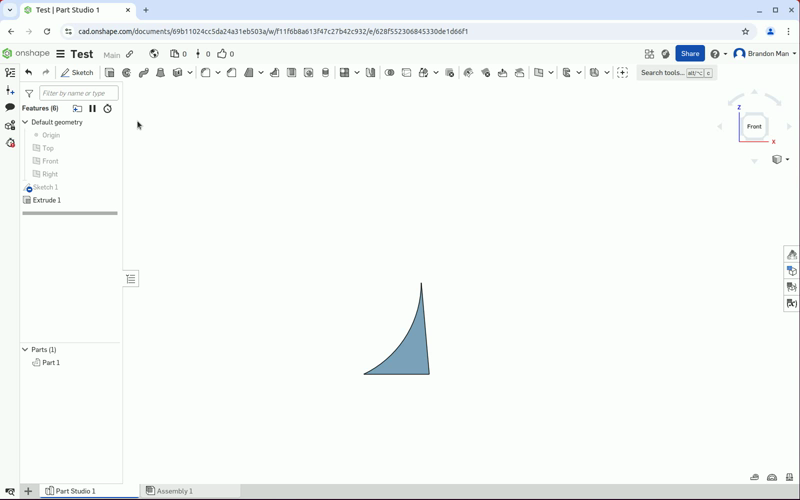
mouse_move(73, 189)
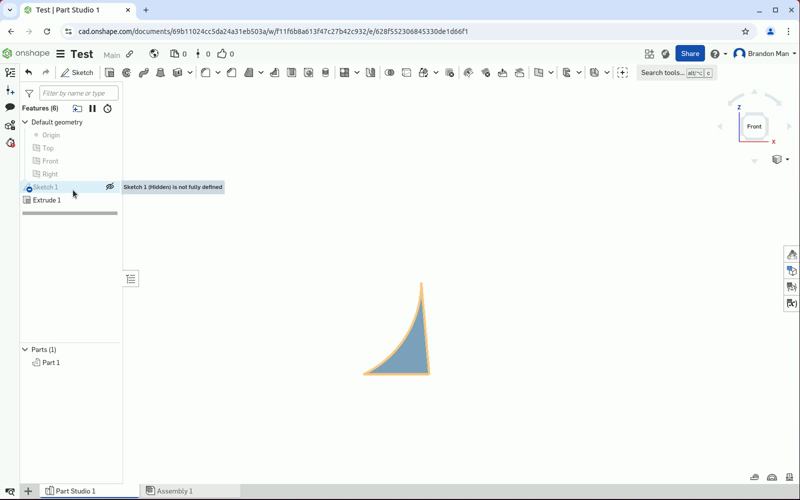
click(73, 189)
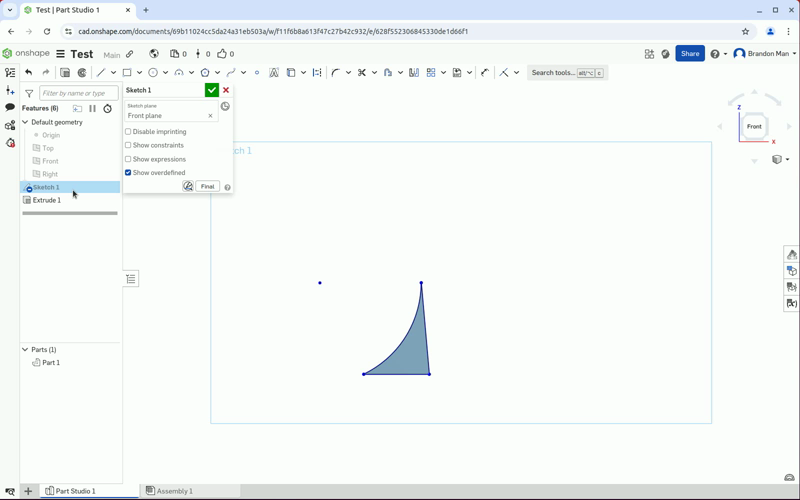
mouse_move(229, 92)
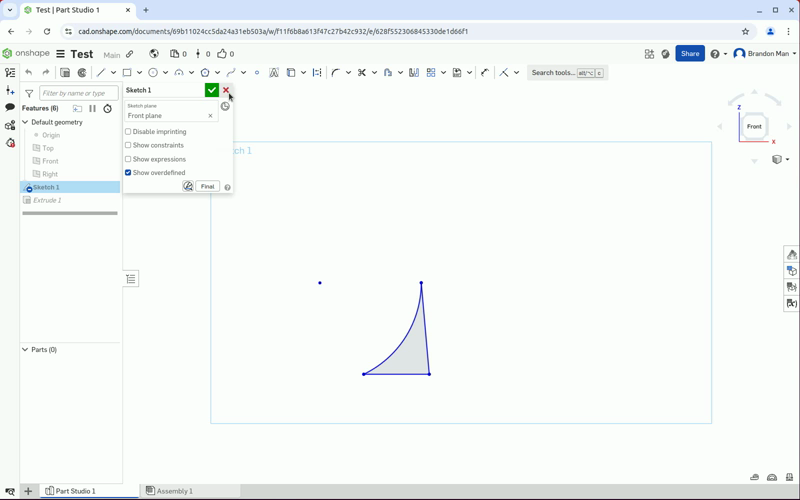
click(229, 92)
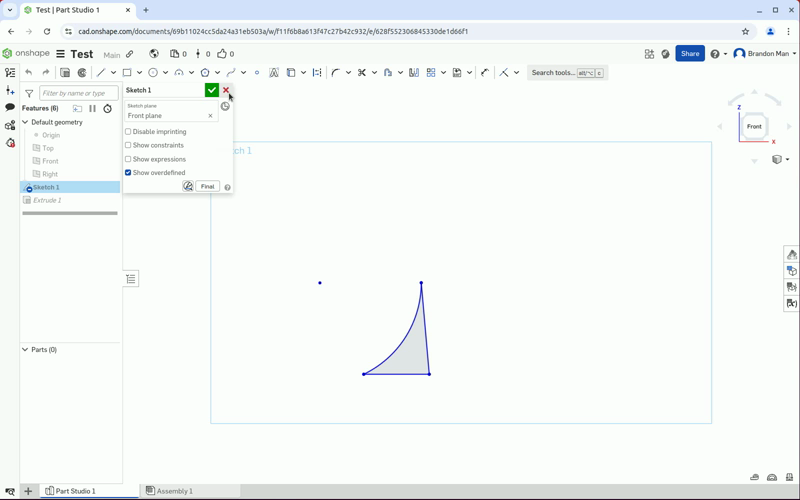
key(shift+s)
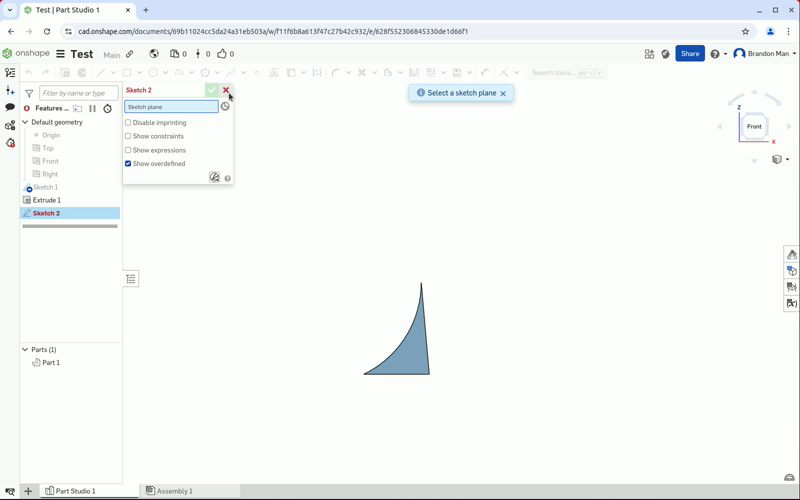
mouse_move(73, 163)
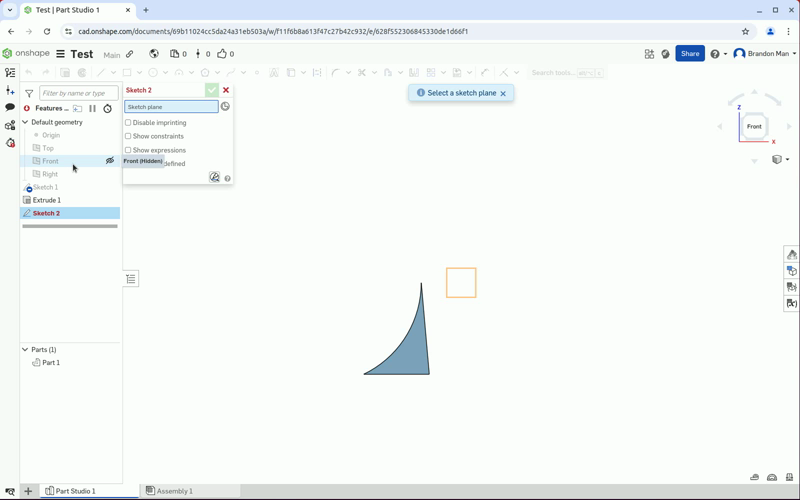
click(73, 163)
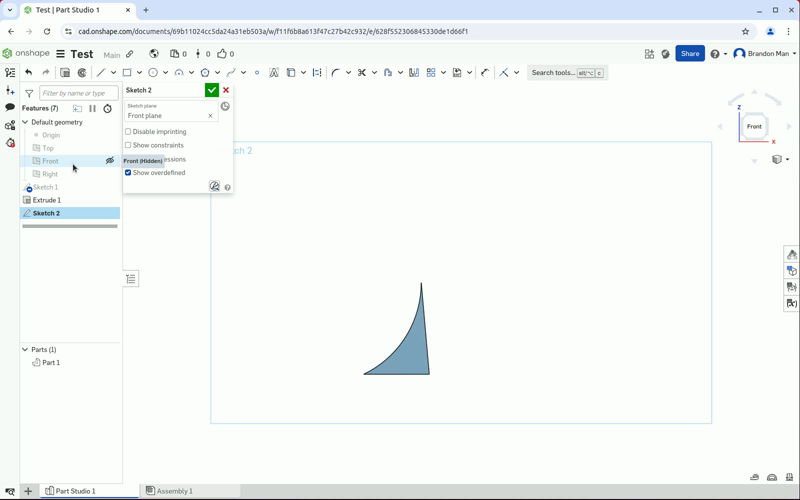
mouse_move(73, 352)
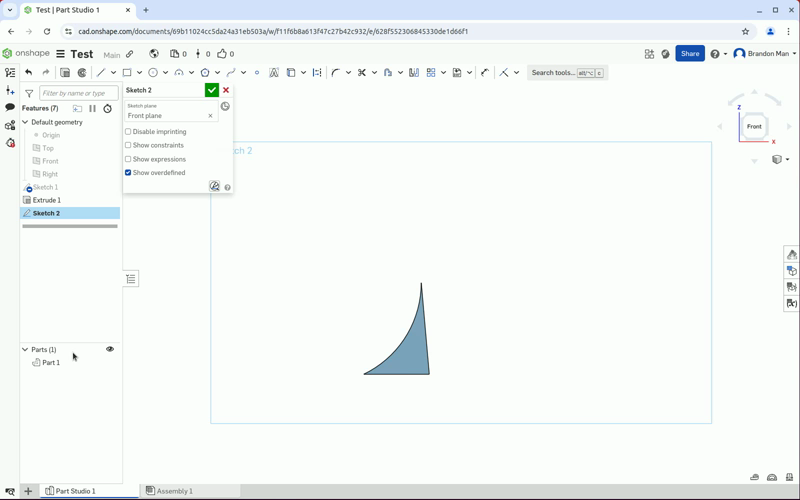
key(y)
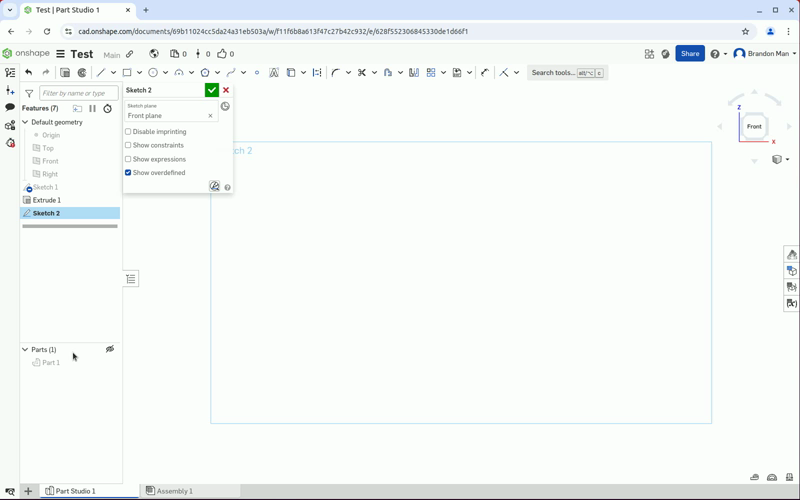
key(l)
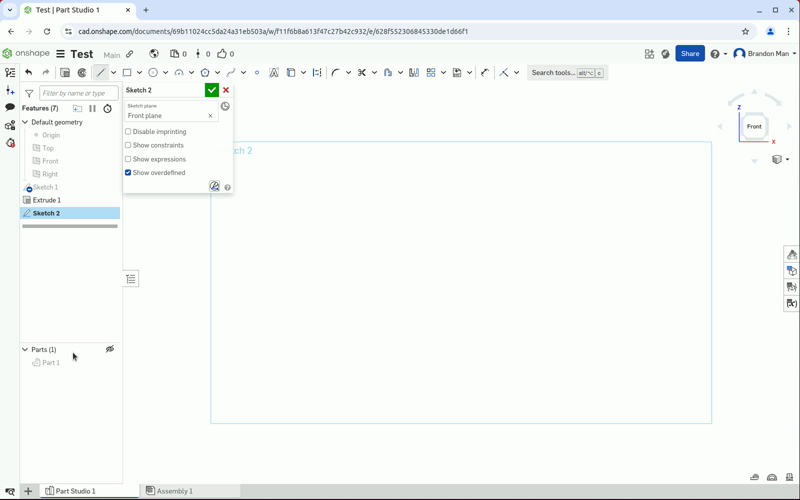
key_down(shift)
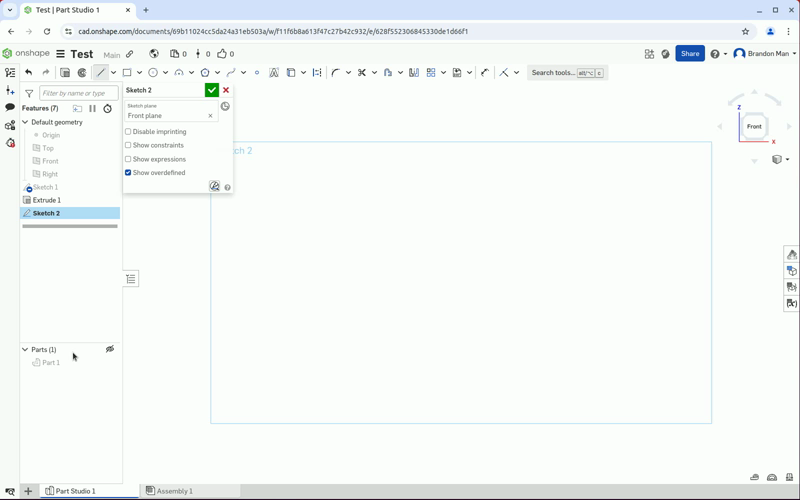
mouse_move(492, 374)
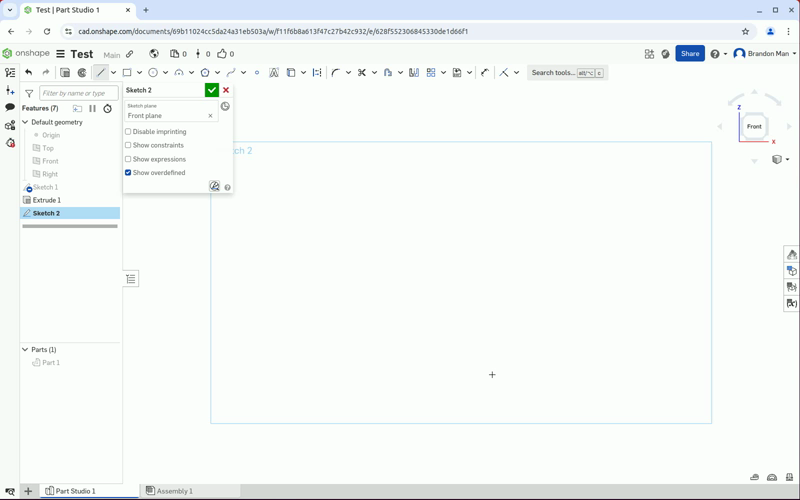
click(492, 374)
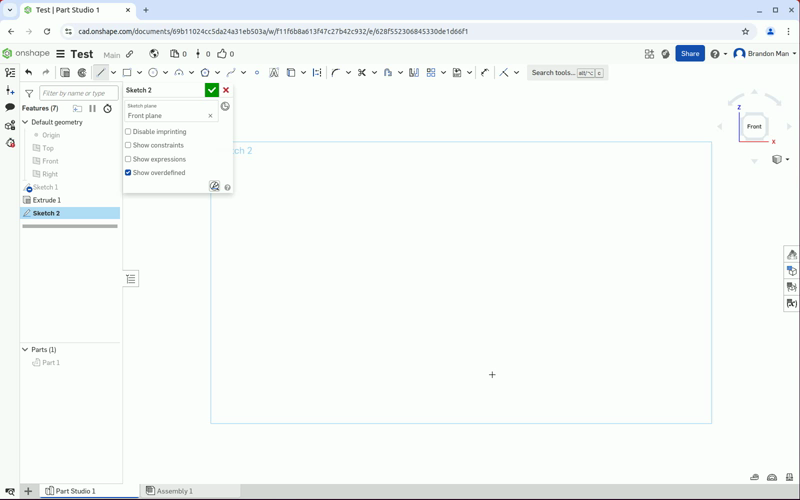
key_up(shift)
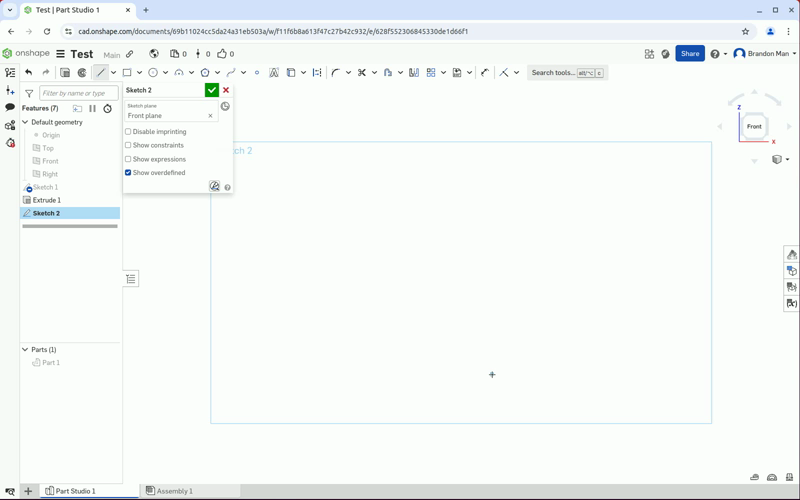
key_down(shift)
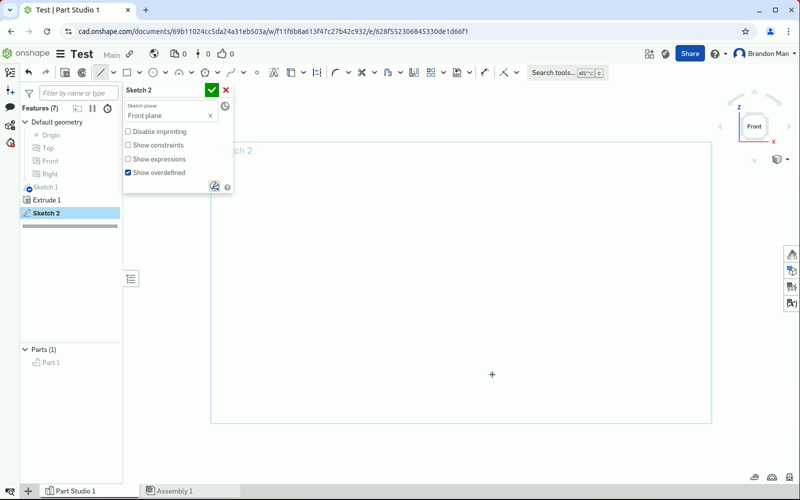
mouse_move(556, 374)
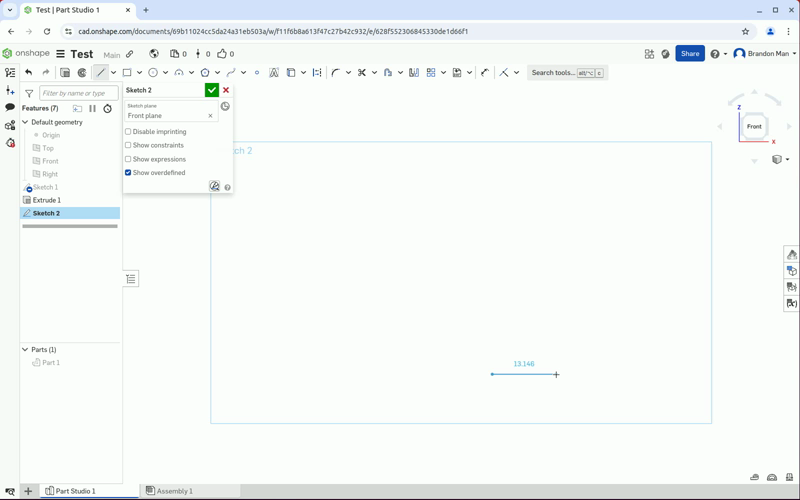
click(556, 374)
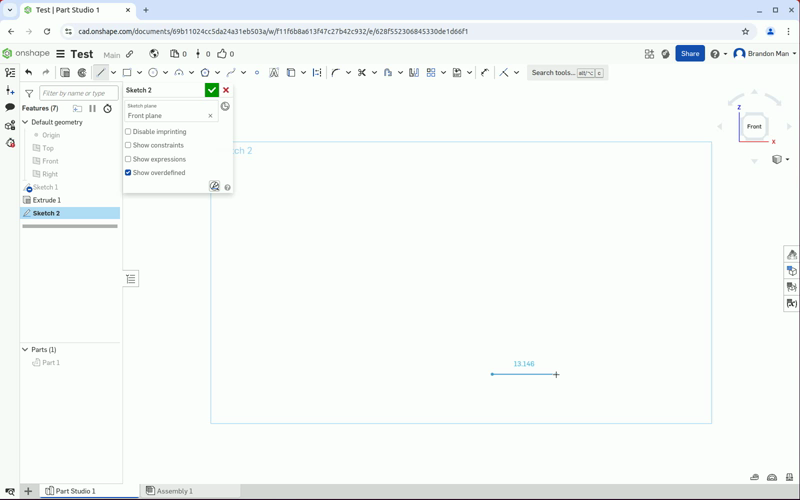
key_up(shift)
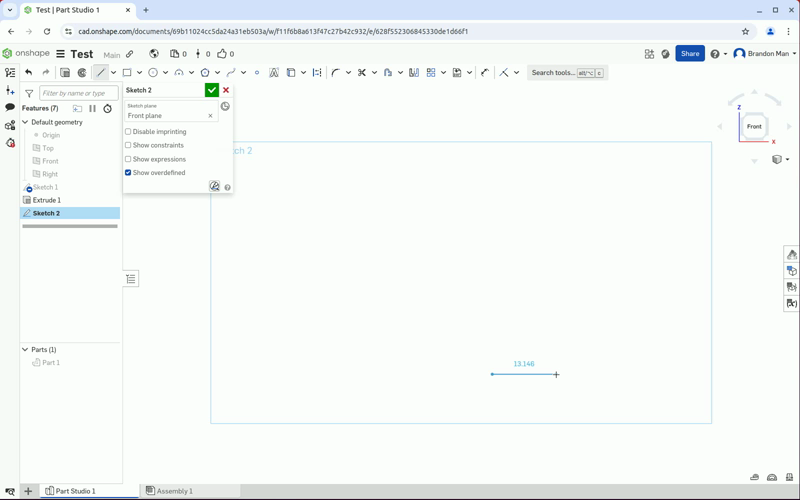
key(esc)
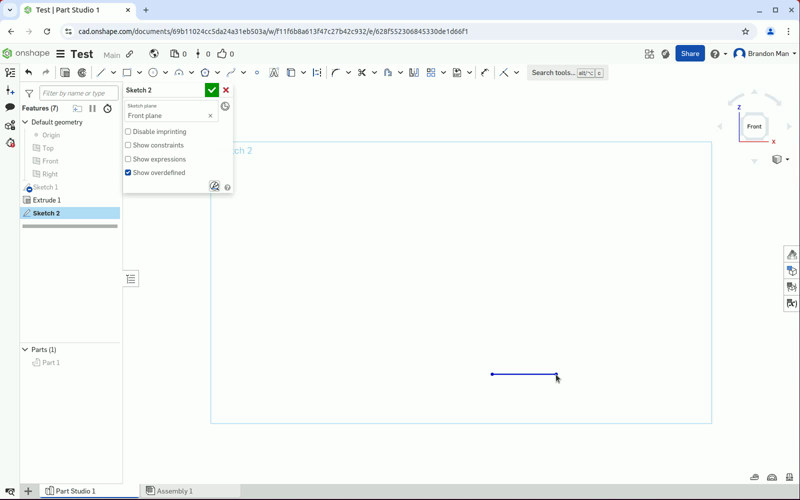
key(a)
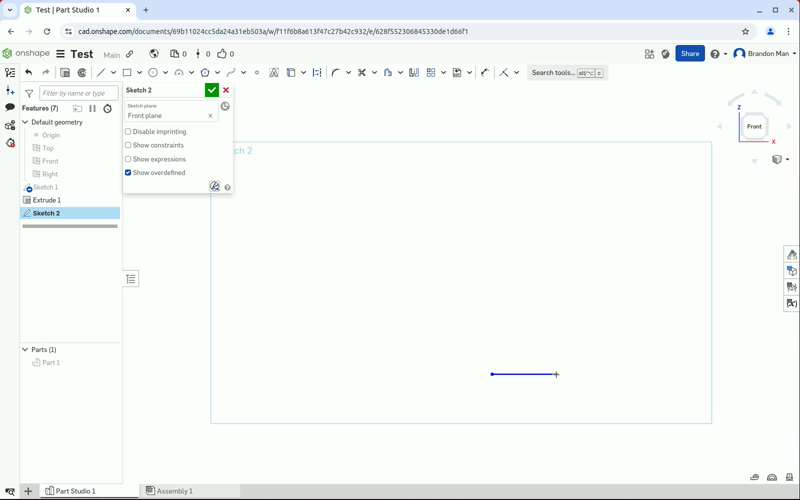
mouse_move(556, 374)
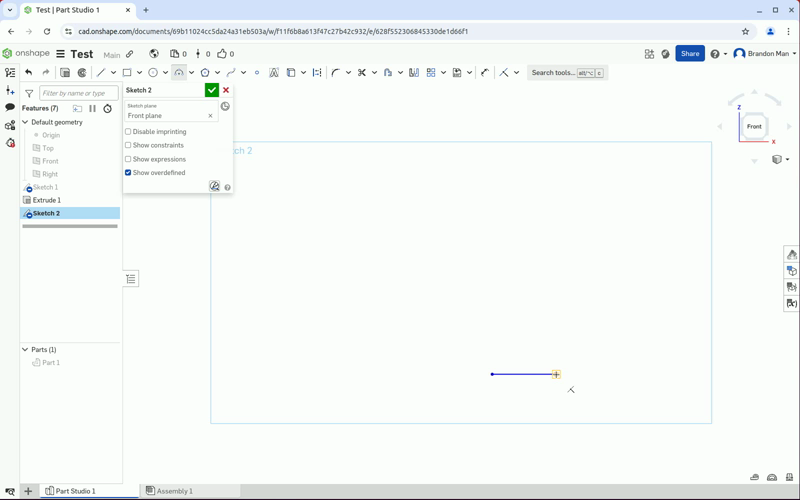
click(556, 374)
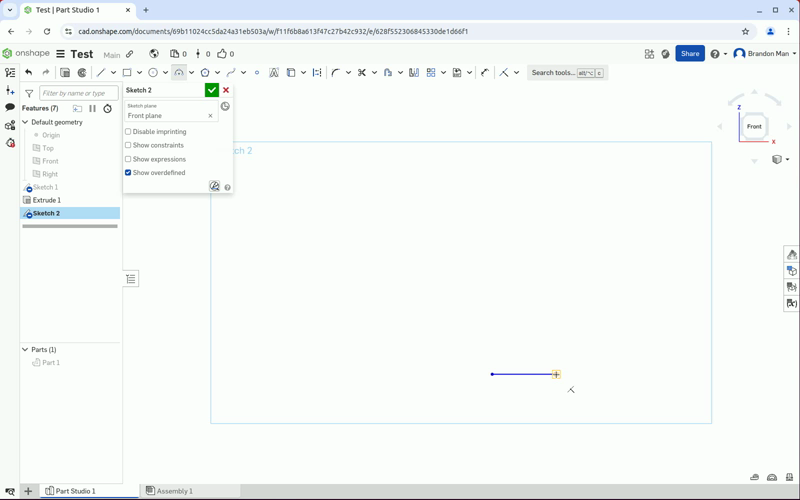
key_down(shift)
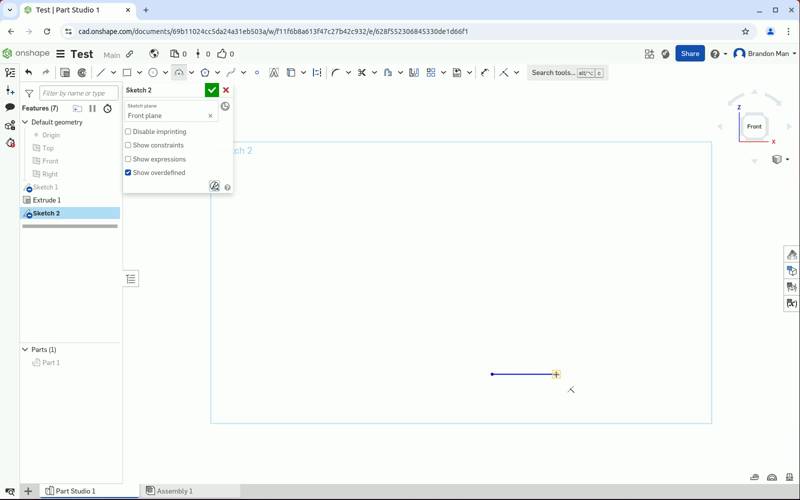
mouse_move(500, 282)
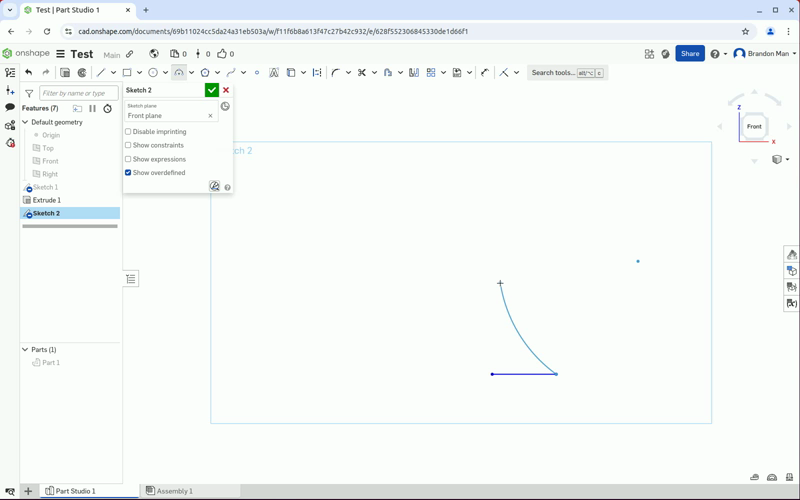
click(500, 282)
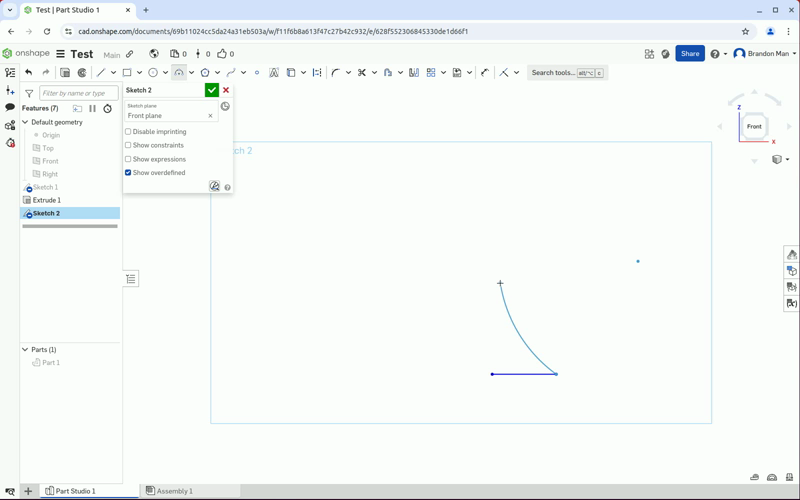
mouse_move(516, 335)
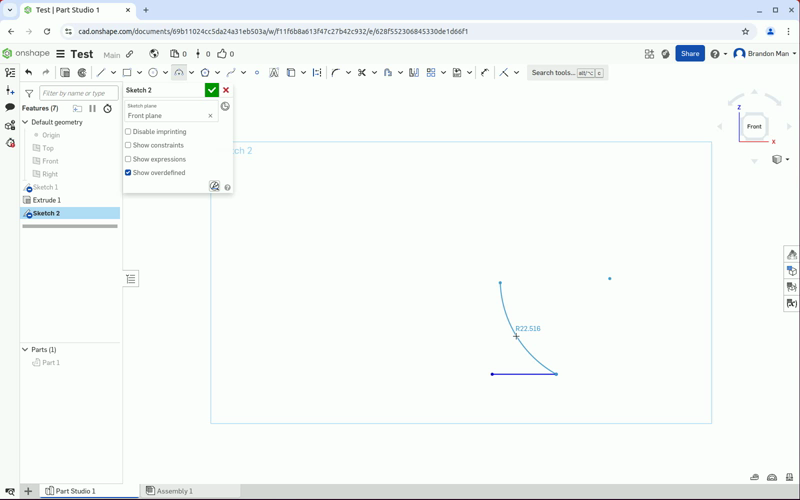
click(516, 335)
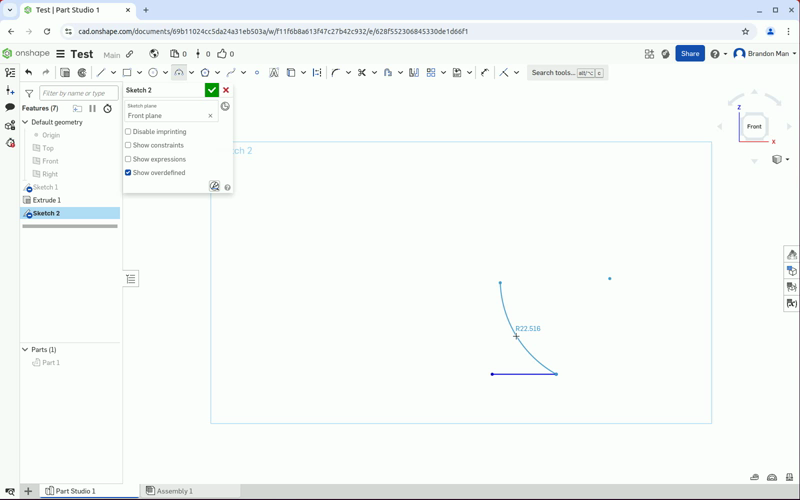
key_up(shift)
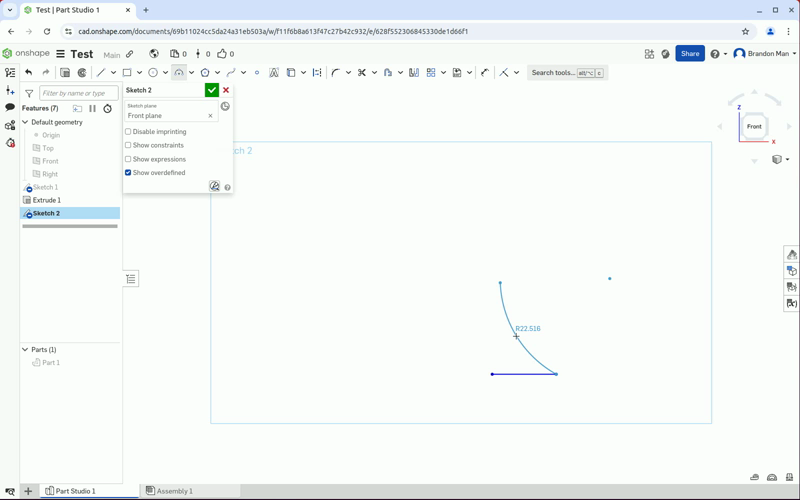
key(esc)
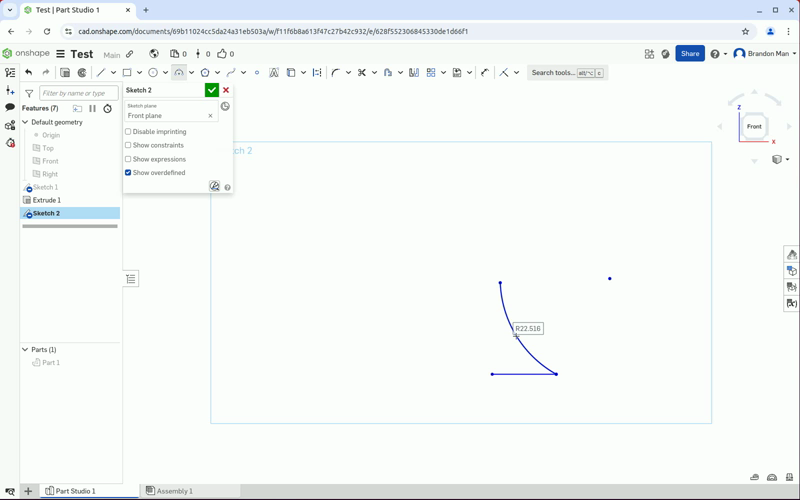
key(l)
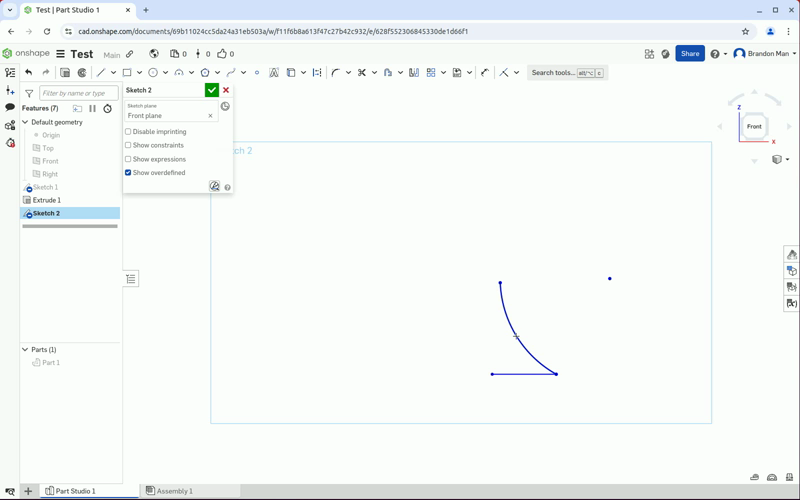
mouse_move(500, 282)
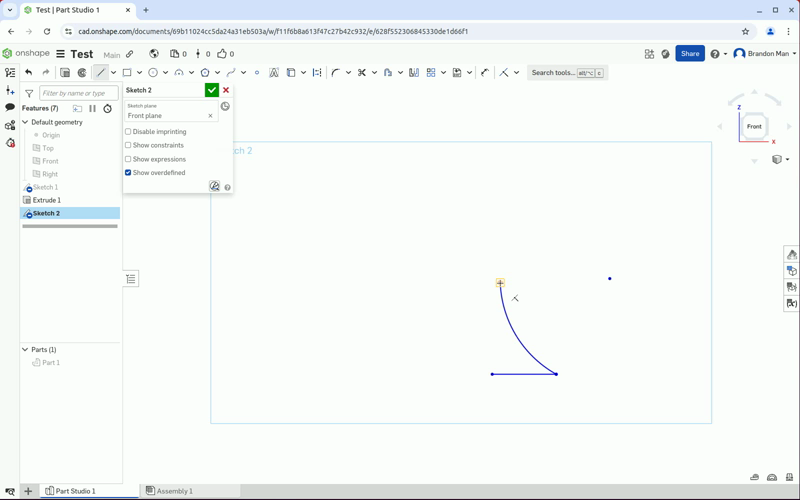
click(500, 282)
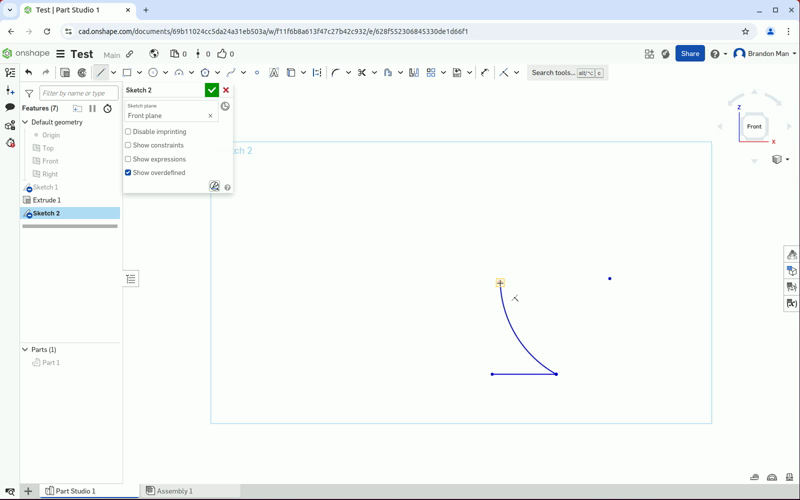
key_down(shift)
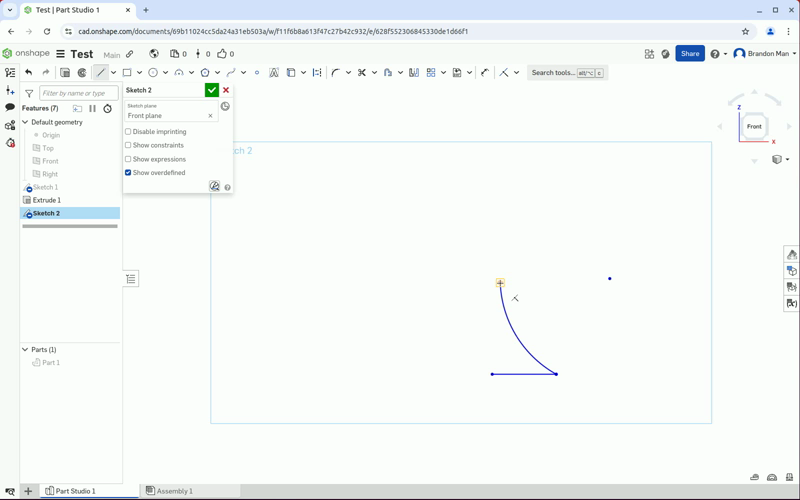
mouse_move(492, 374)
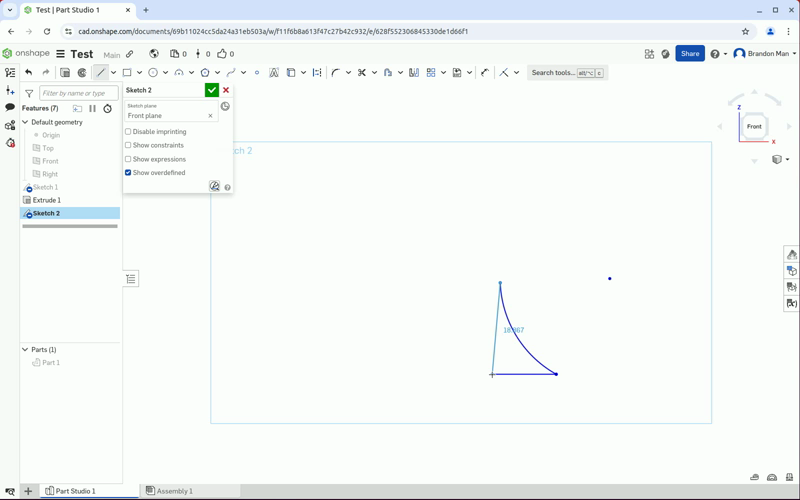
key_up(shift)
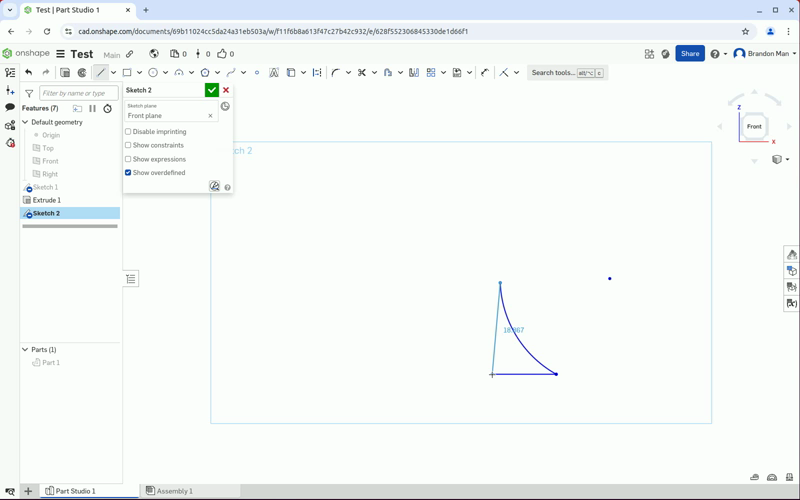
click(492, 374)
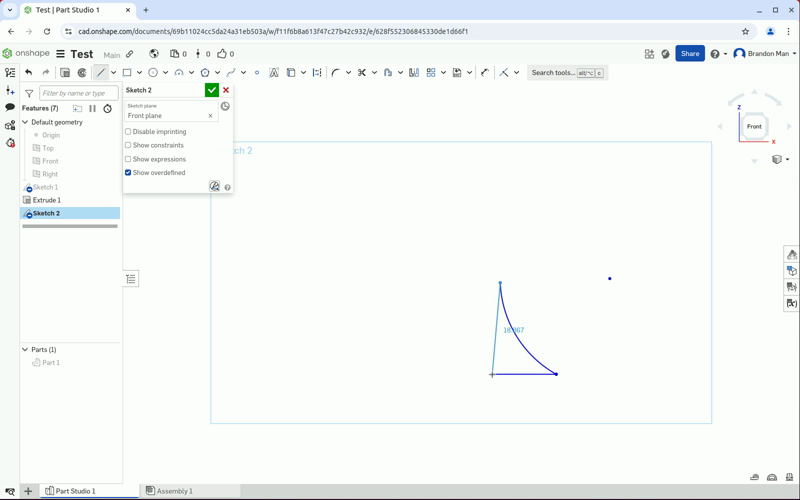
key(esc)
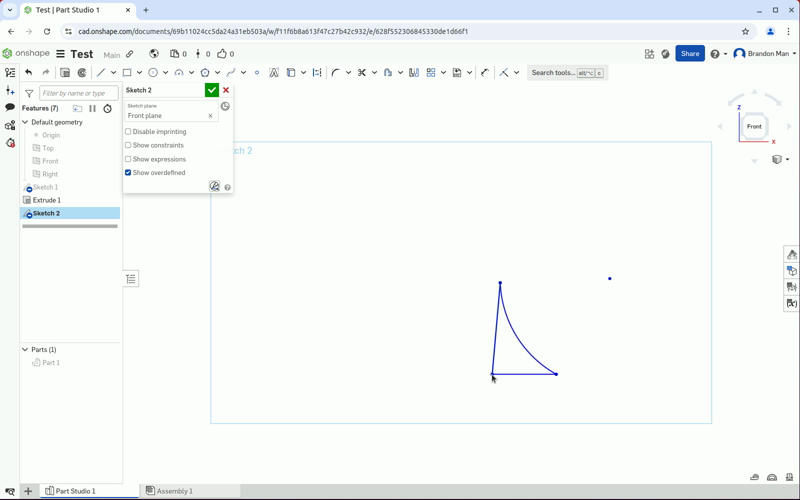
mouse_move(501, 313)
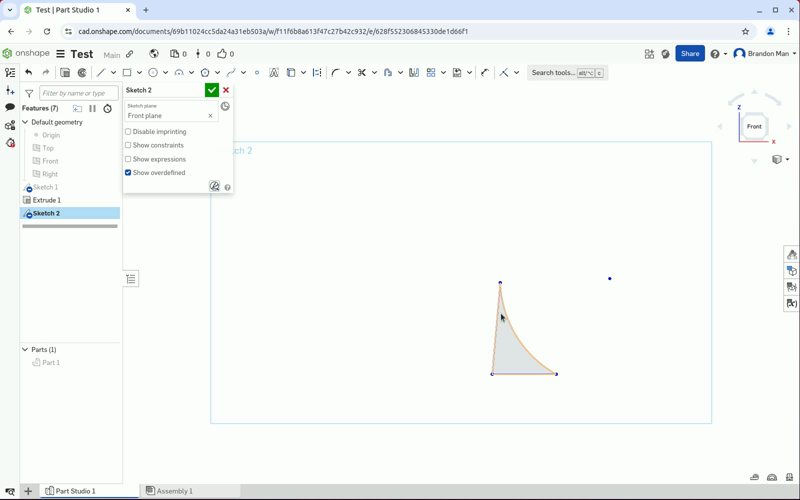
click(501, 313)
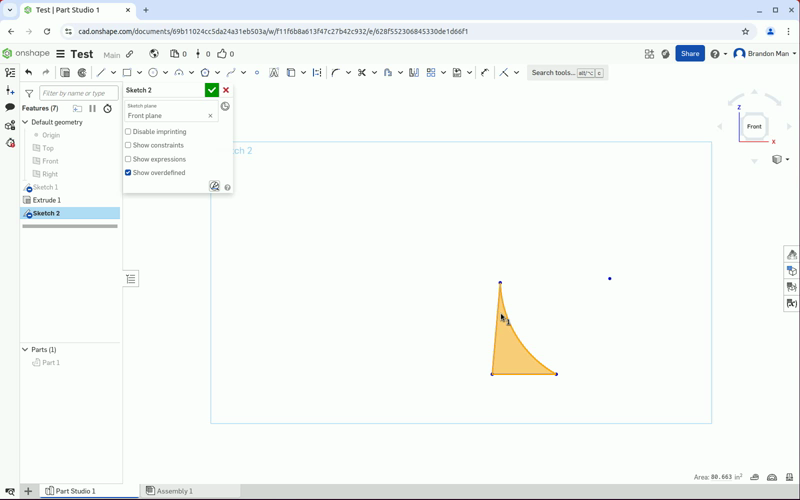
mouse_move(73, 352)
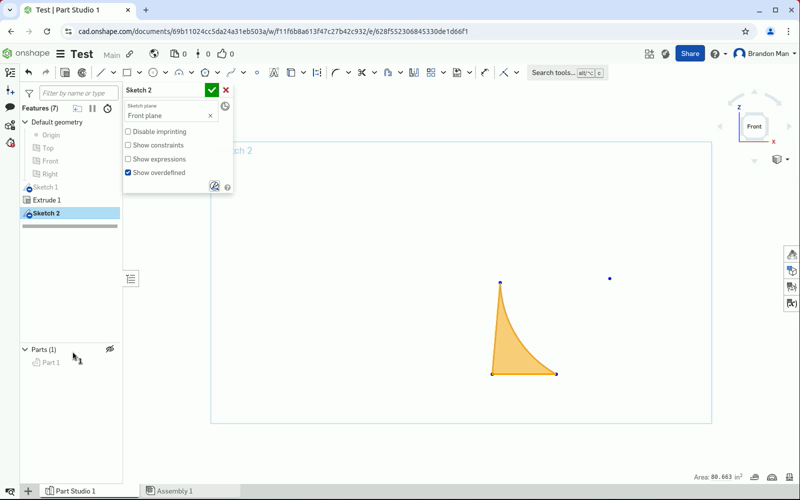
key(shift+y)
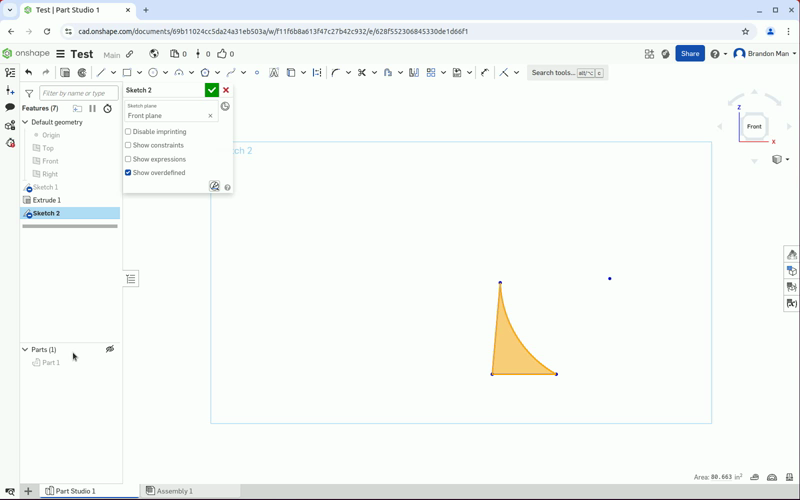
key(shift+e)
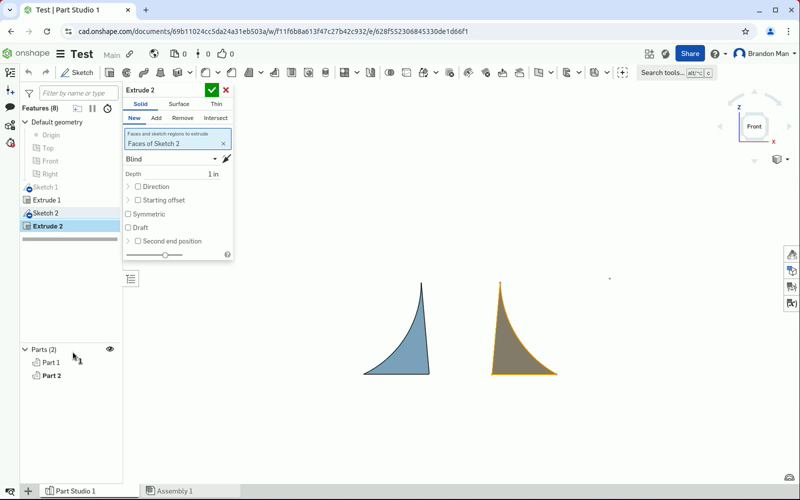
mouse_move(143, 106)
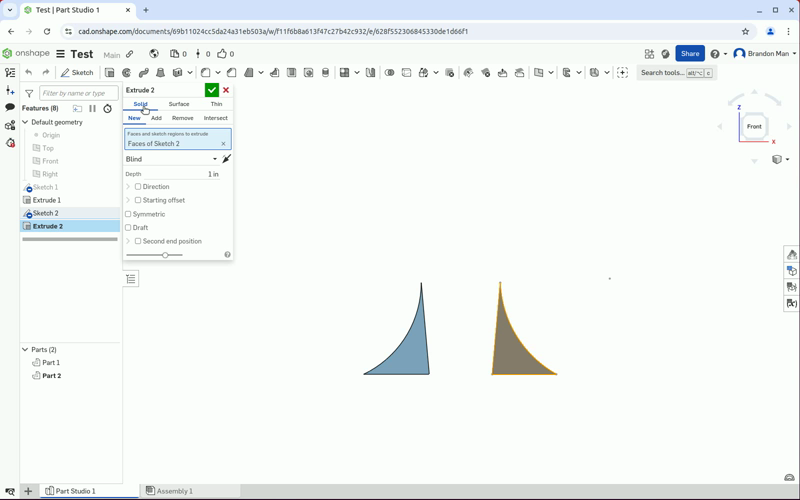
click(143, 106)
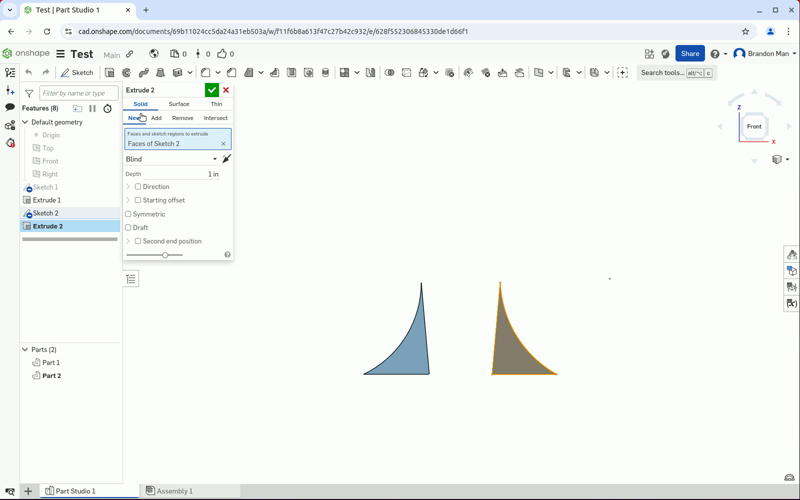
mouse_move(137, 120)
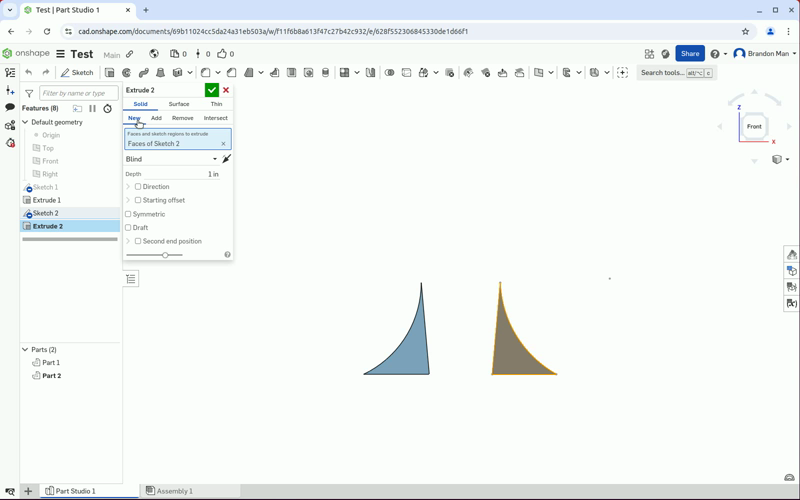
click(137, 120)
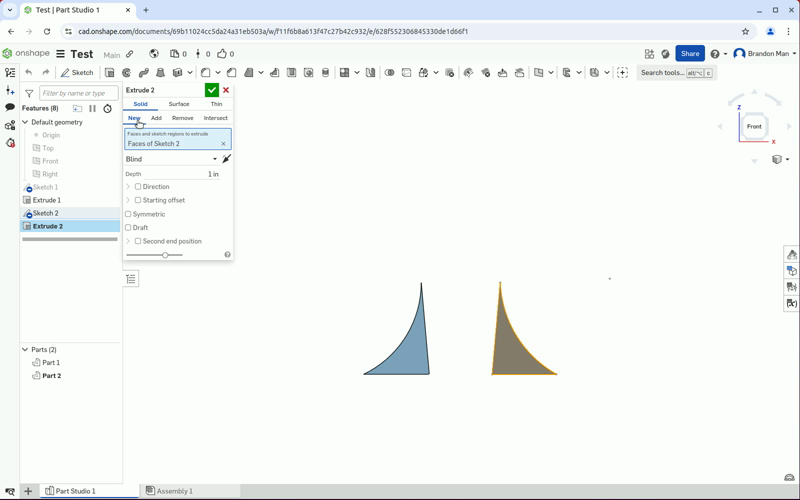
key(tab, 4)
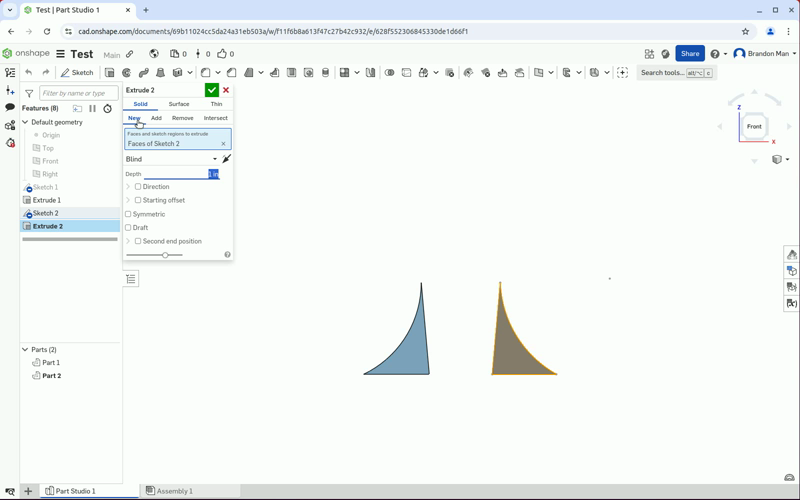
text(10.591)
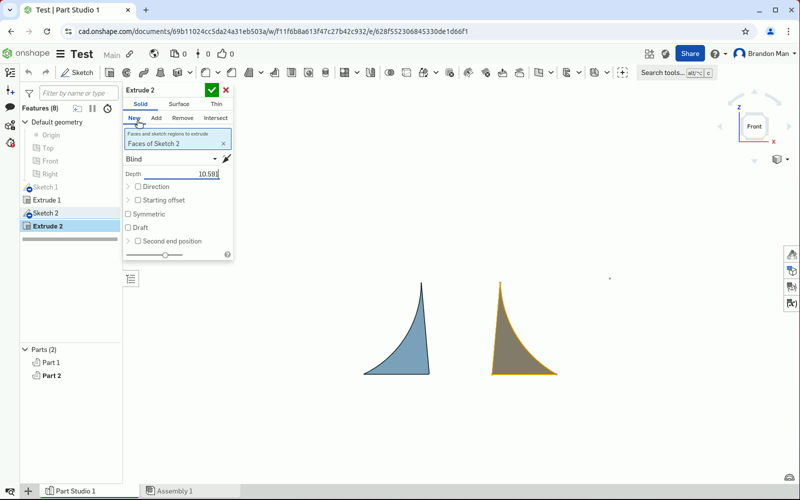
key(enter)
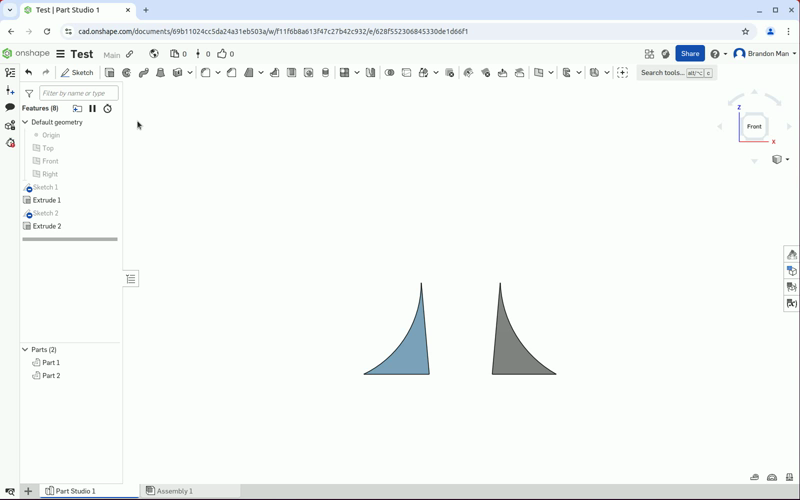
key(shift+h)
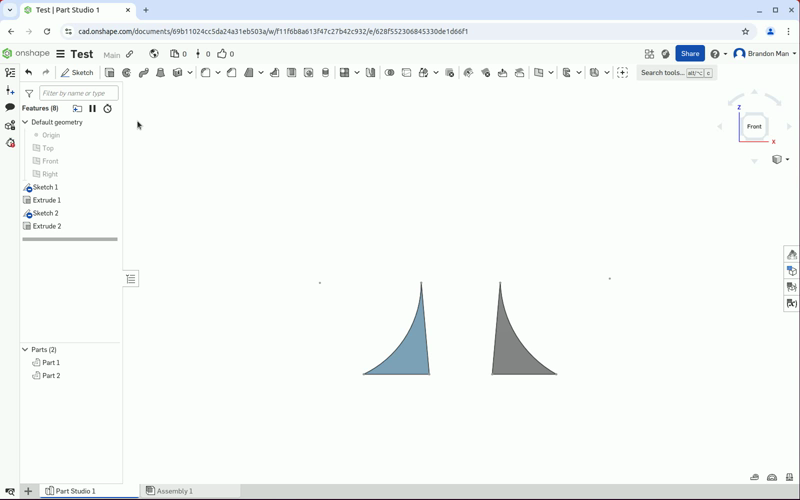
key(shift+h)
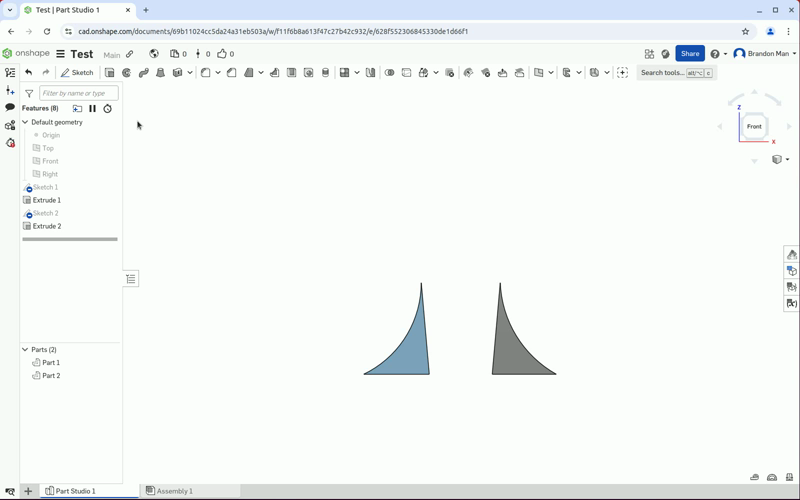
mouse_move(73, 189)
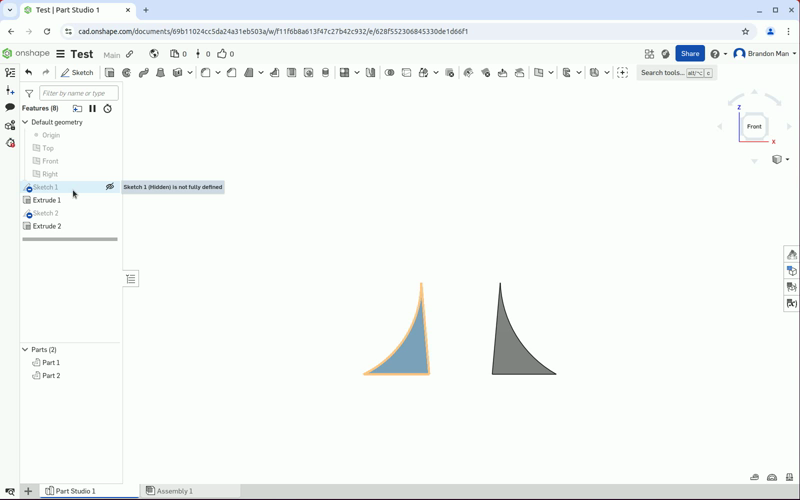
click(73, 189)
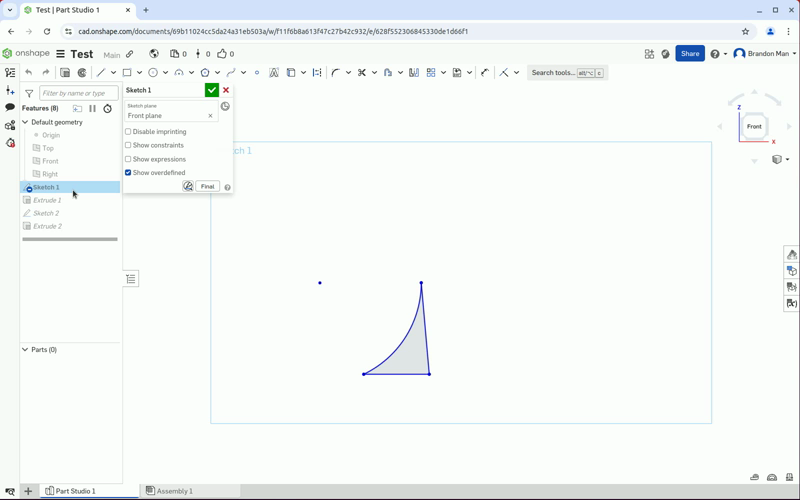
mouse_move(229, 92)
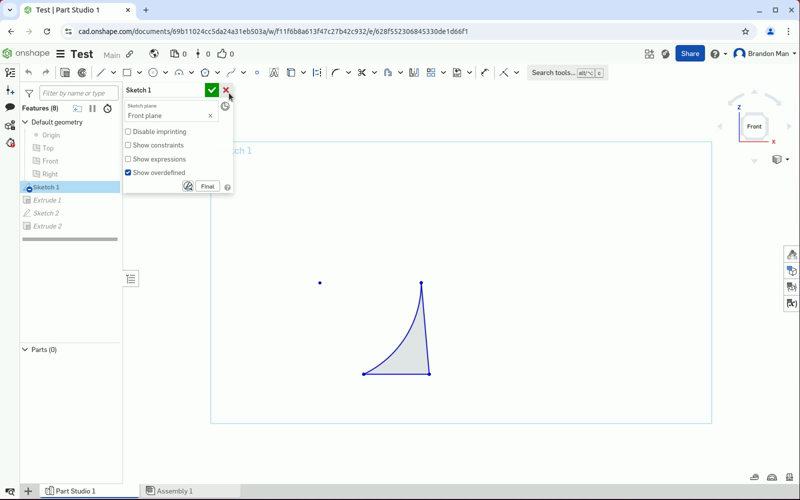
click(229, 92)
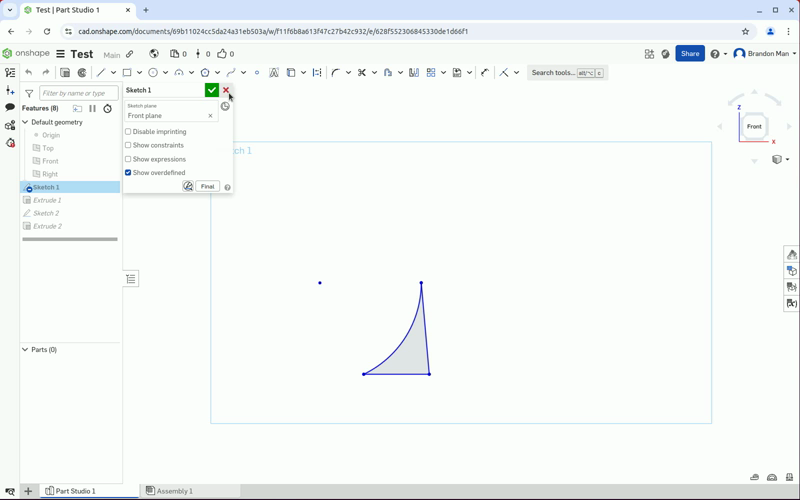
key(shift+s)
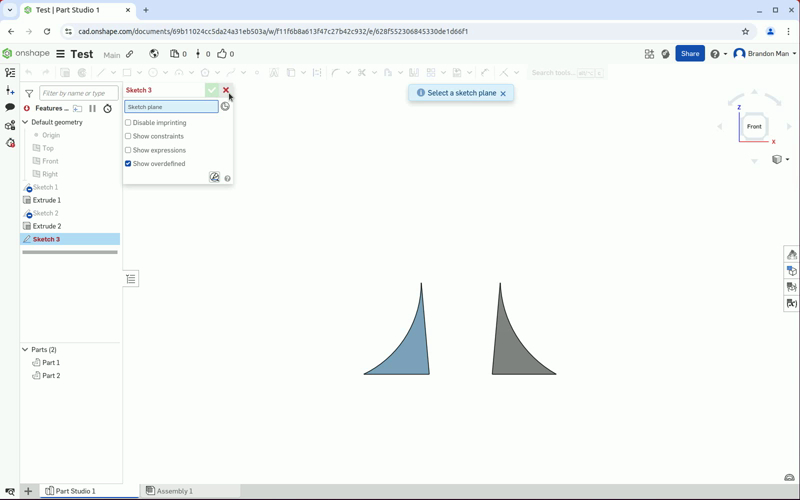
mouse_move(73, 163)
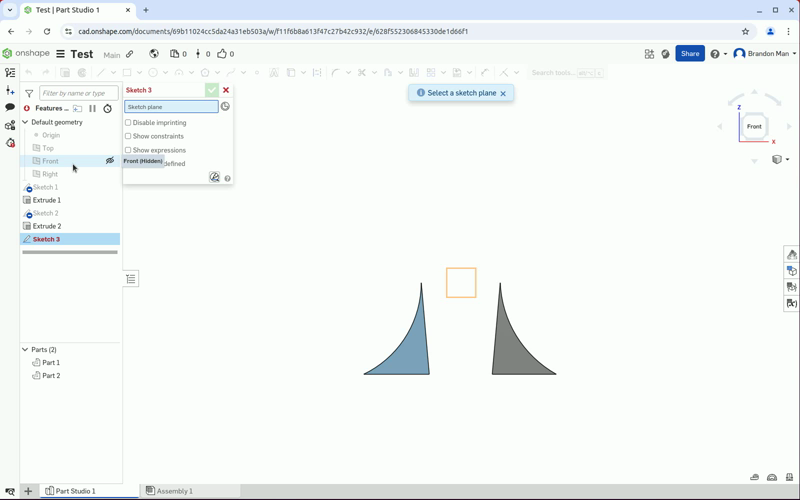
click(73, 163)
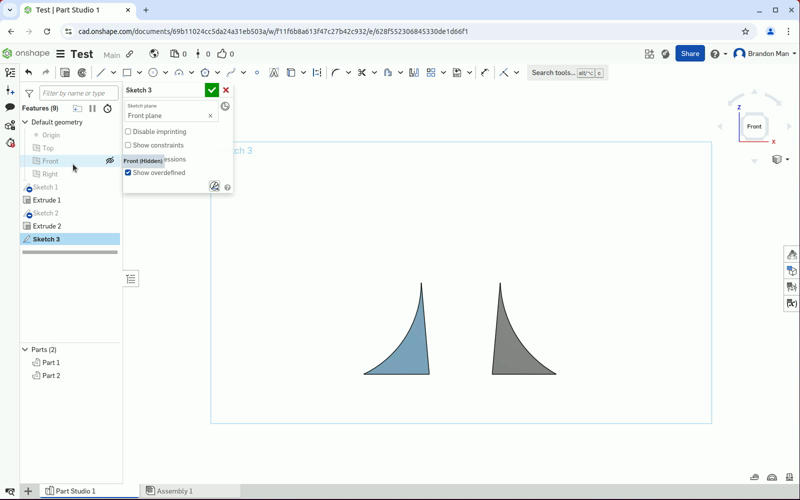
mouse_move(73, 352)
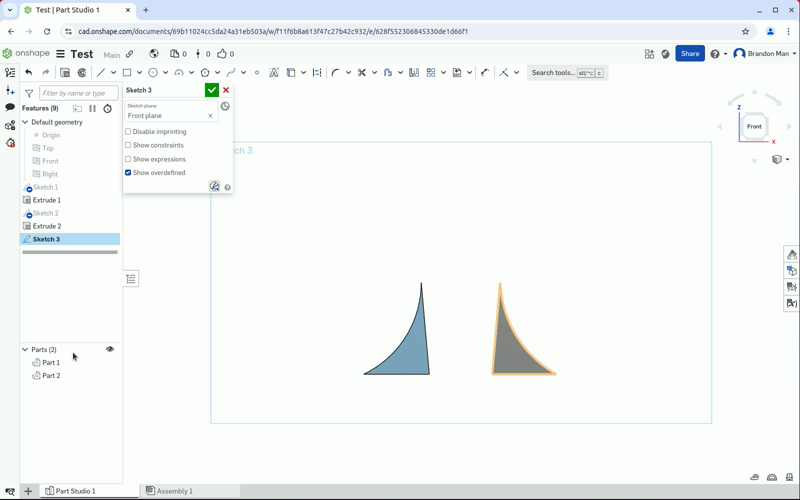
key(y)
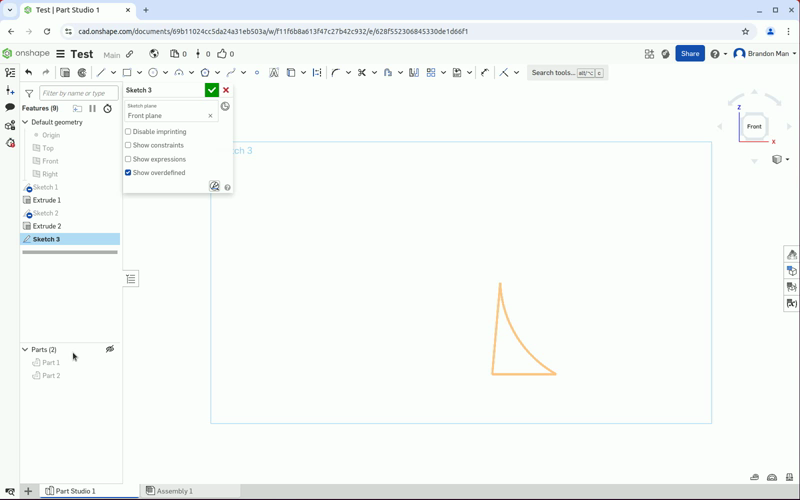
key(l)
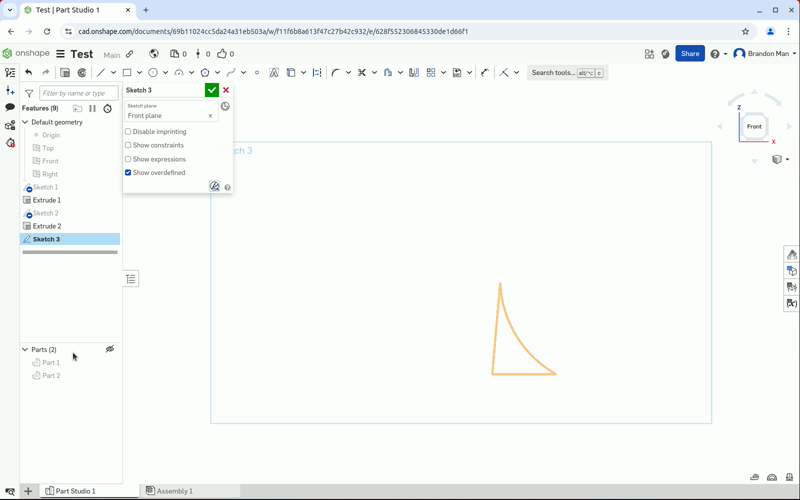
key_down(shift)
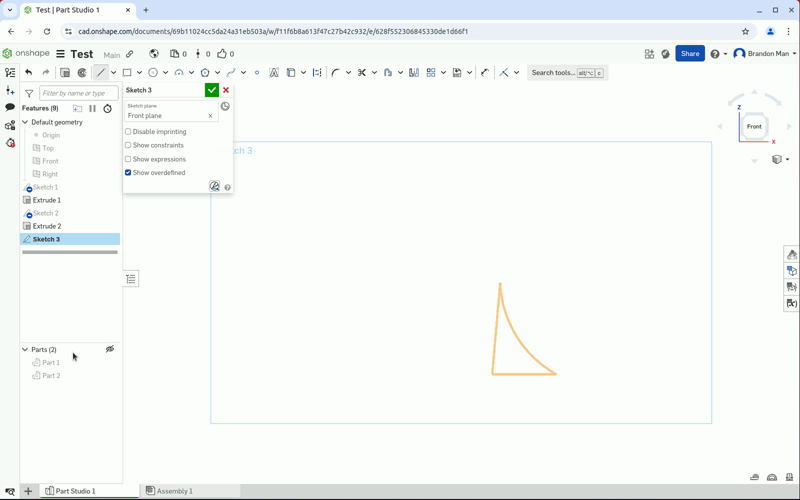
mouse_move(363, 395)
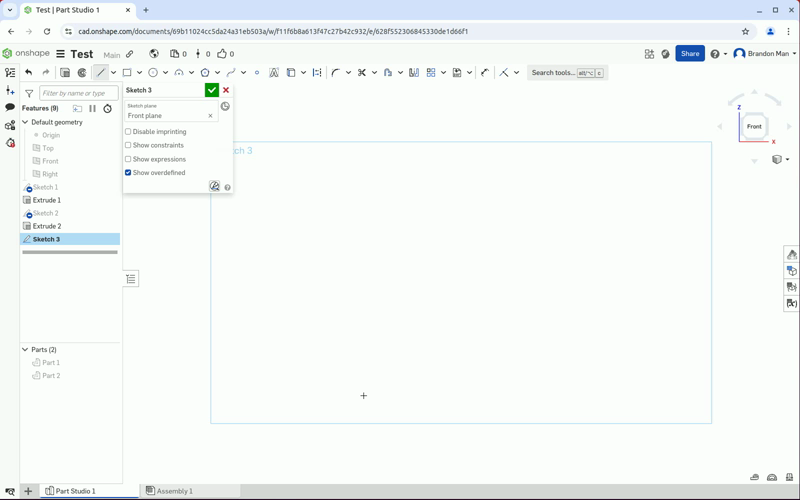
click(363, 395)
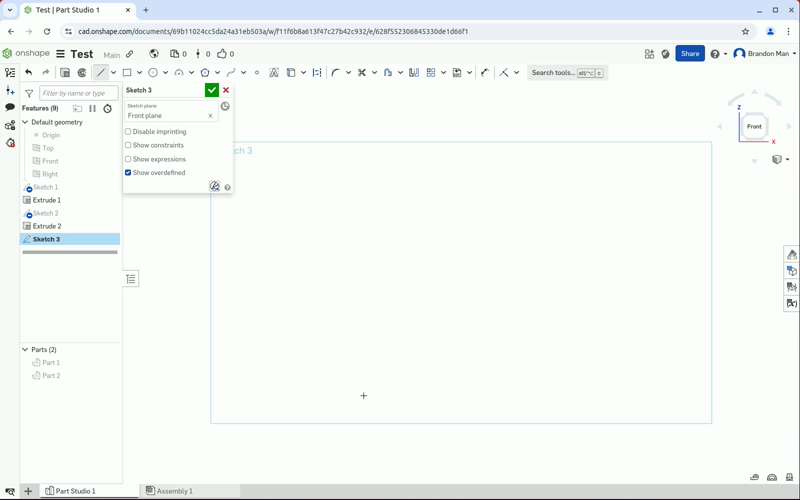
key_up(shift)
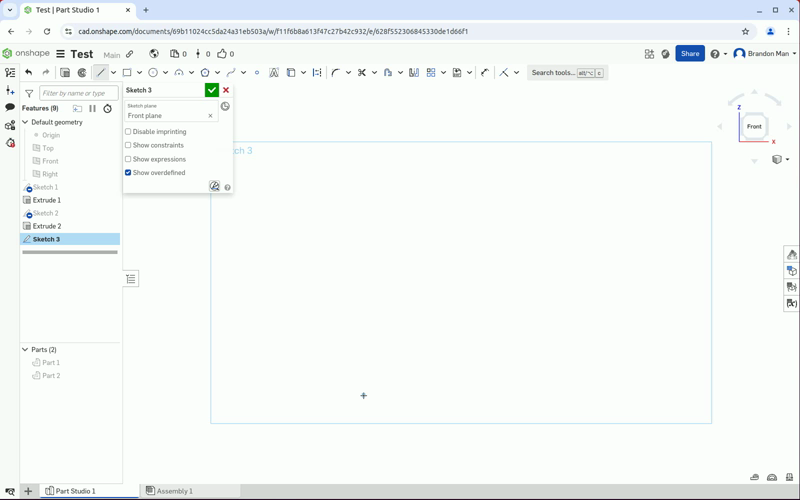
key_down(shift)
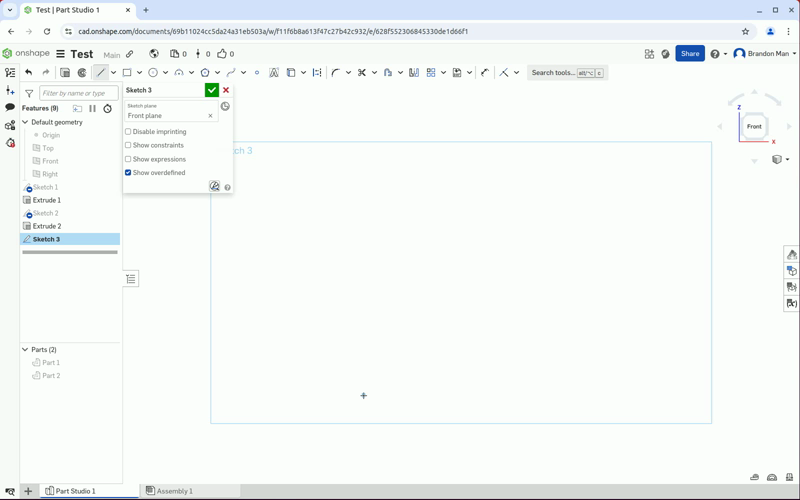
mouse_move(461, 395)
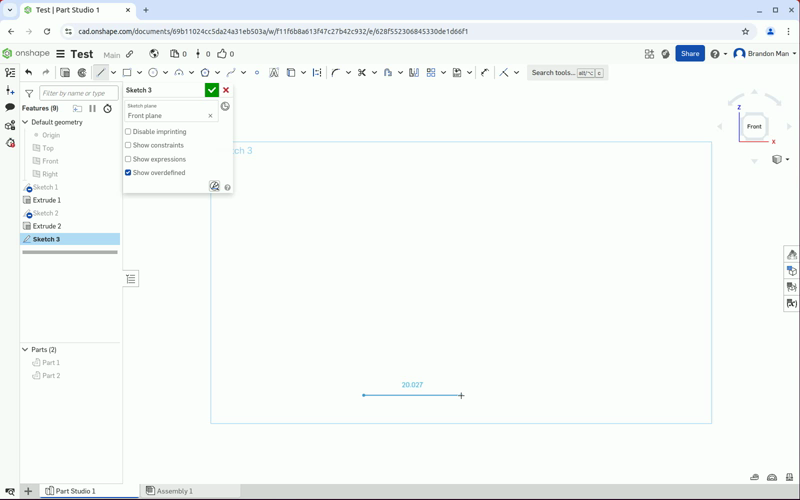
click(461, 395)
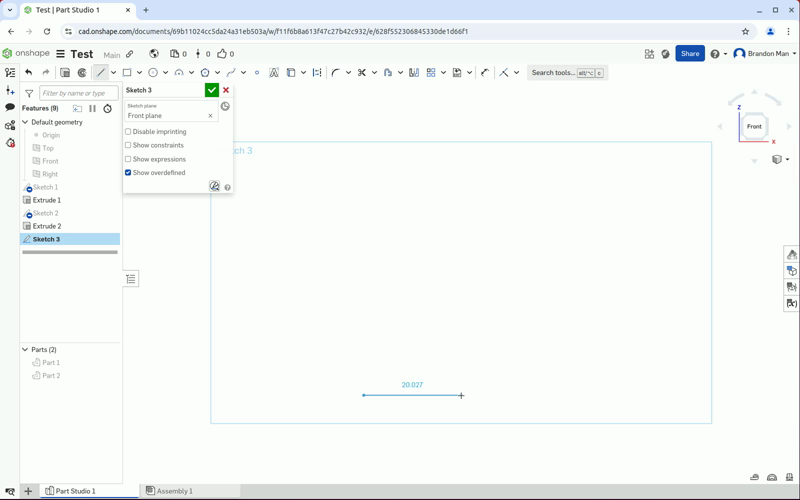
key_up(shift)
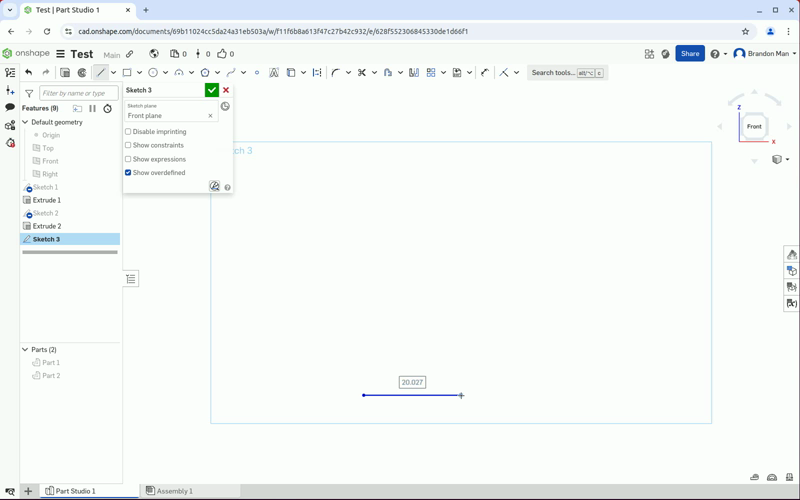
key_down(shift)
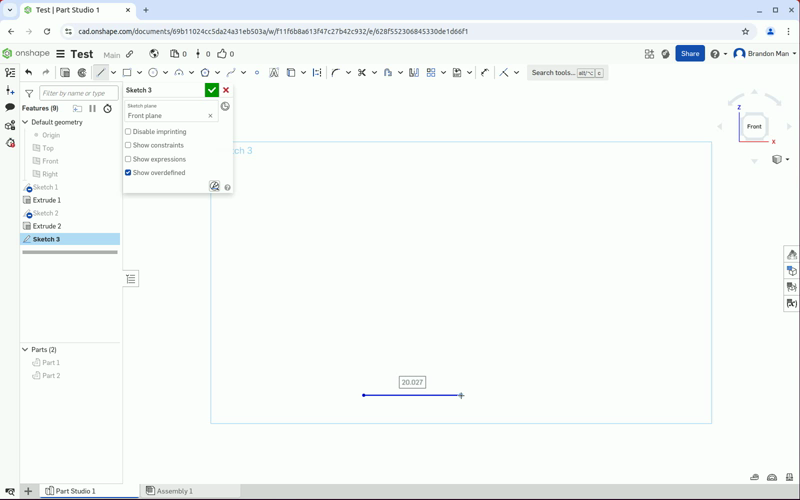
mouse_move(491, 395)
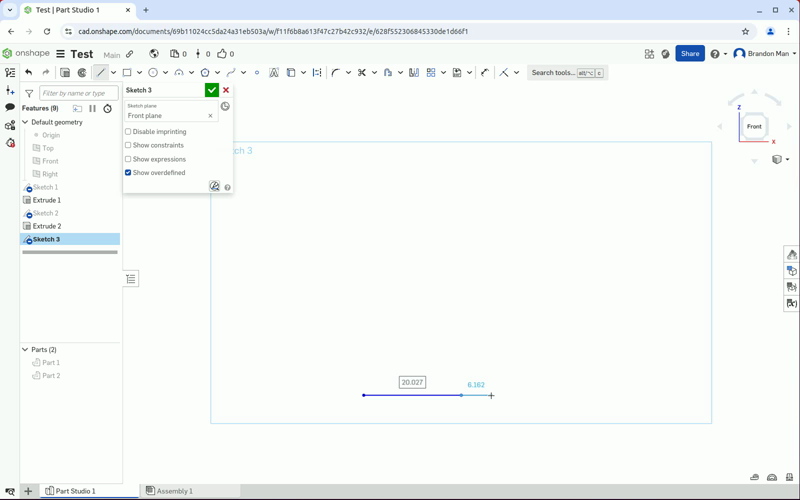
mouse_move(461, 373)
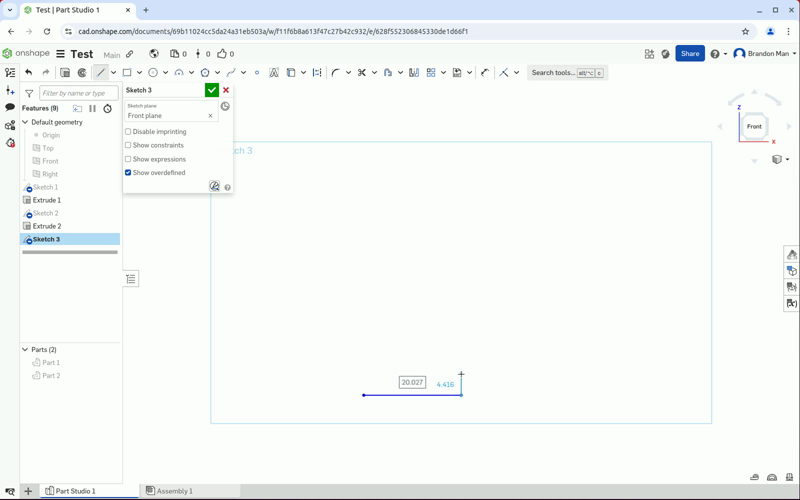
click(461, 373)
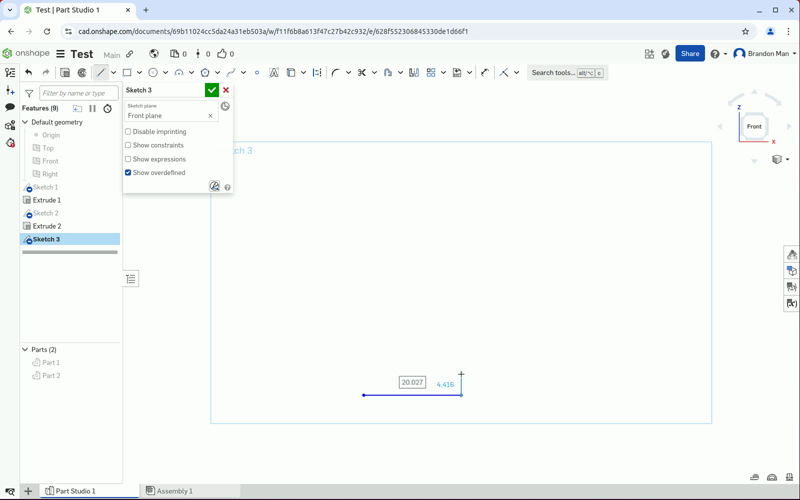
key_up(shift)
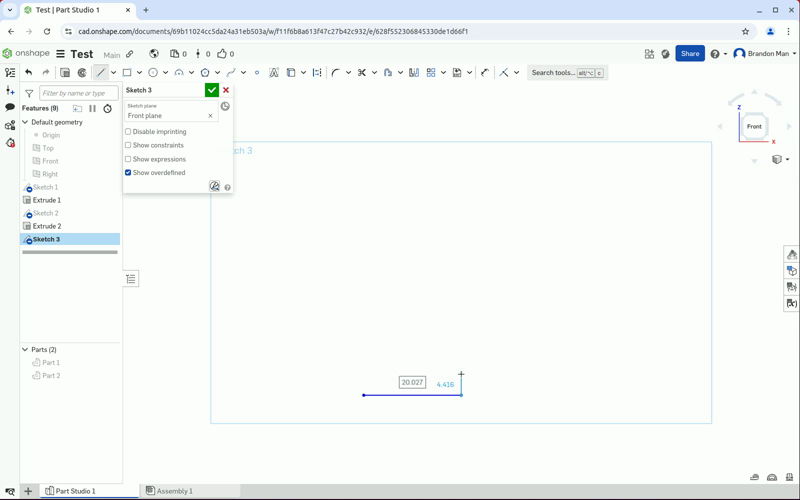
key_down(shift)
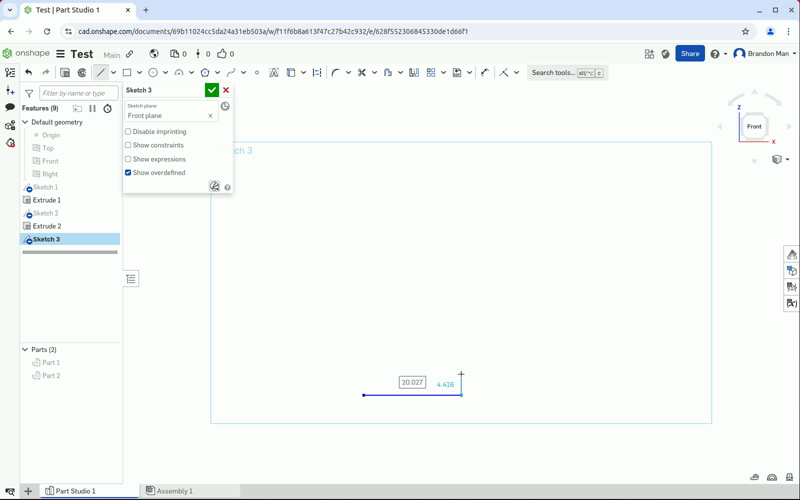
mouse_move(491, 373)
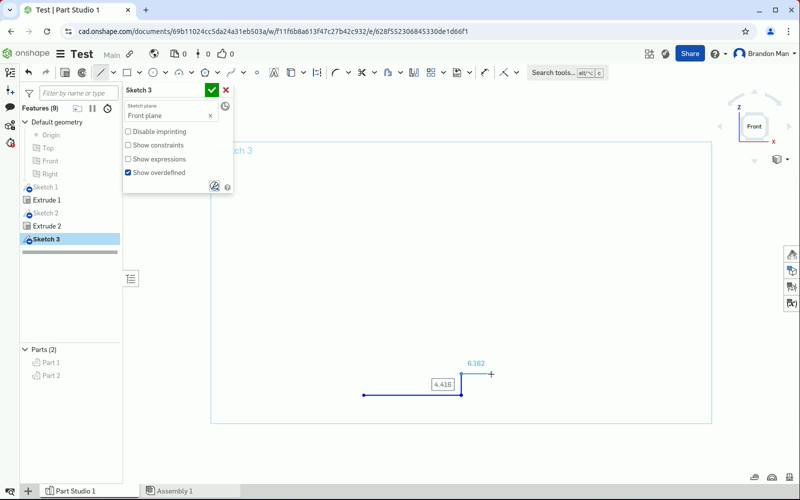
mouse_move(429, 373)
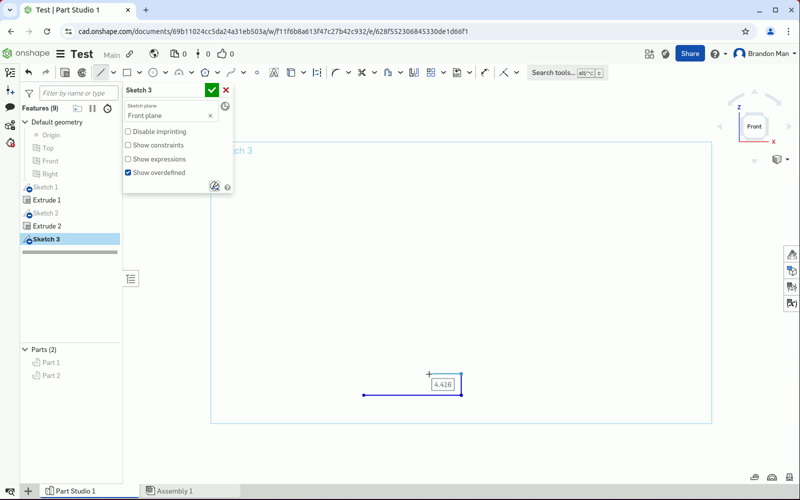
click(429, 373)
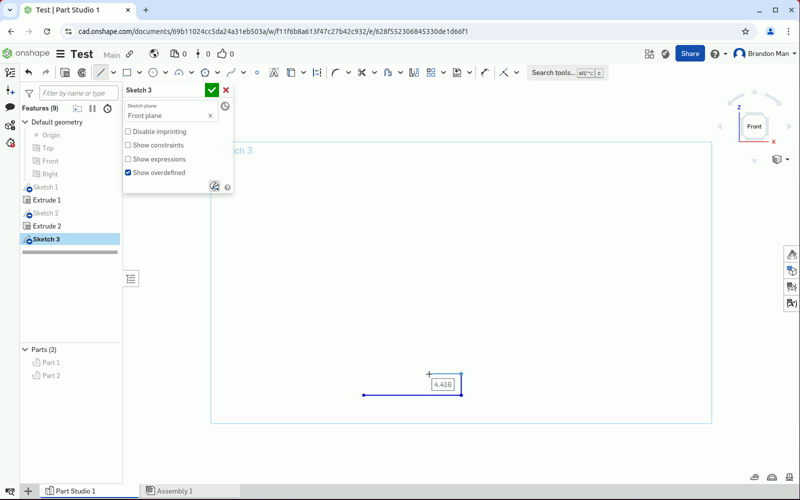
key_up(shift)
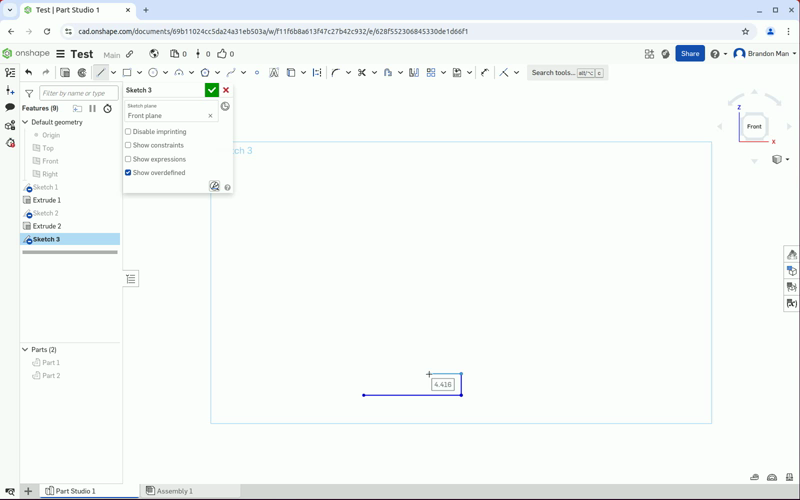
key_down(shift)
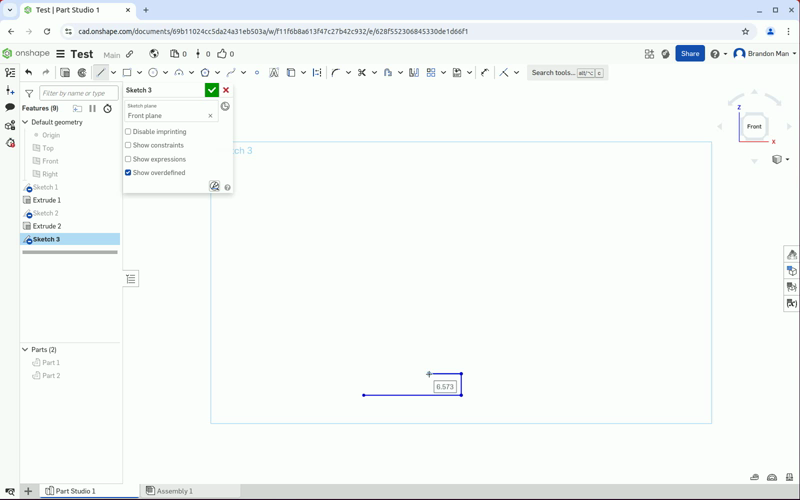
mouse_move(363, 373)
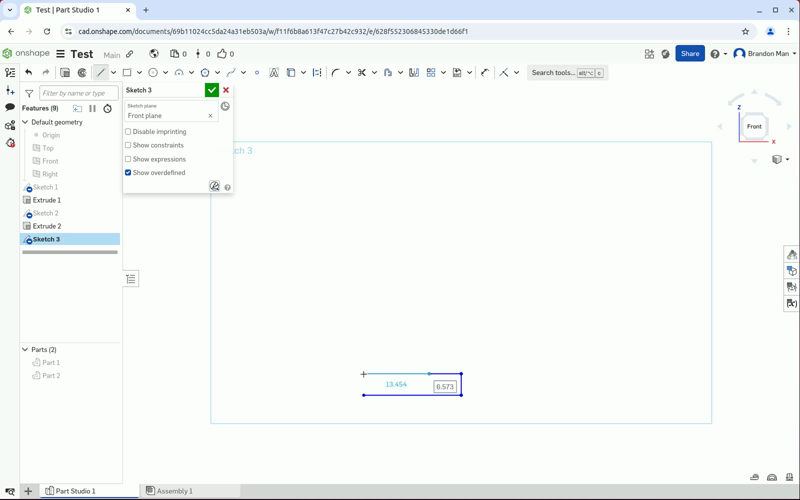
click(363, 373)
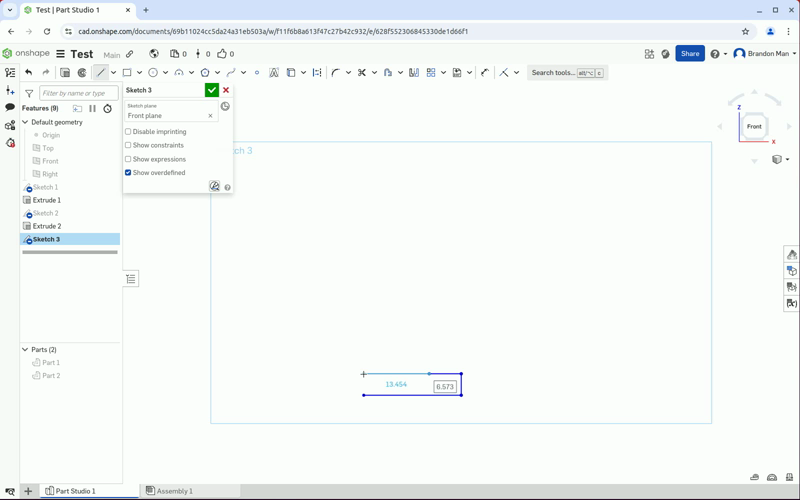
key_up(shift)
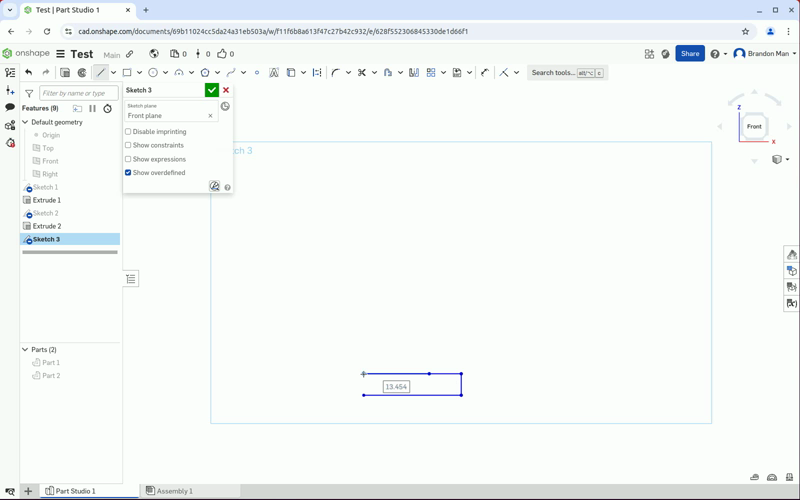
mouse_move(393, 373)
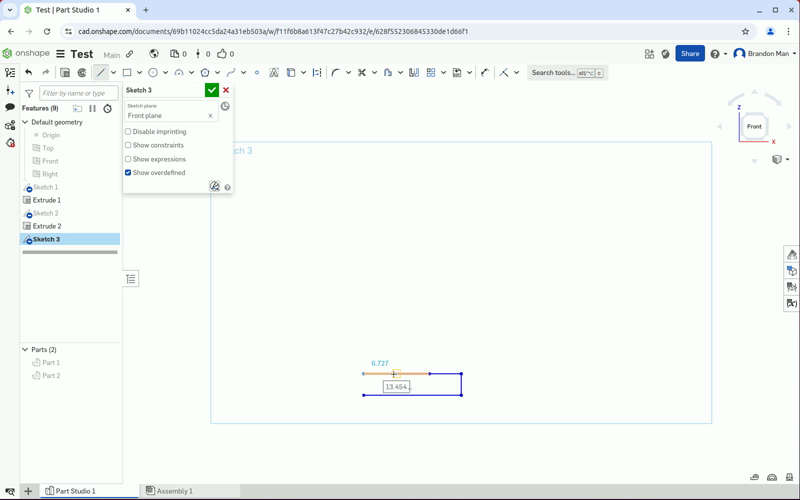
key_down(shift)
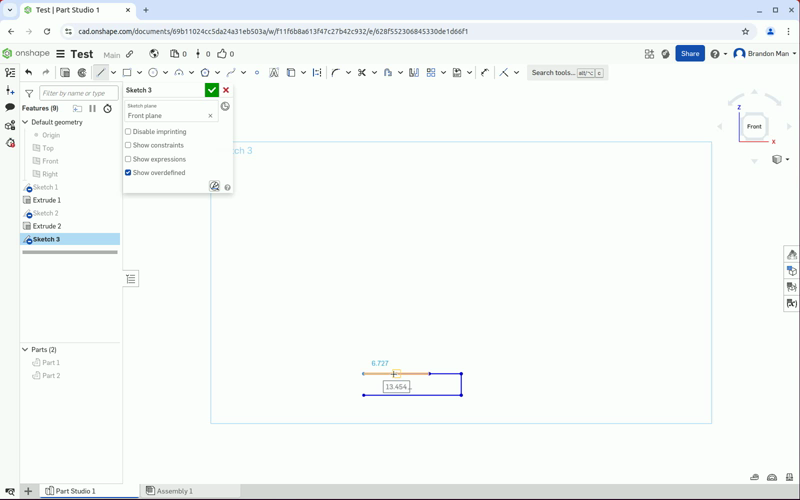
mouse_move(363, 395)
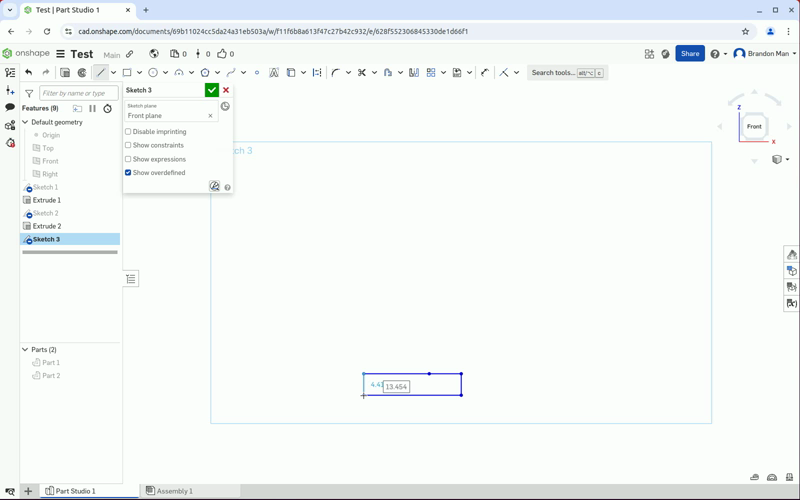
key_up(shift)
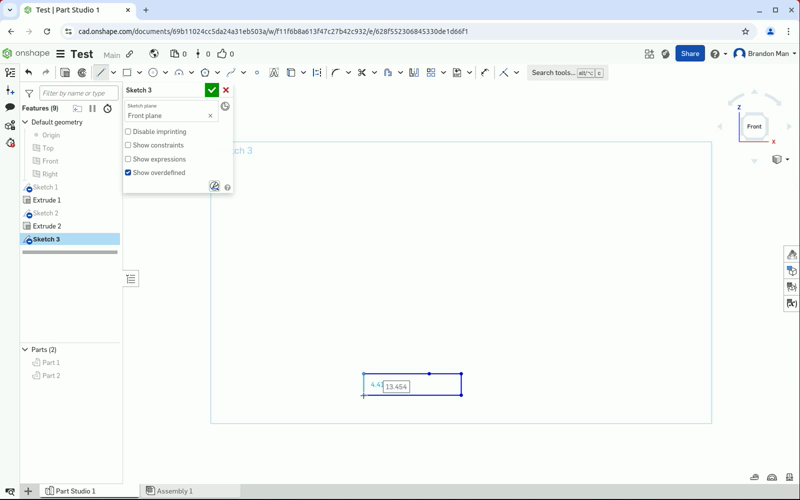
click(363, 395)
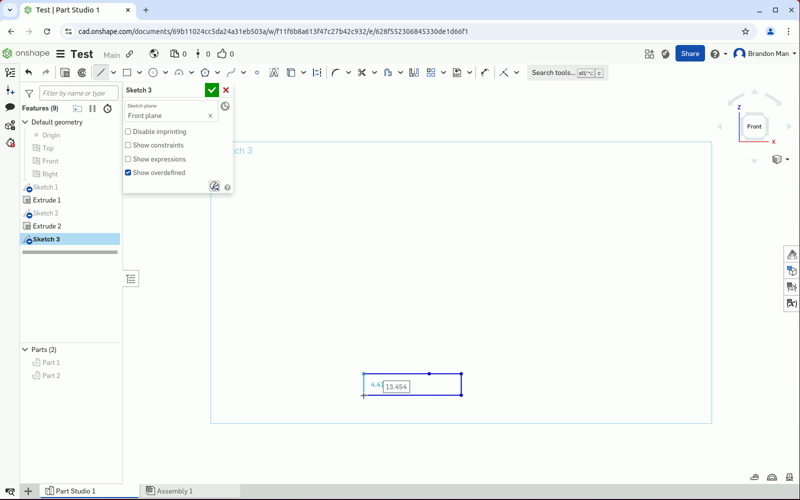
key(esc)
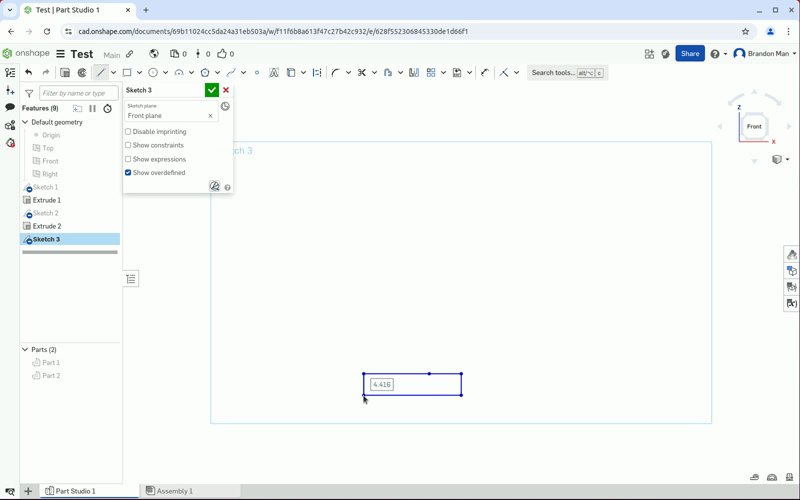
mouse_move(441, 393)
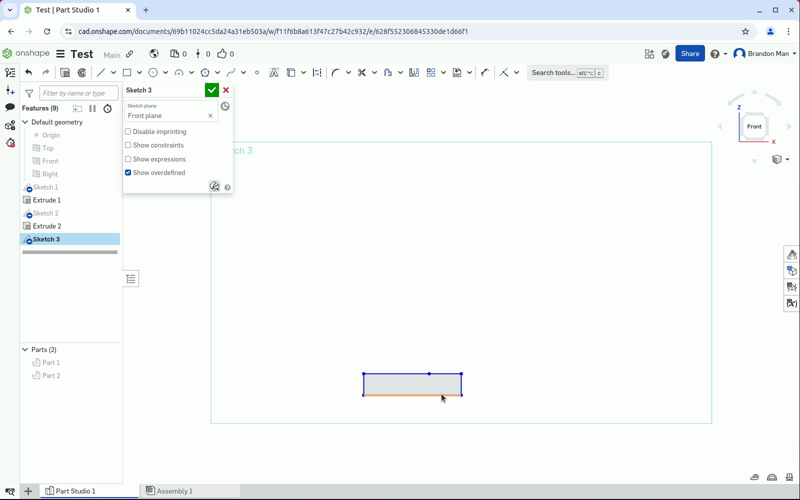
click(441, 393)
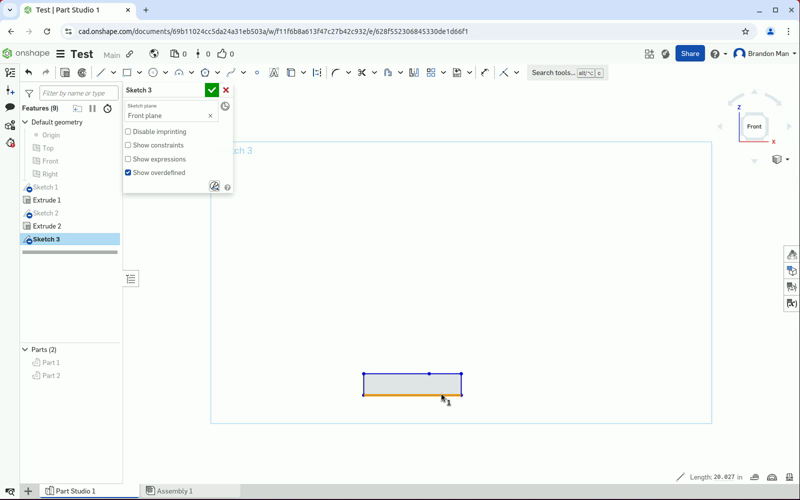
mouse_move(73, 352)
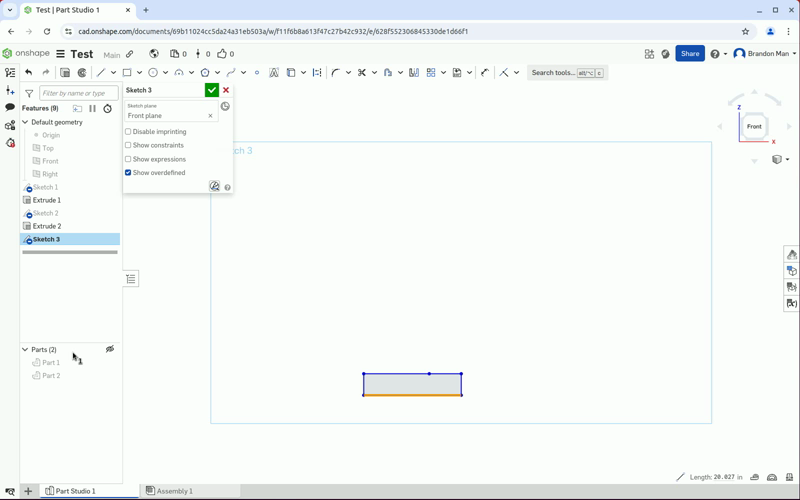
key(shift+y)
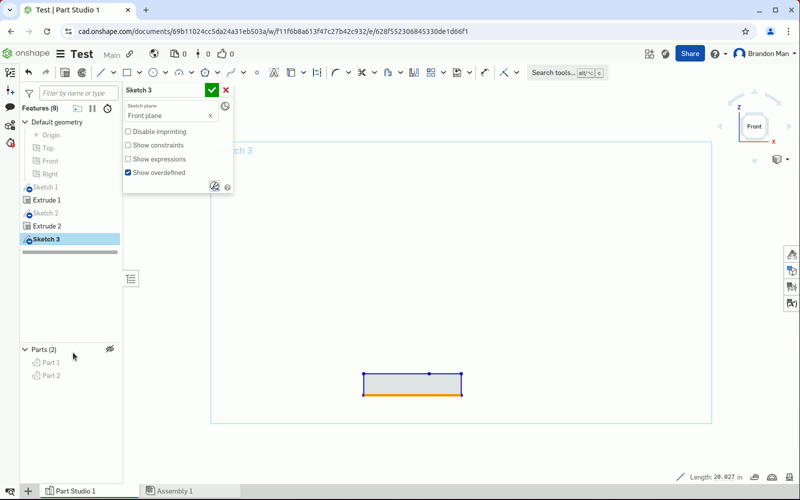
key(shift+e)
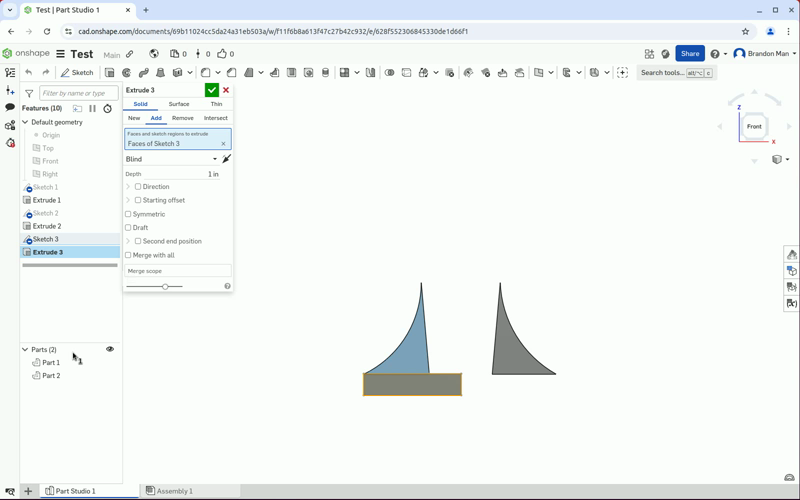
mouse_move(143, 106)
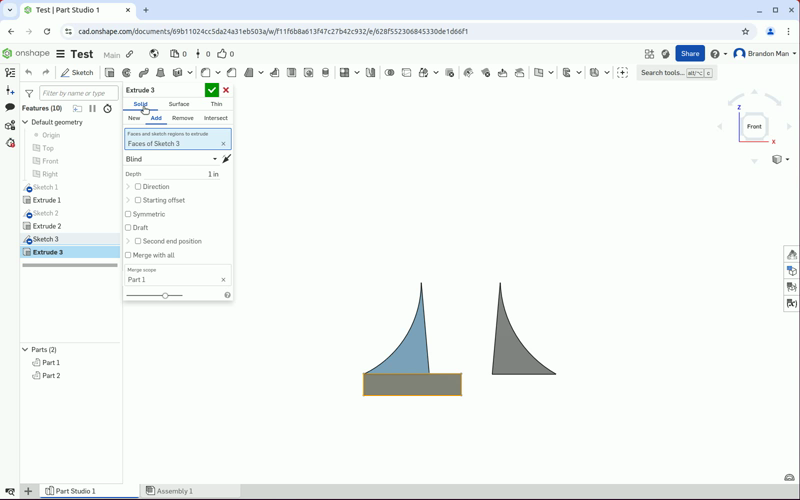
click(143, 106)
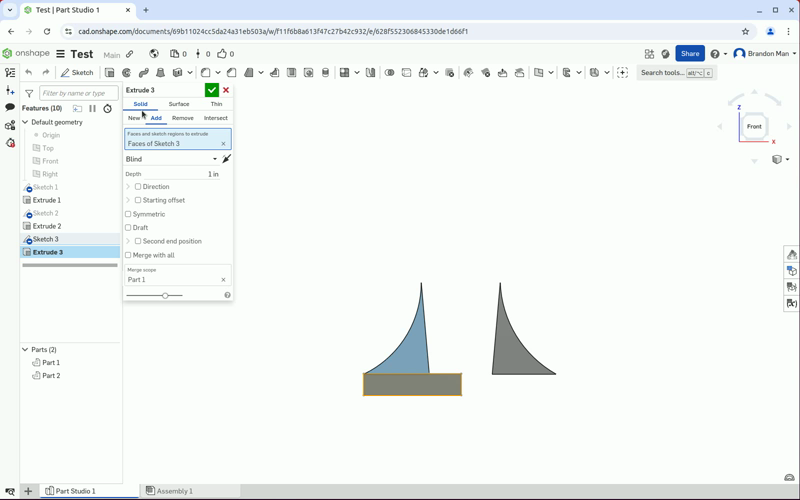
mouse_move(137, 120)
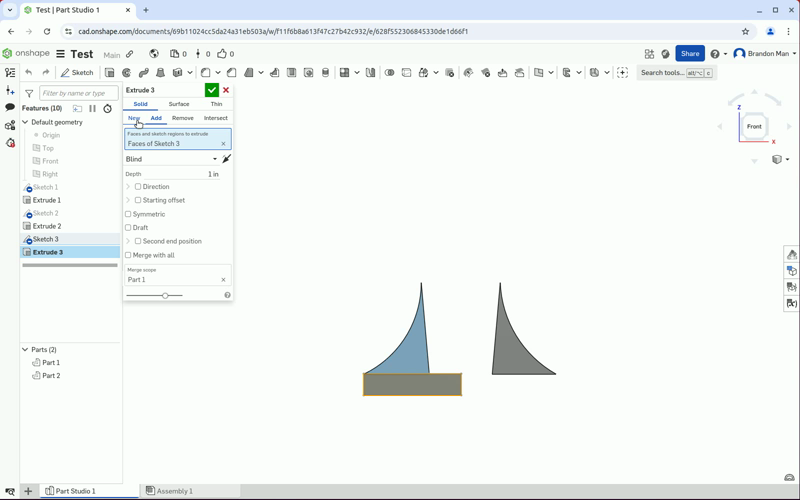
click(137, 120)
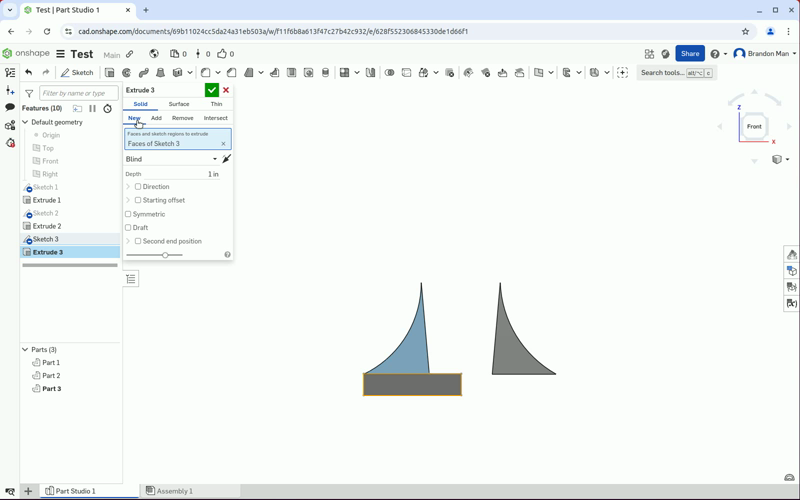
key(tab, 4)
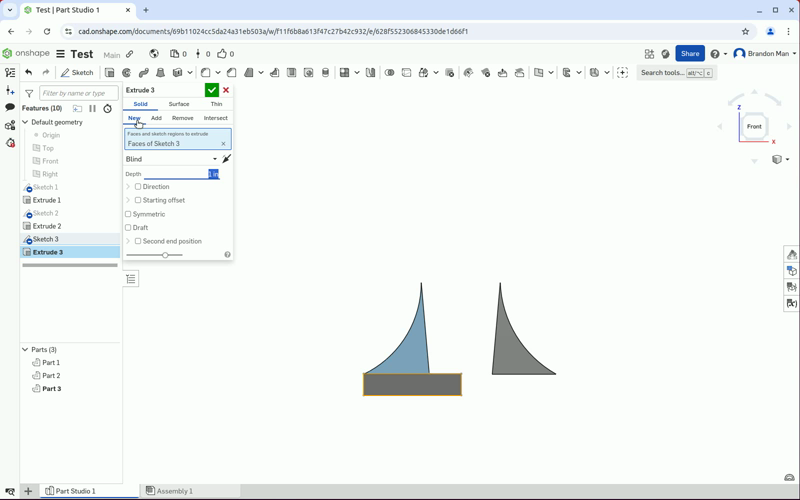
text(10.591)
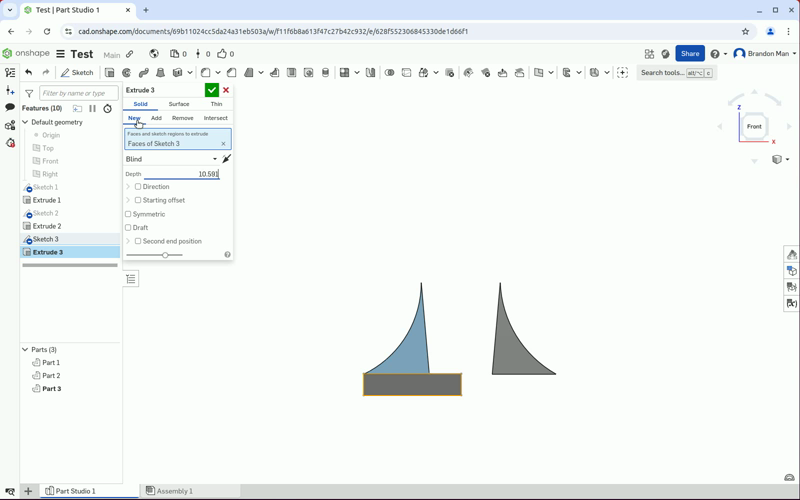
key(enter)
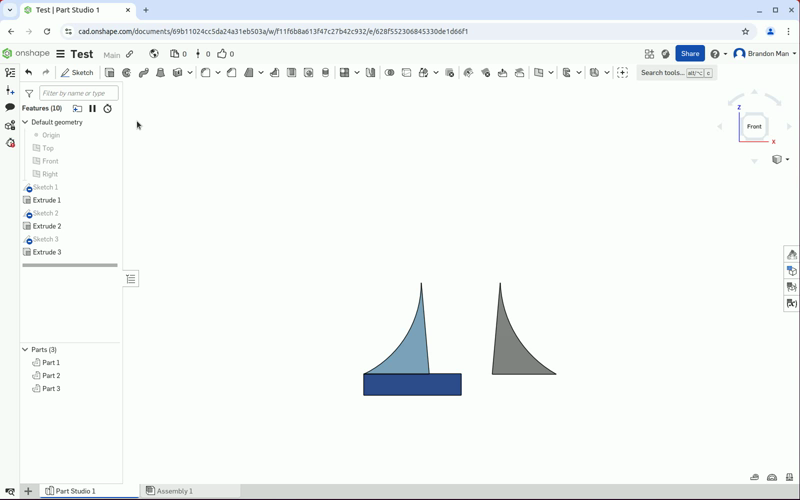
key(shift+h)
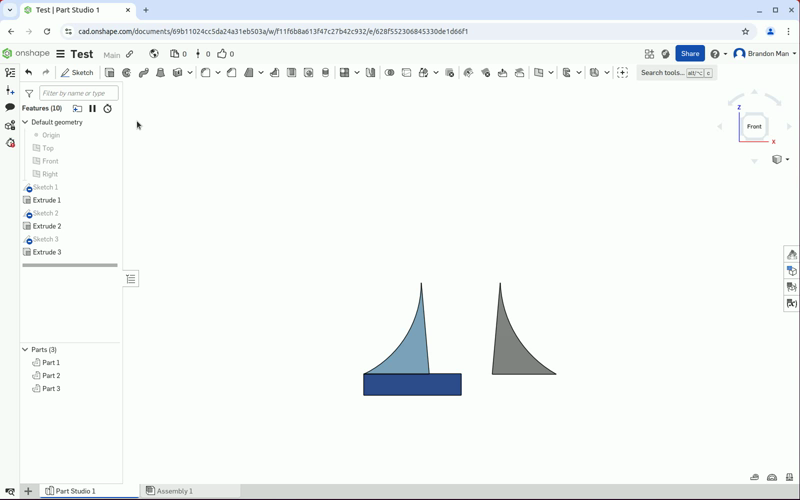
key(shift+h)
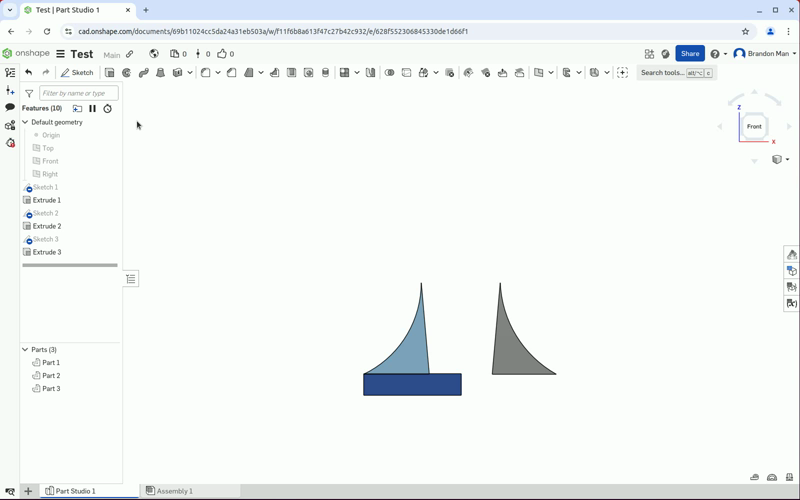
mouse_move(73, 189)
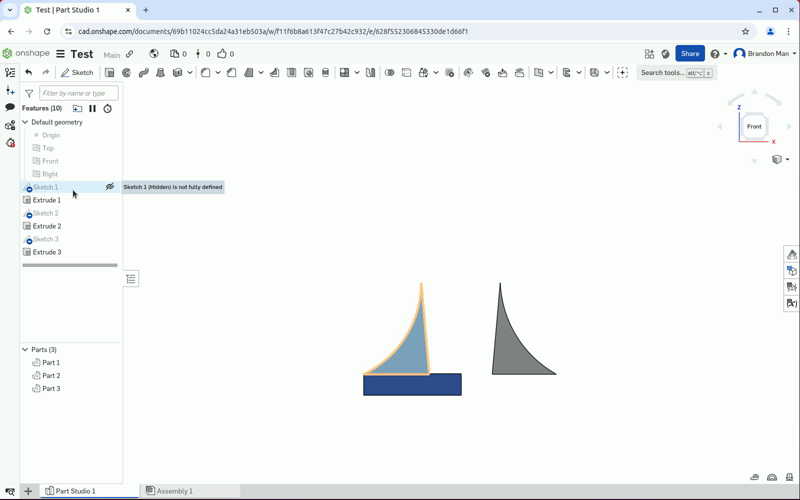
click(73, 189)
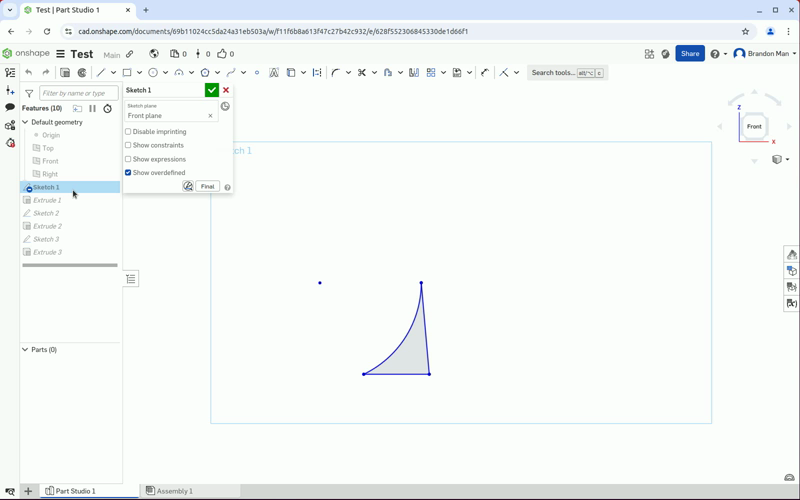
mouse_move(229, 92)
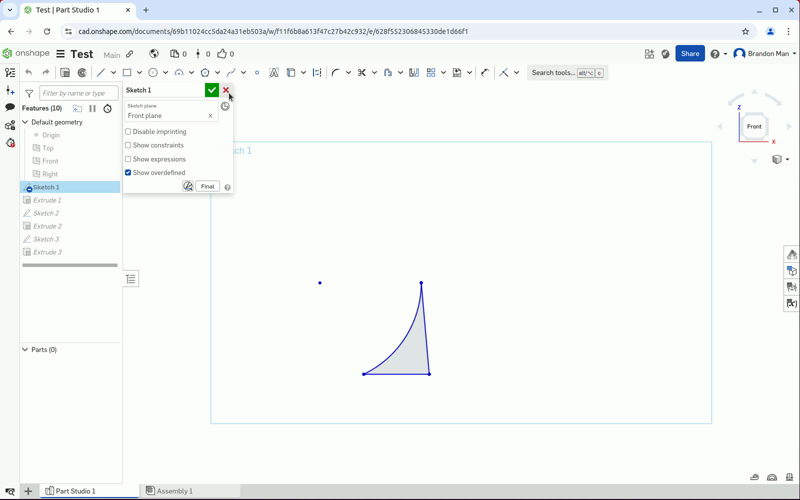
click(229, 92)
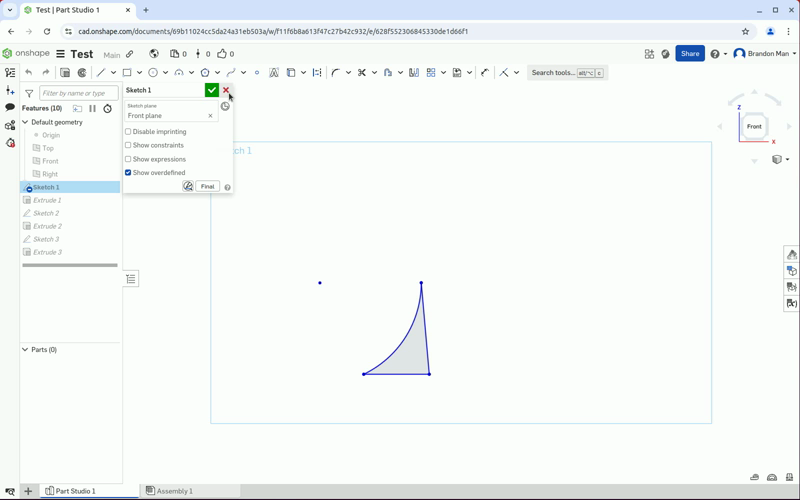
key(shift+s)
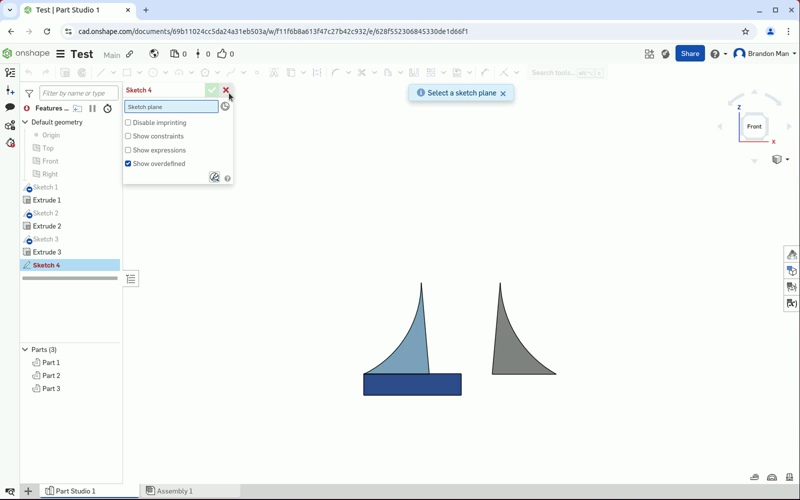
mouse_move(73, 163)
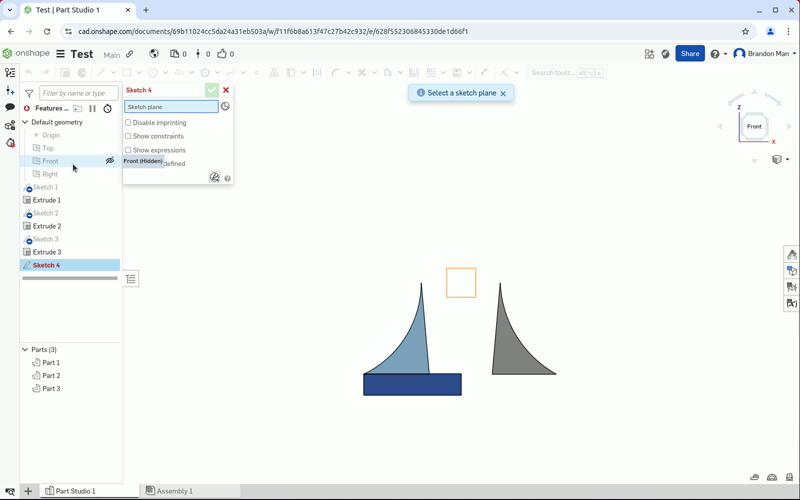
click(73, 163)
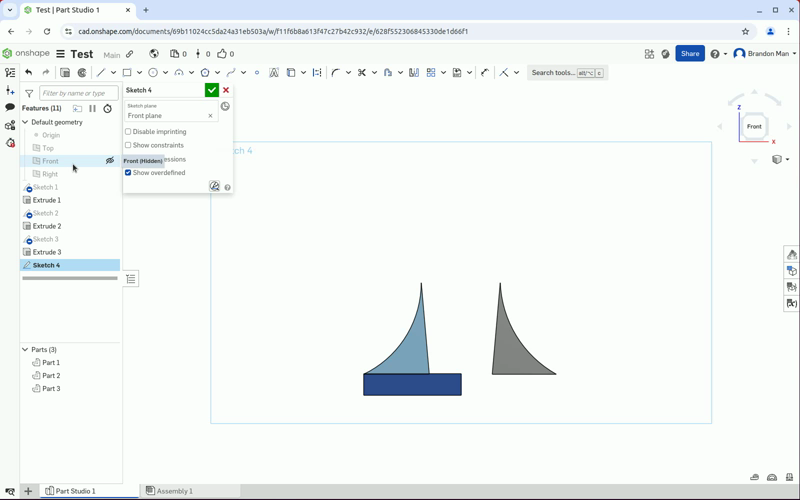
mouse_move(73, 352)
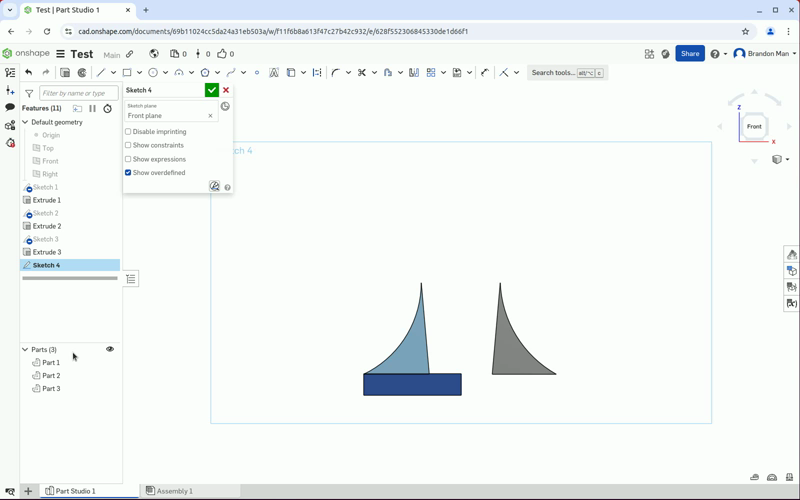
key(y)
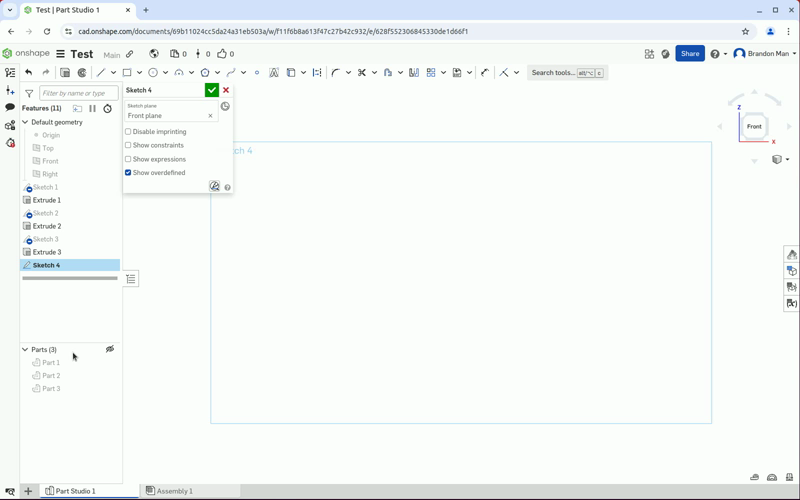
key(l)
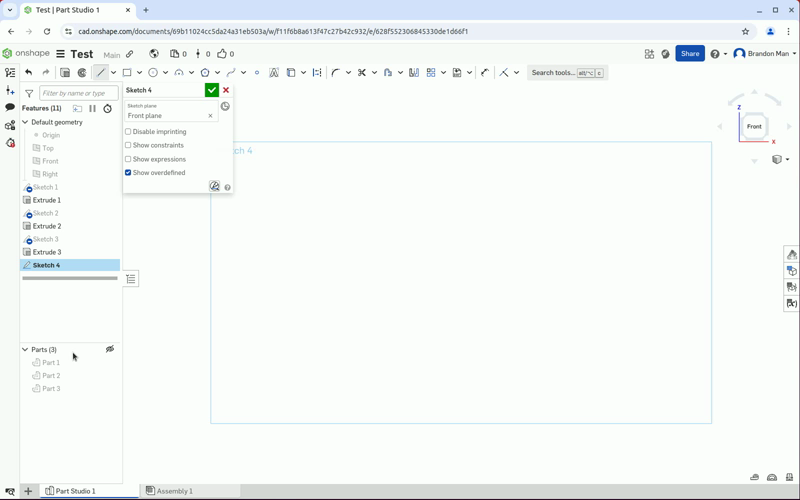
key_down(shift)
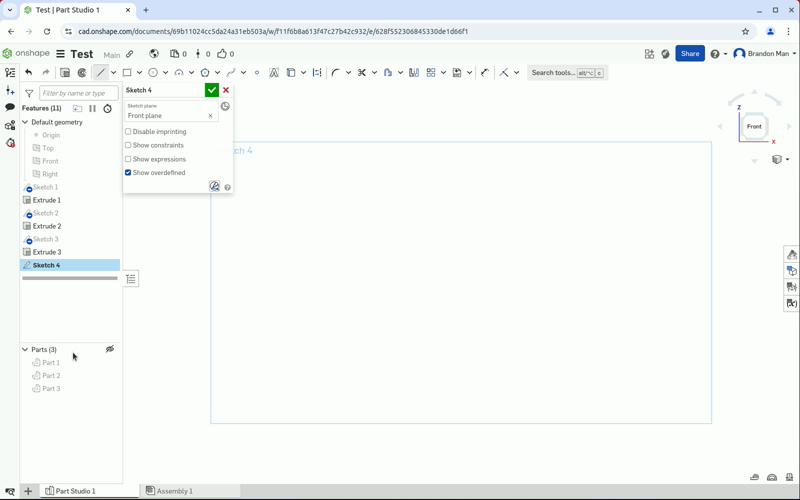
mouse_move(460, 395)
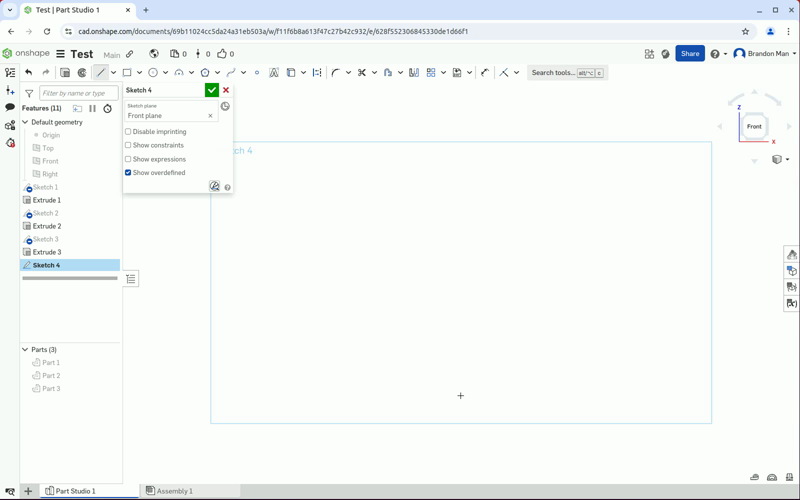
click(460, 395)
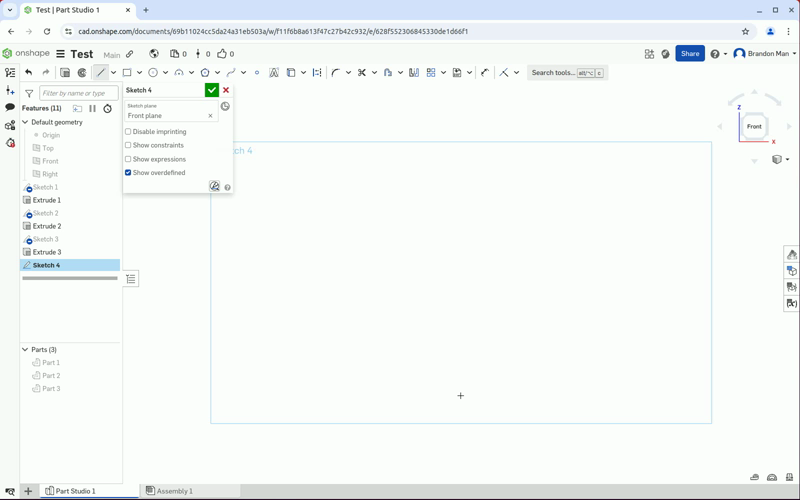
key_up(shift)
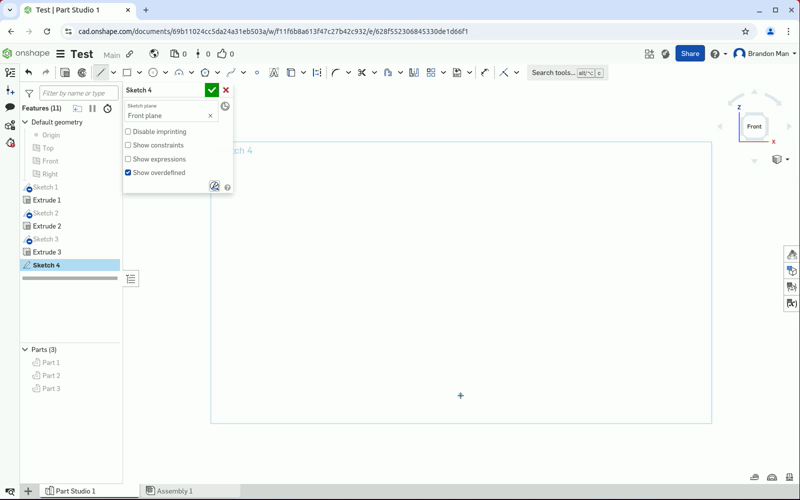
key_down(shift)
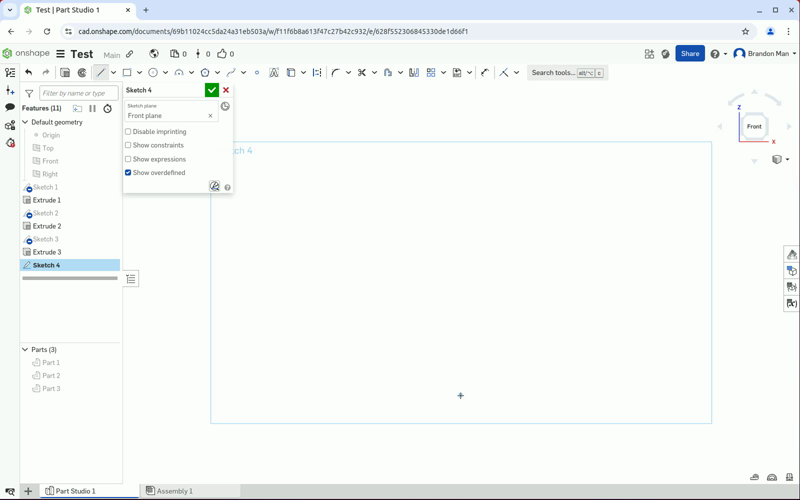
mouse_move(555, 395)
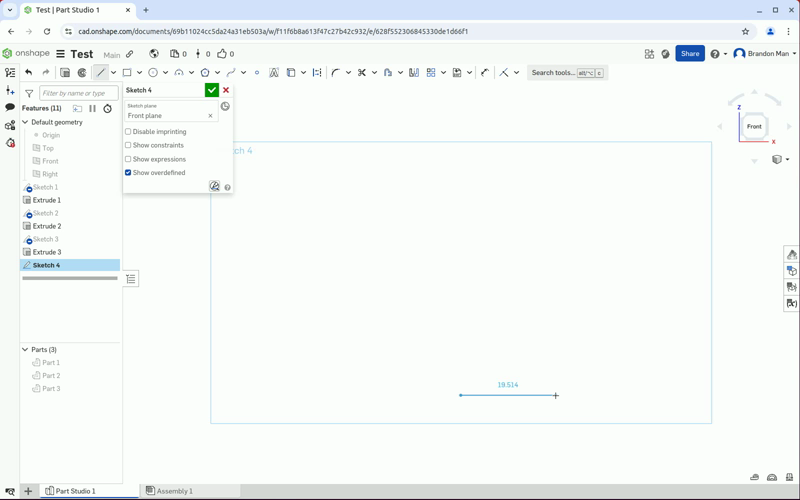
click(555, 395)
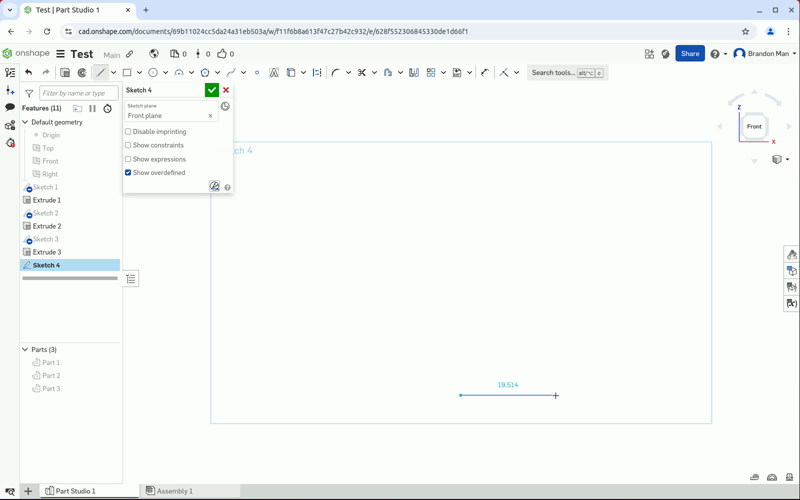
key_up(shift)
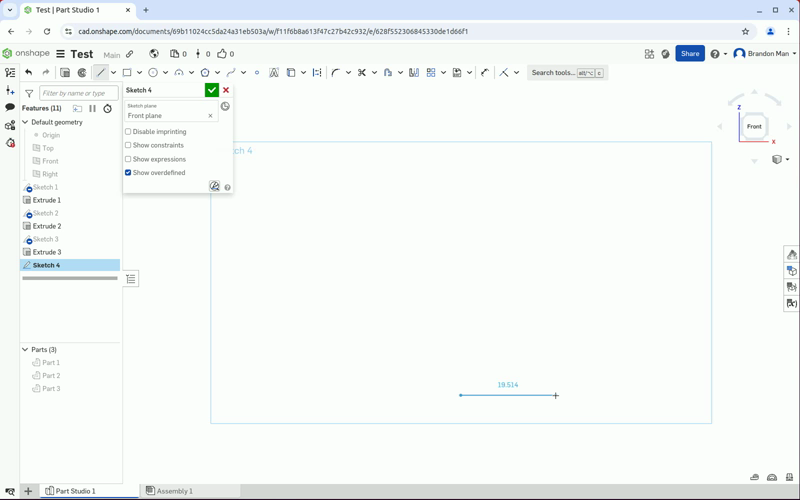
key_down(shift)
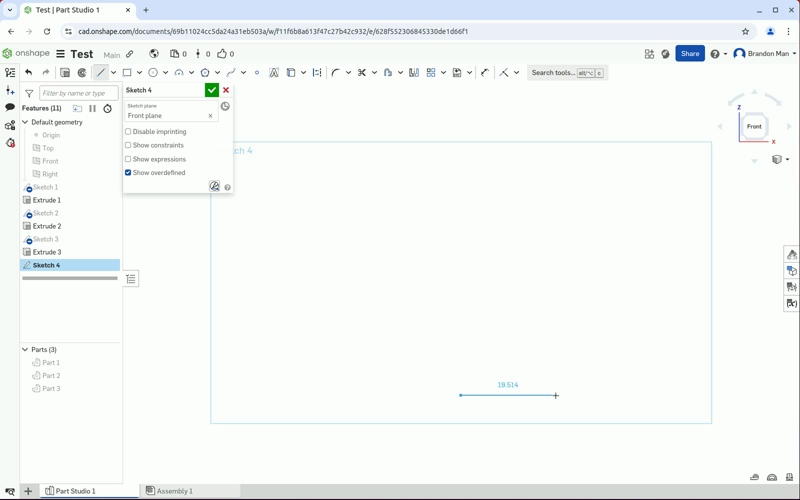
mouse_move(585, 395)
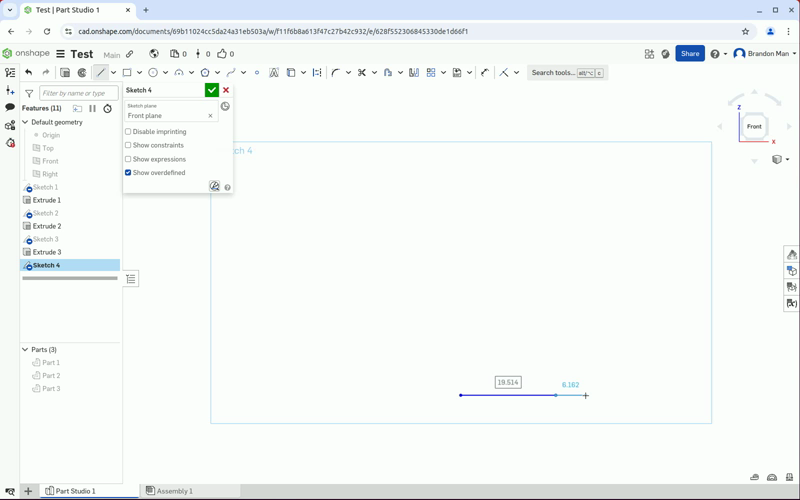
mouse_move(555, 373)
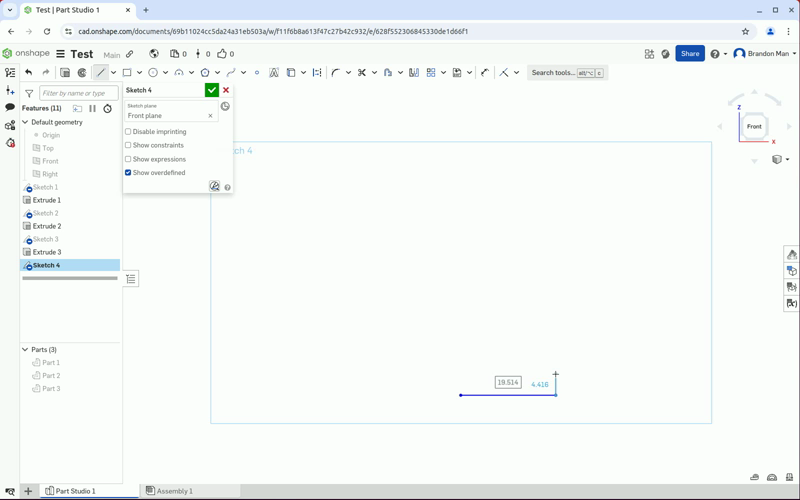
click(555, 373)
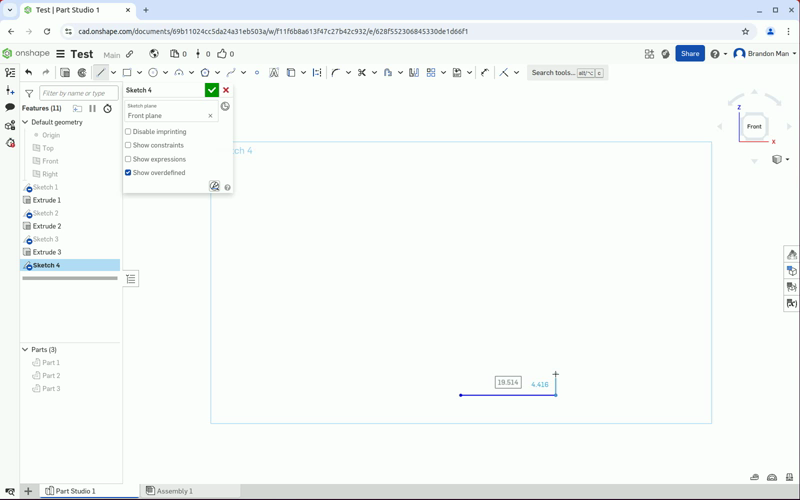
key_up(shift)
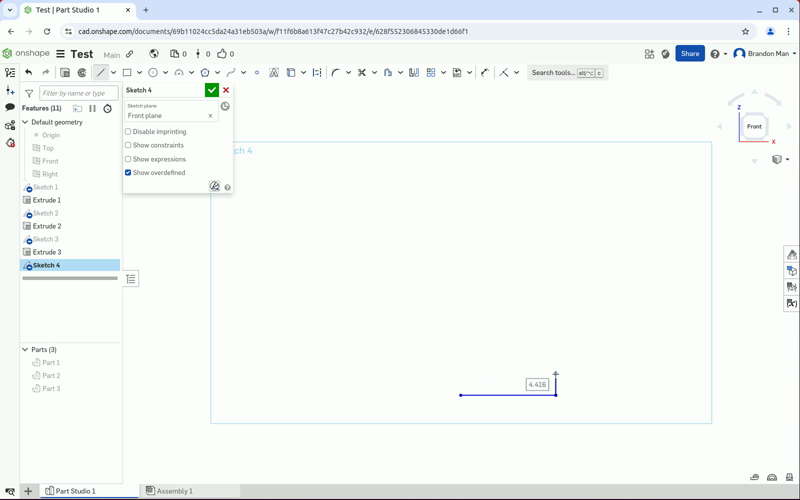
key_down(shift)
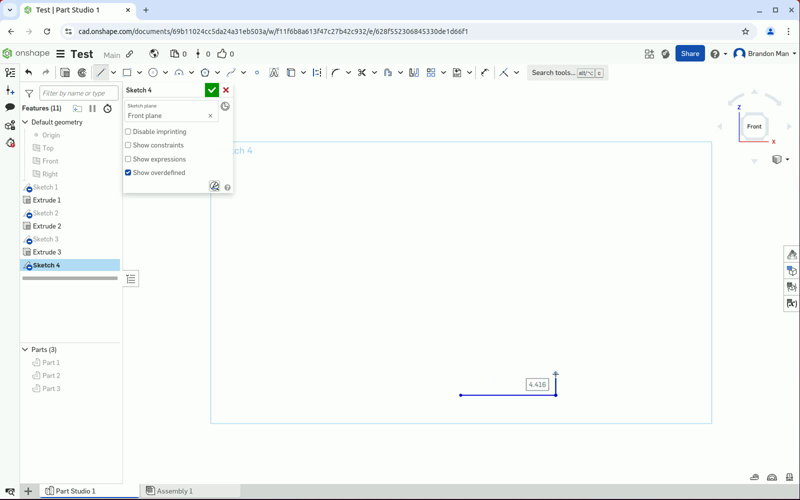
mouse_move(492, 373)
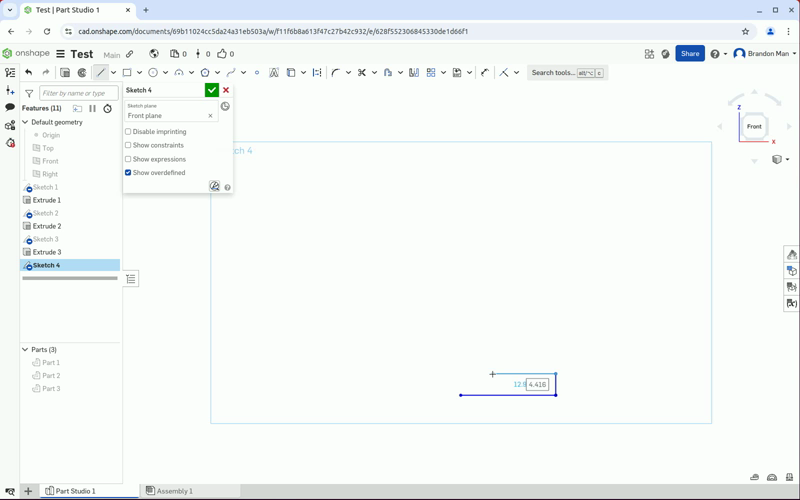
click(492, 373)
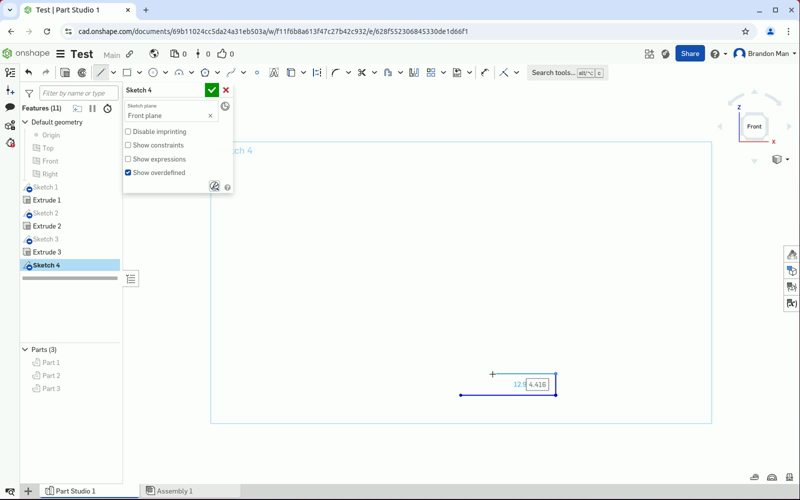
key_up(shift)
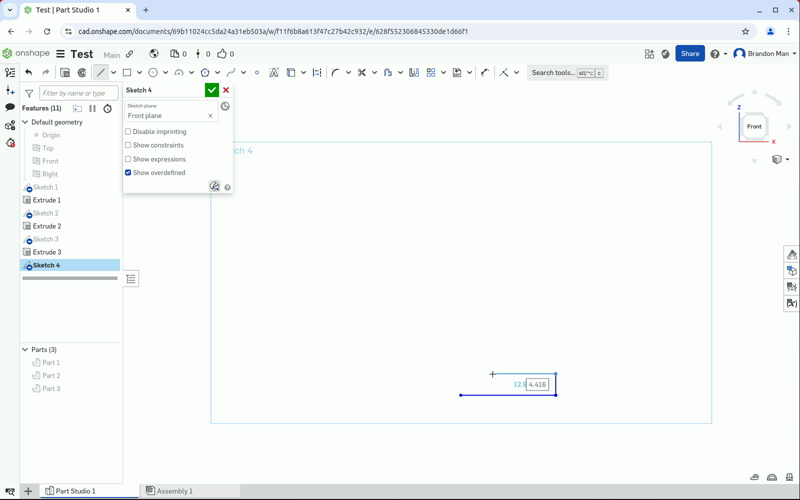
key_down(shift)
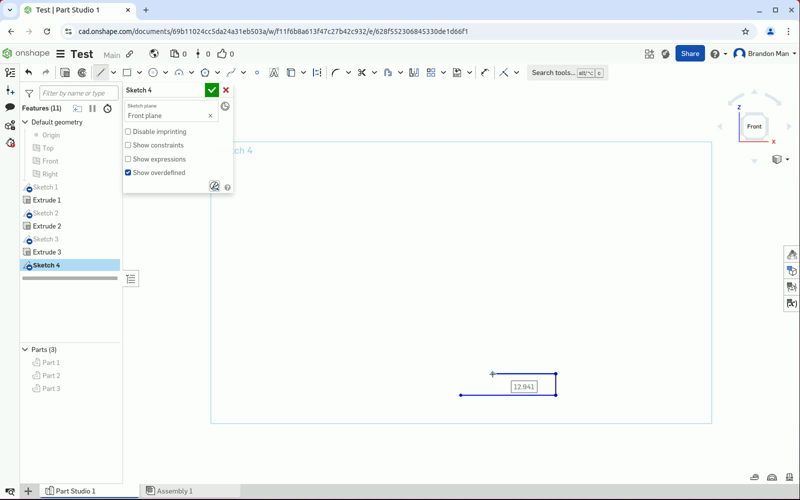
mouse_move(522, 373)
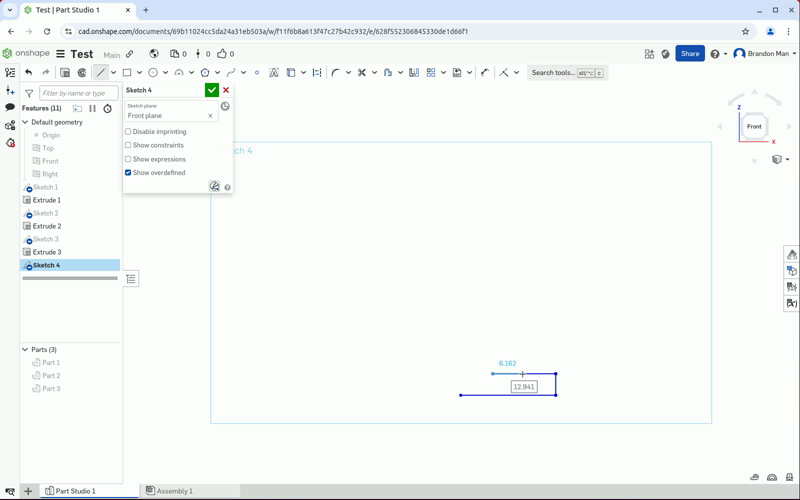
mouse_move(460, 373)
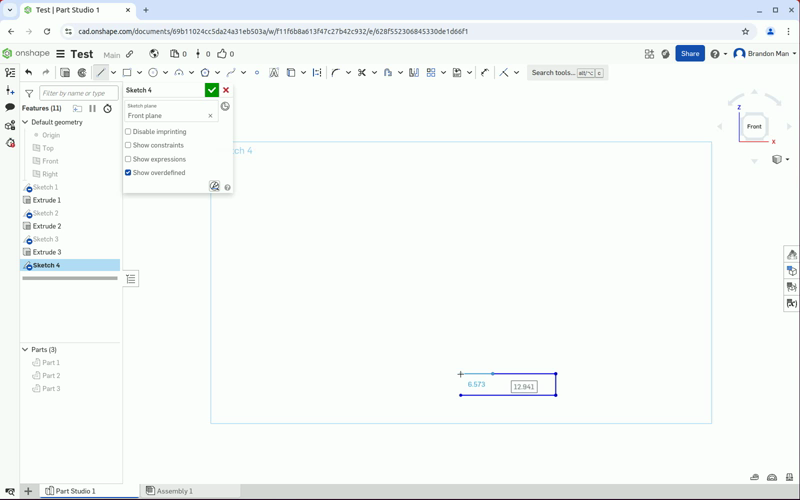
click(460, 373)
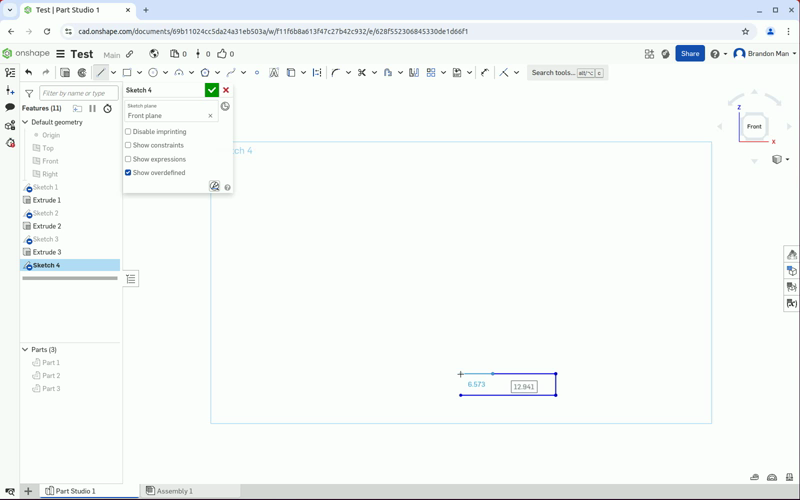
key_up(shift)
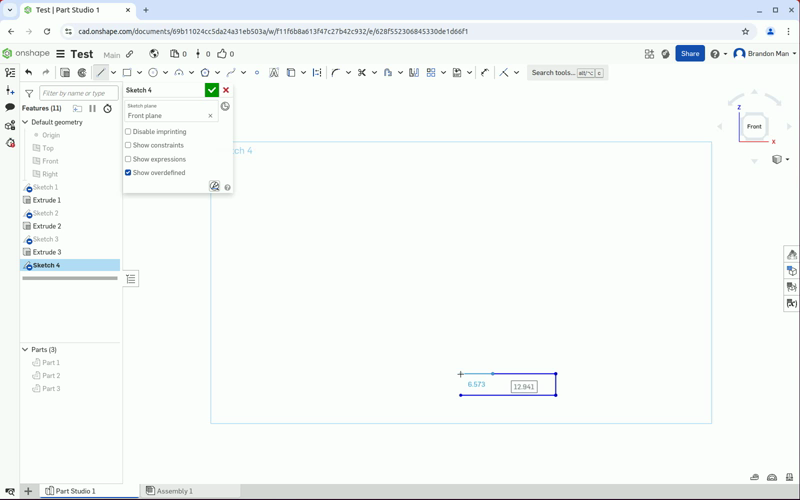
mouse_move(490, 373)
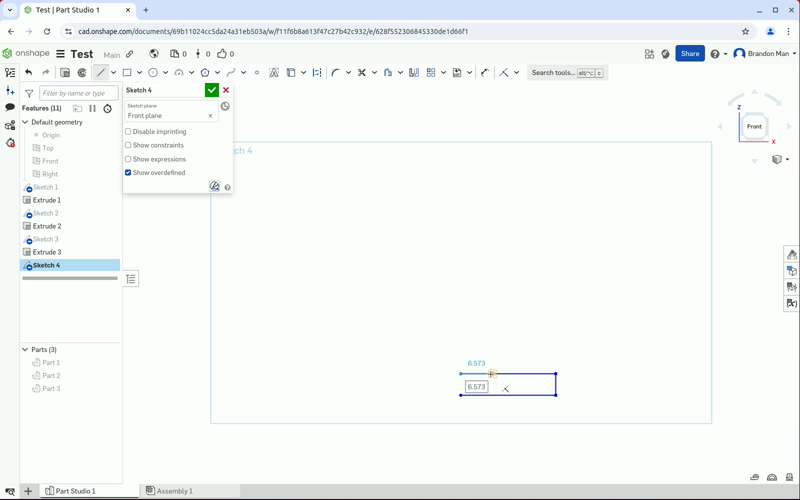
key_down(shift)
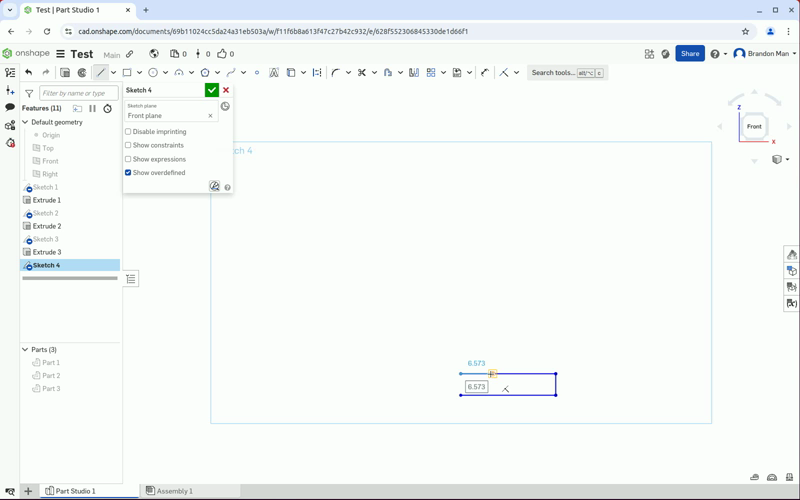
mouse_move(460, 395)
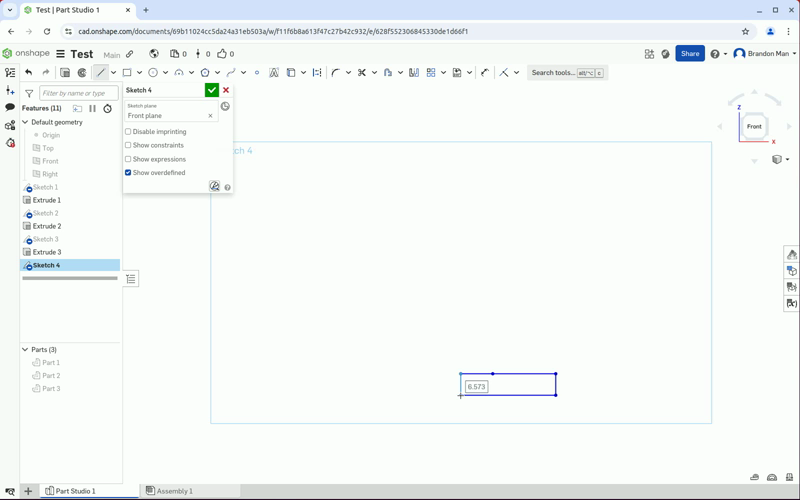
key_up(shift)
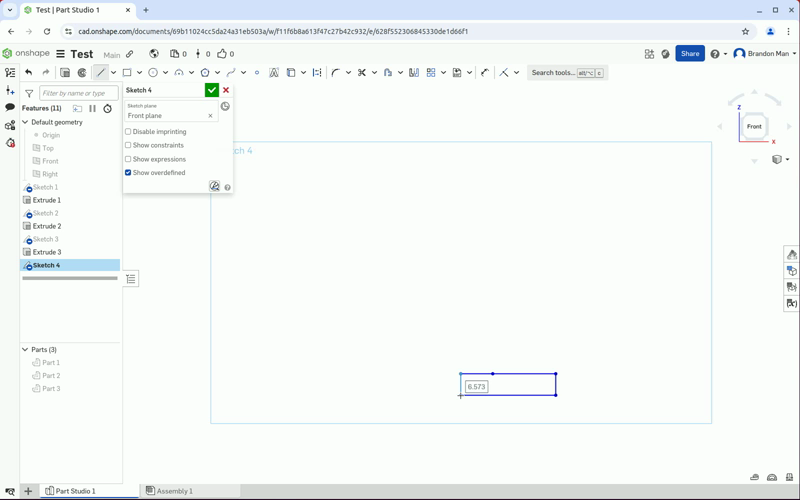
click(460, 395)
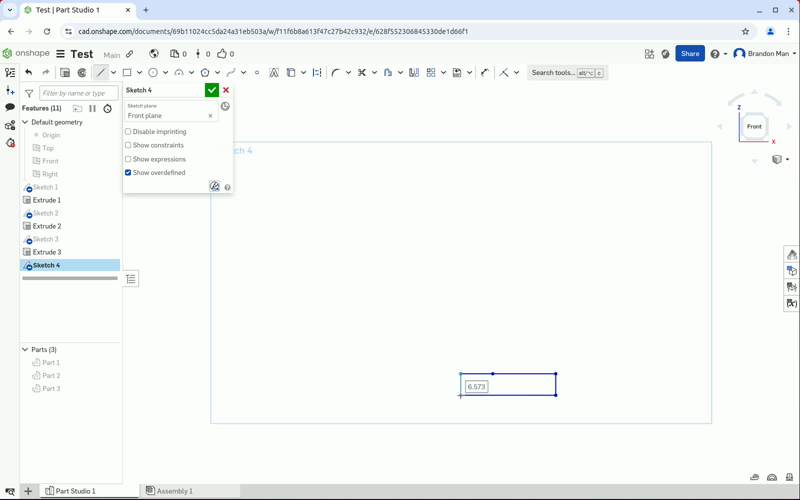
key(esc)
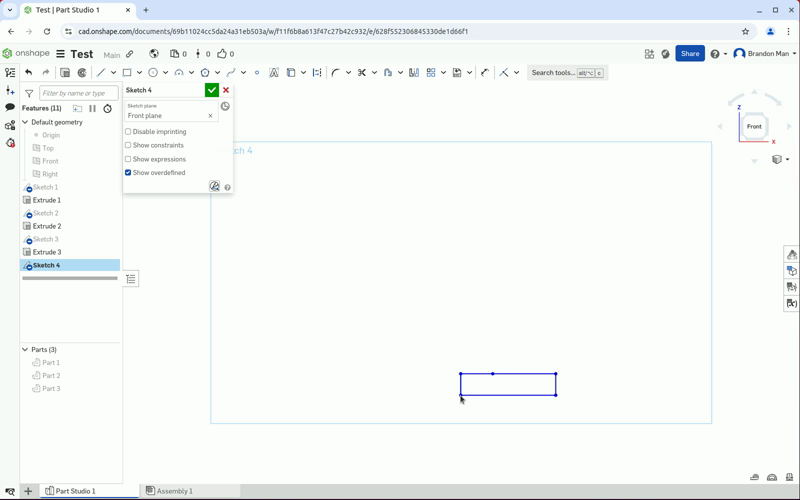
mouse_move(528, 392)
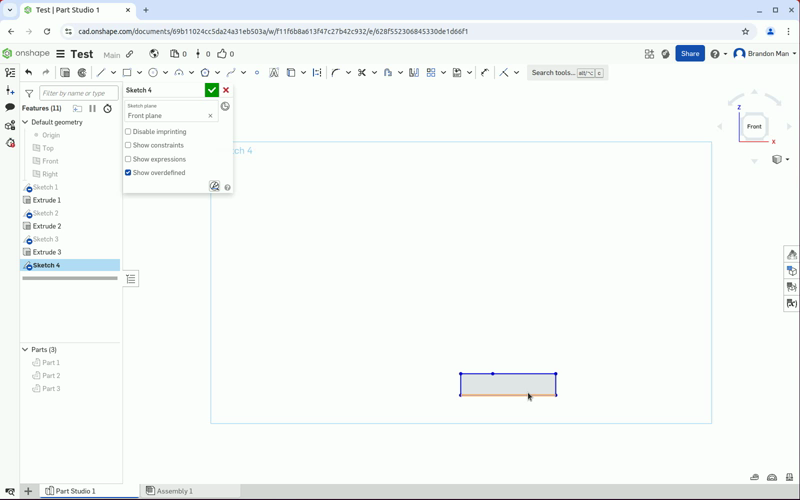
click(528, 392)
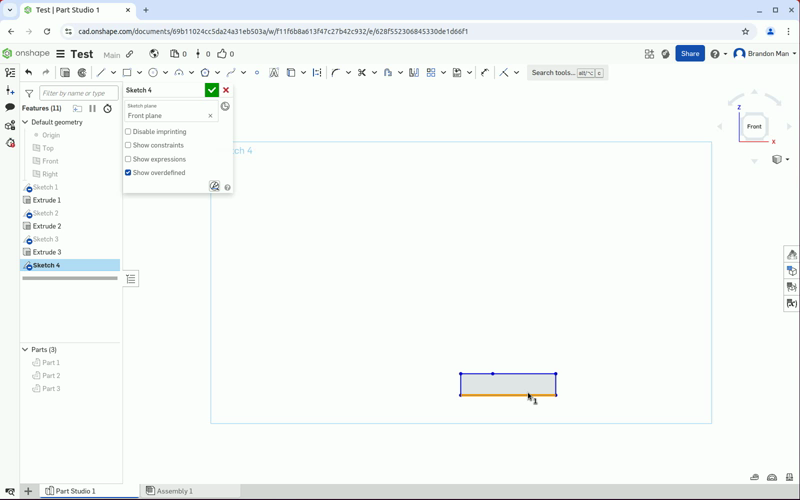
mouse_move(73, 352)
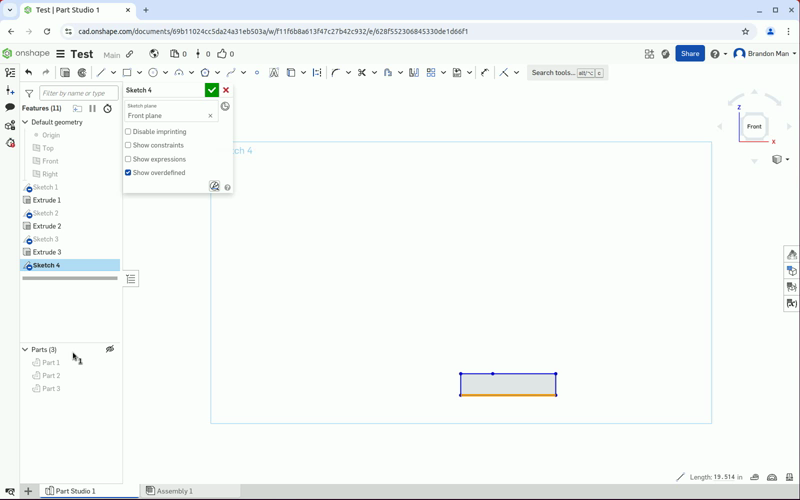
key(shift+y)
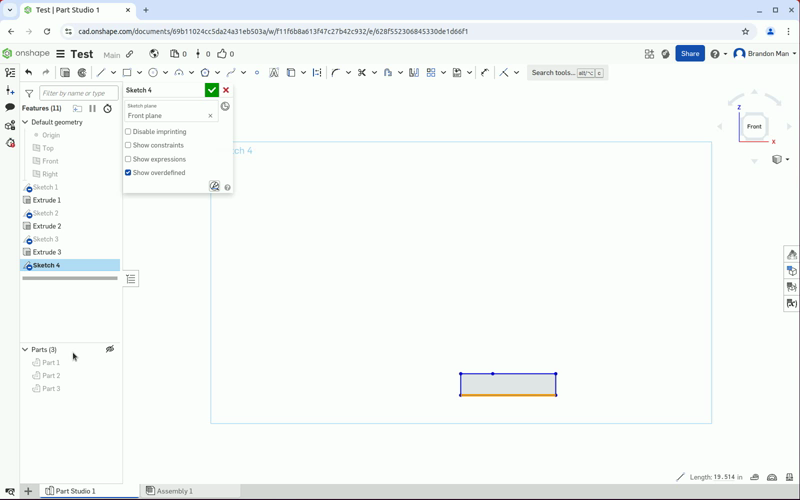
key(shift+e)
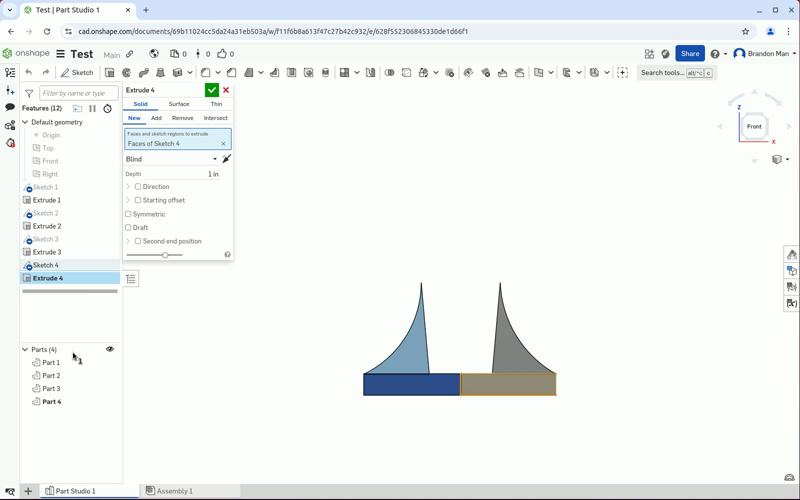
mouse_move(143, 106)
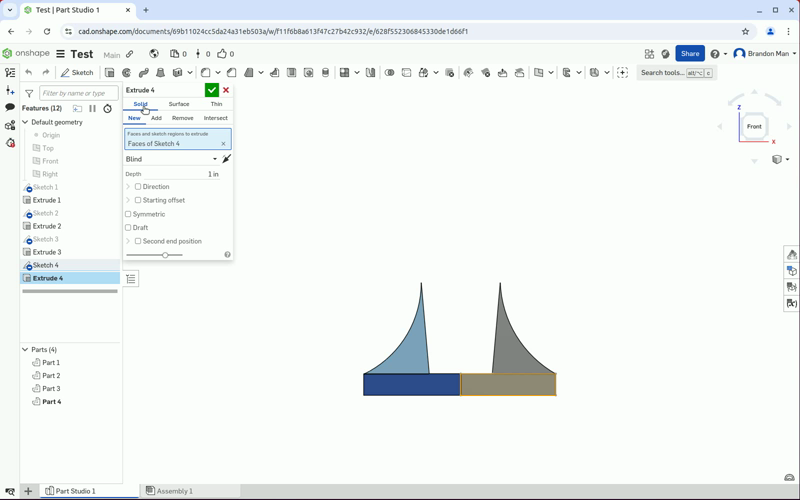
click(143, 106)
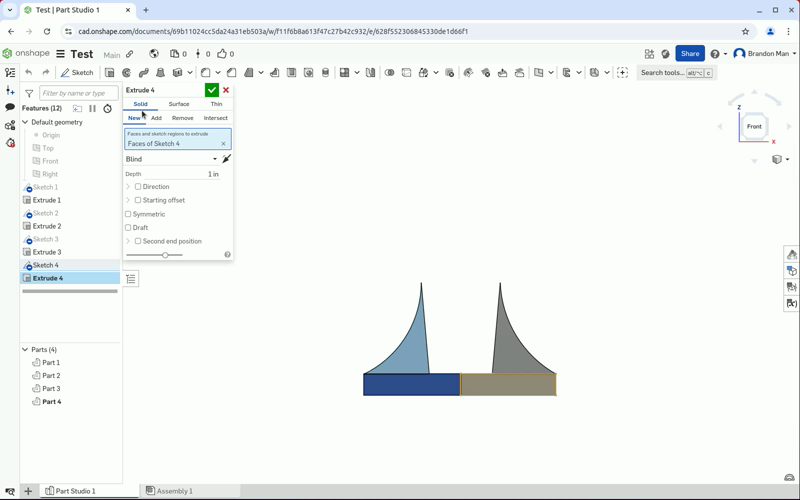
mouse_move(137, 120)
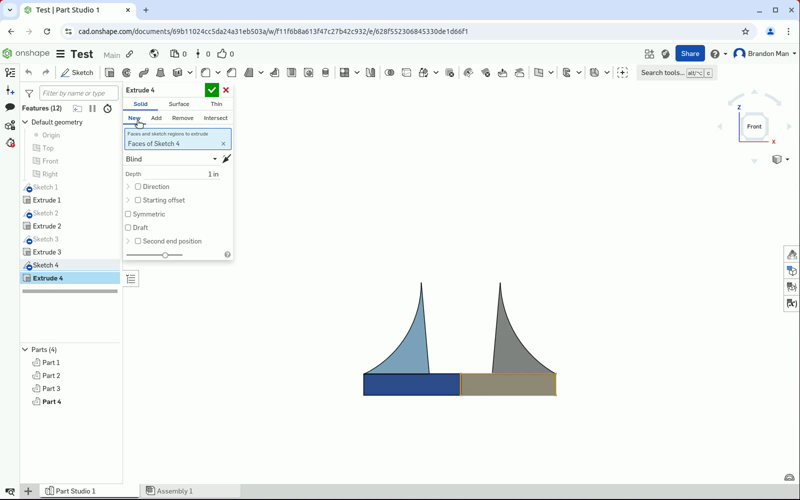
click(137, 120)
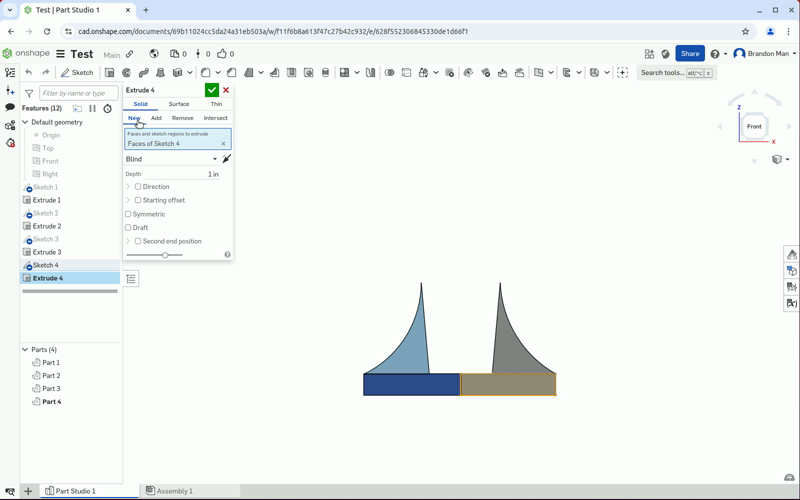
key(tab, 4)
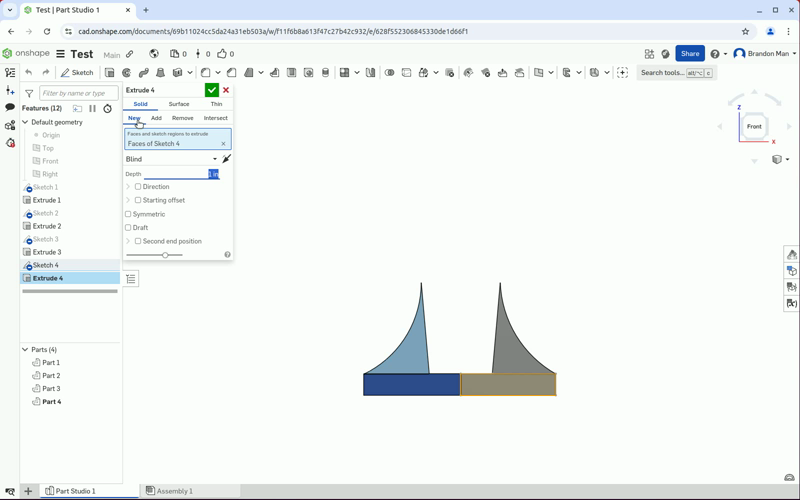
text(10.591)
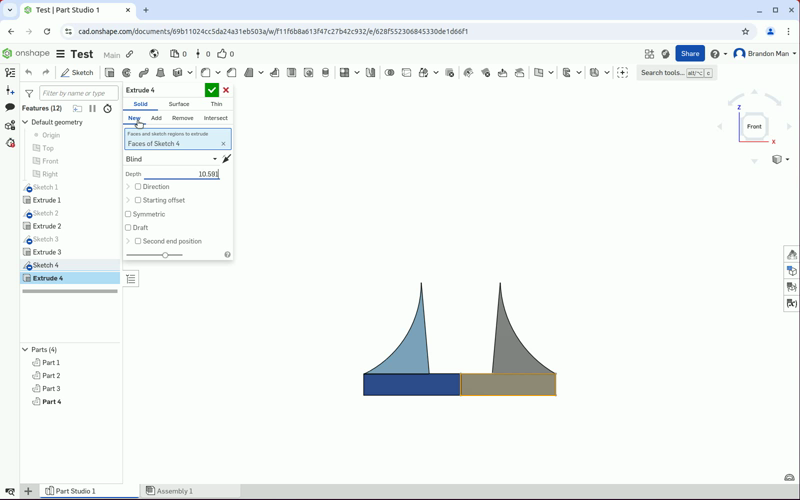
key(enter)
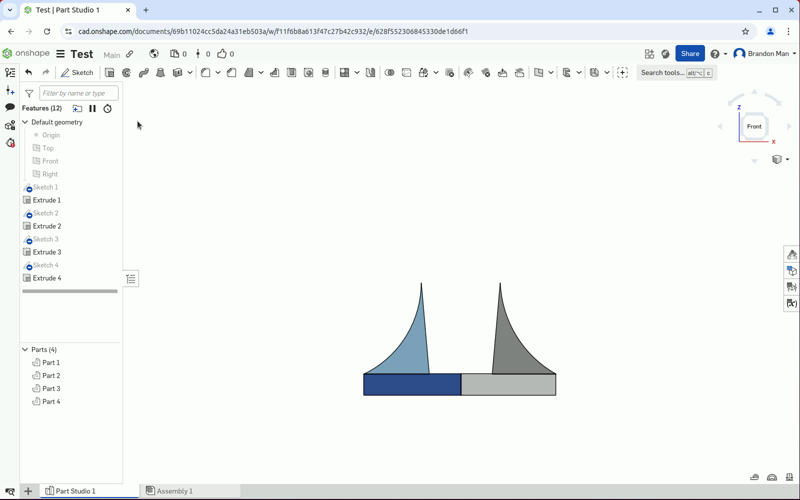
key(shift+h)
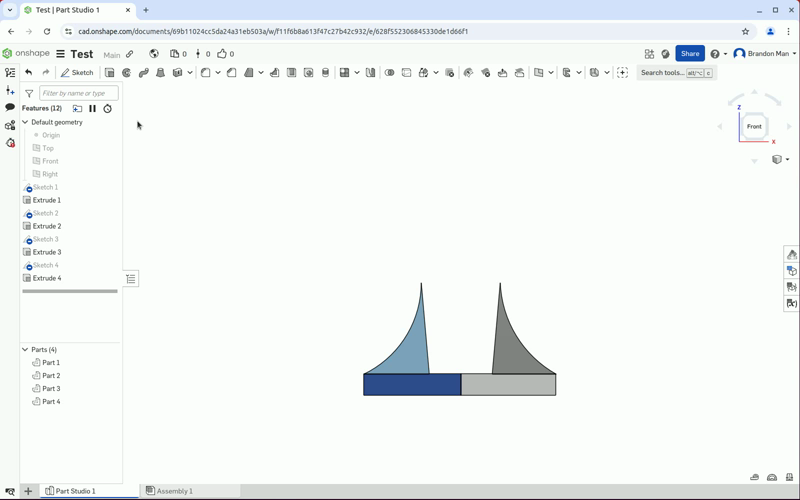
key(shift+h)
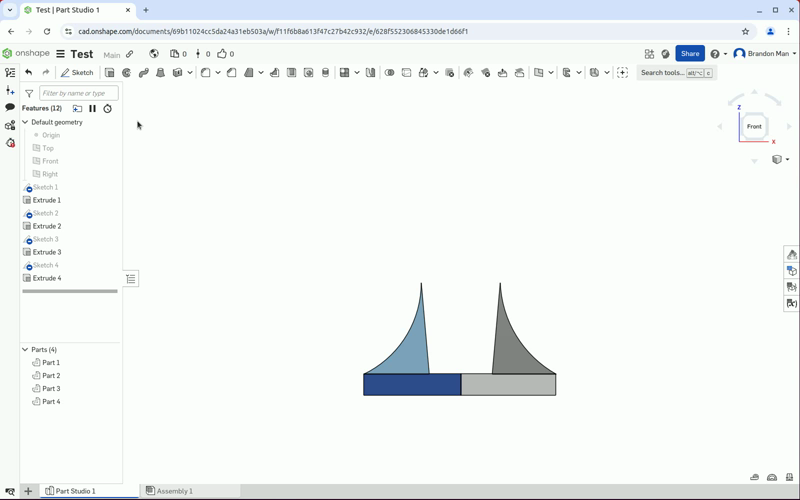
mouse_move(73, 189)
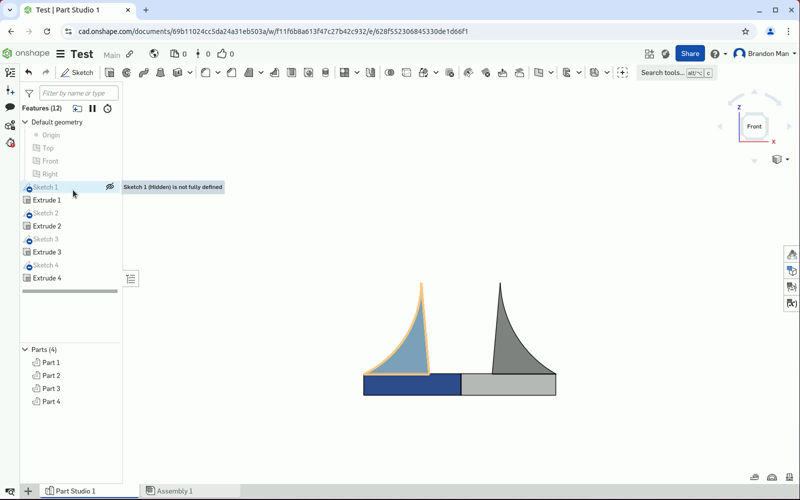
click(73, 189)
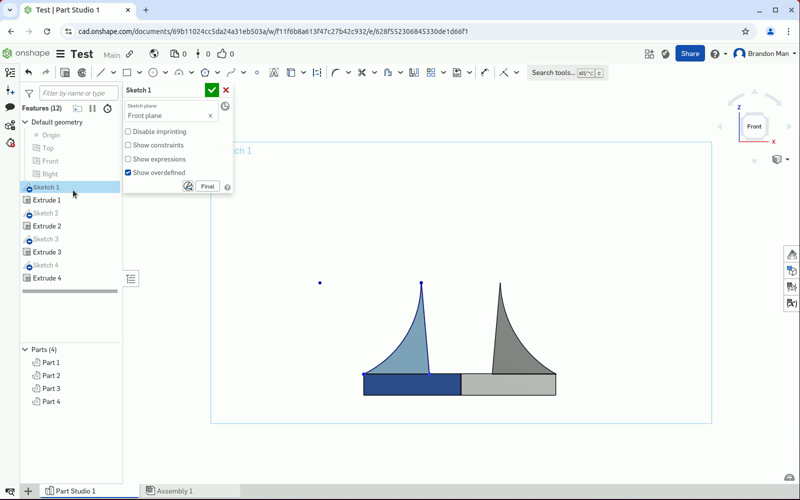
mouse_move(229, 92)
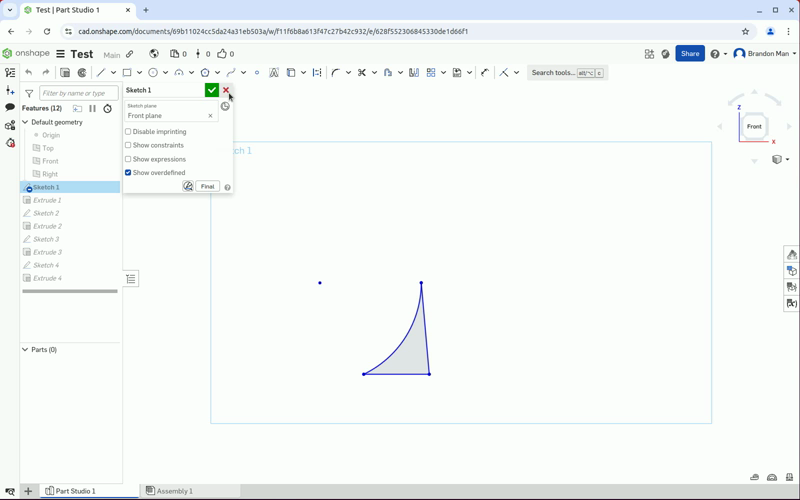
click(229, 92)
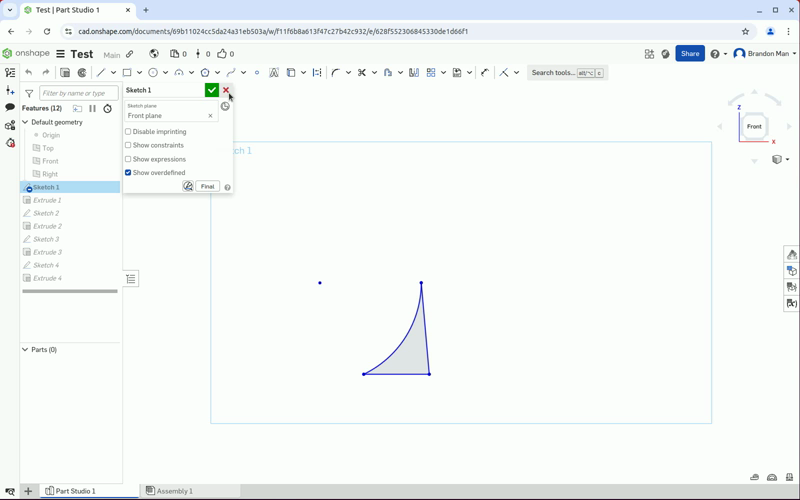
key(shift+s)
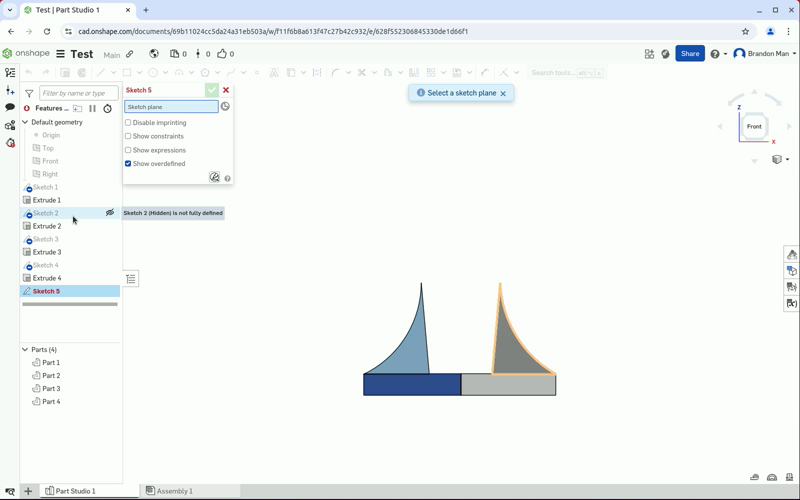
scroll(3)
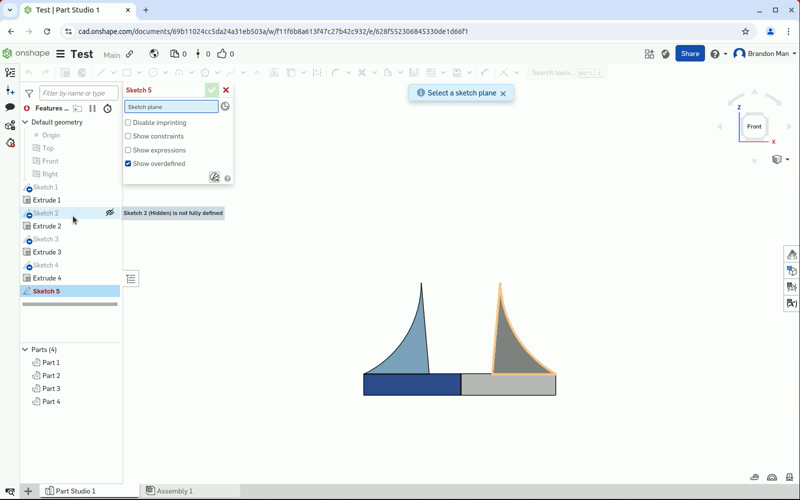
mouse_move(73, 163)
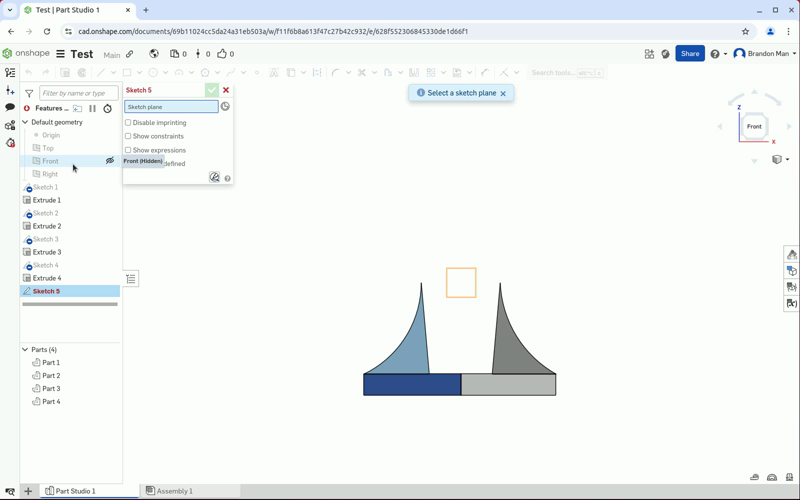
click(73, 163)
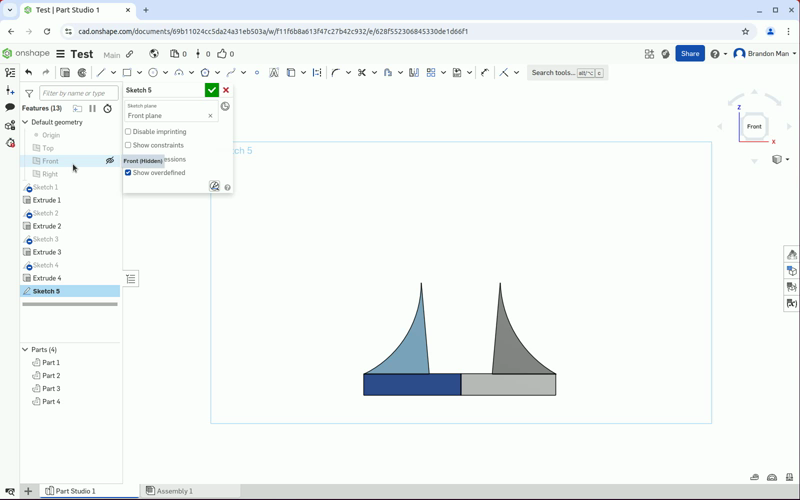
mouse_move(73, 352)
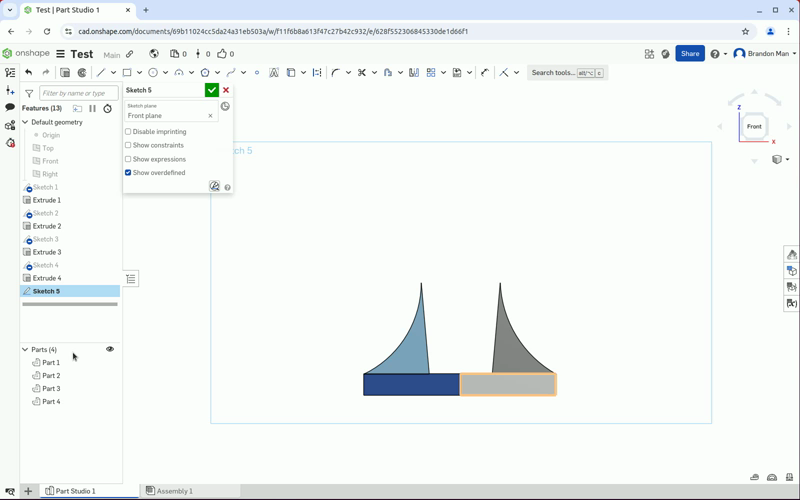
key(y)
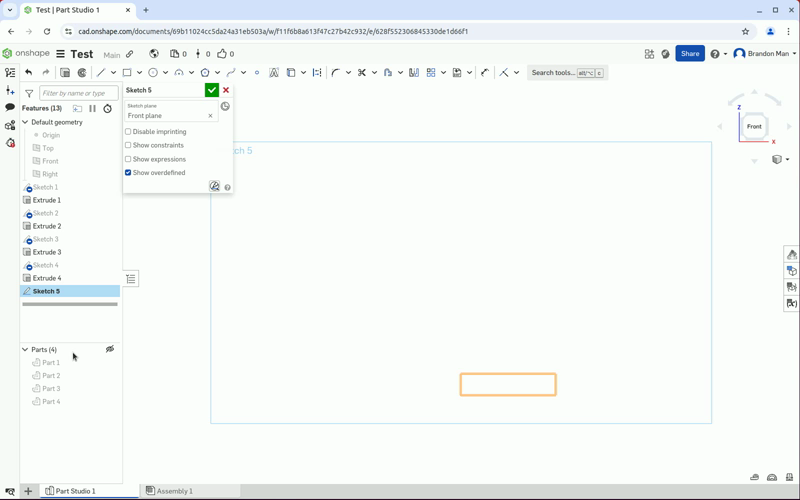
key(l)
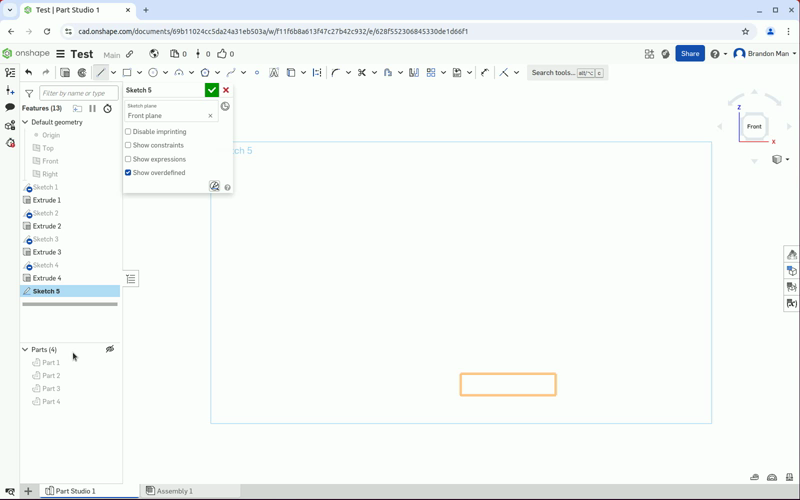
key_down(shift)
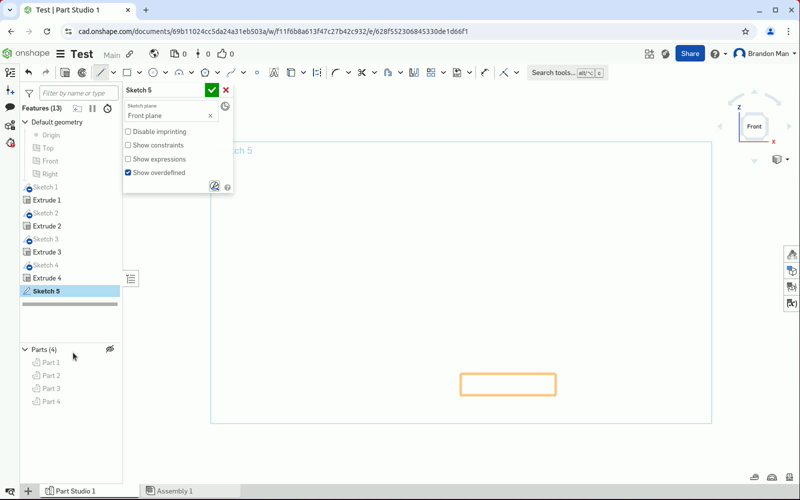
mouse_move(418, 240)
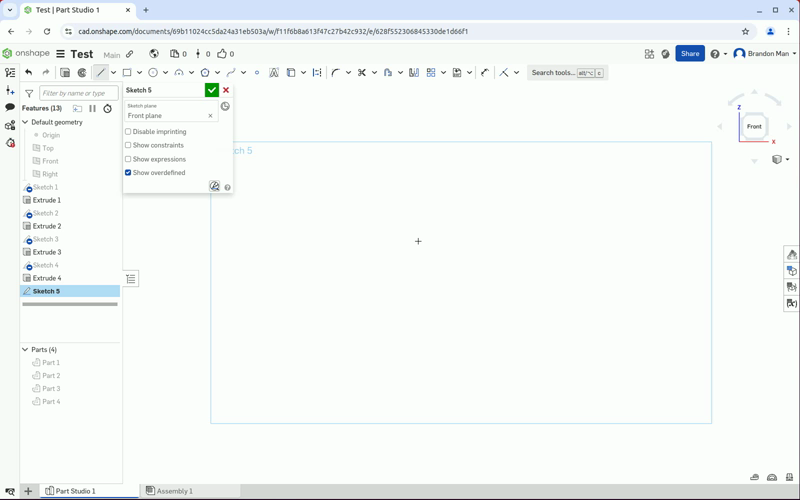
click(418, 240)
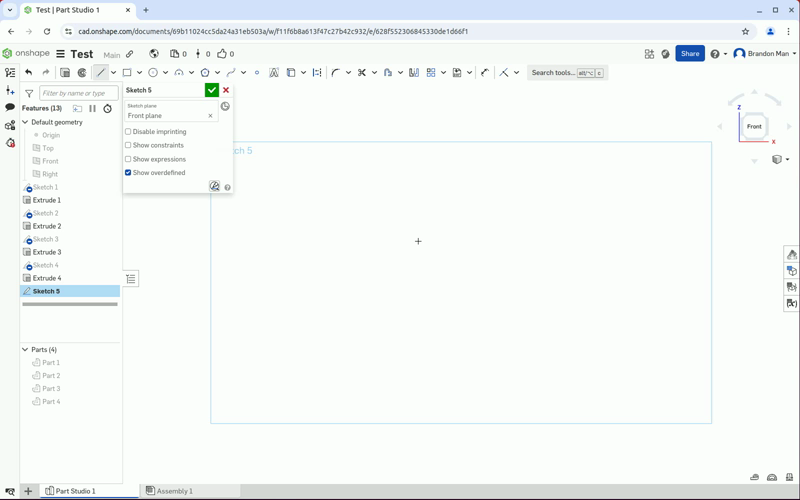
key_up(shift)
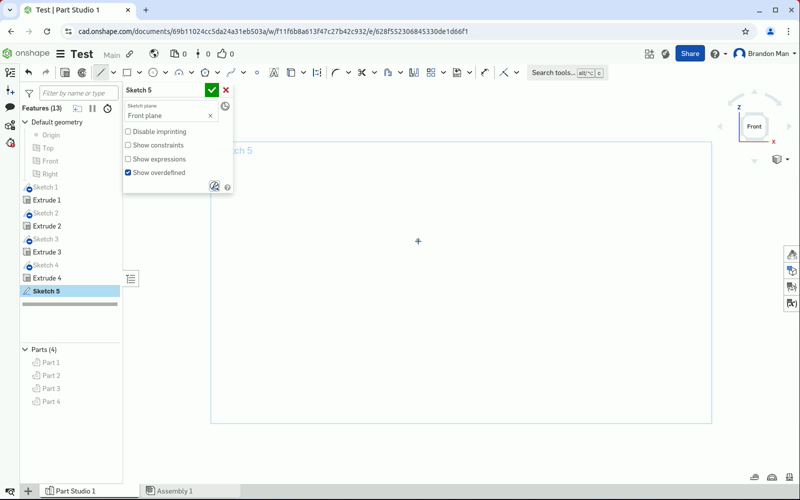
key_down(shift)
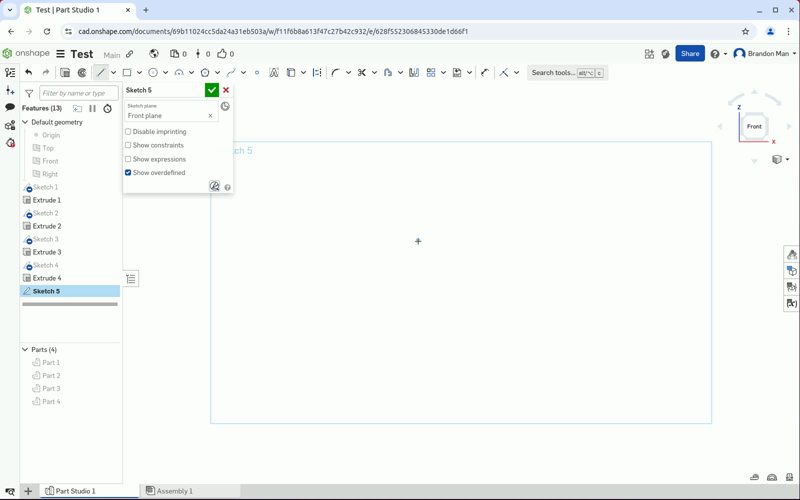
mouse_move(448, 240)
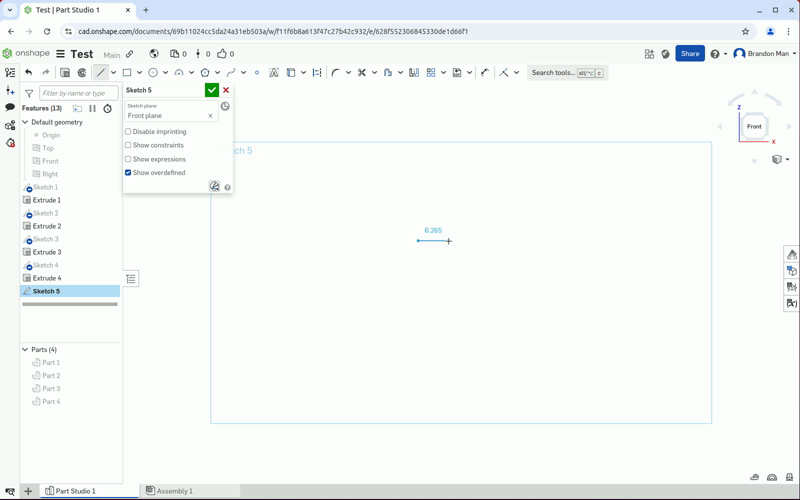
mouse_move(422, 282)
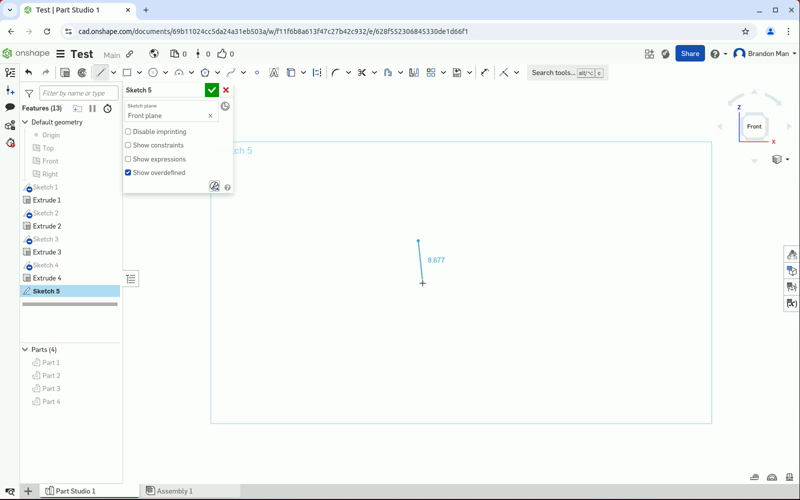
click(422, 282)
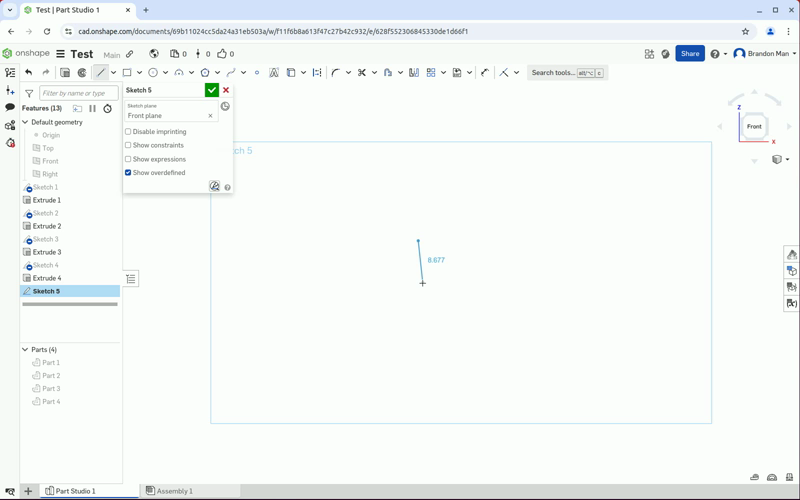
key_up(shift)
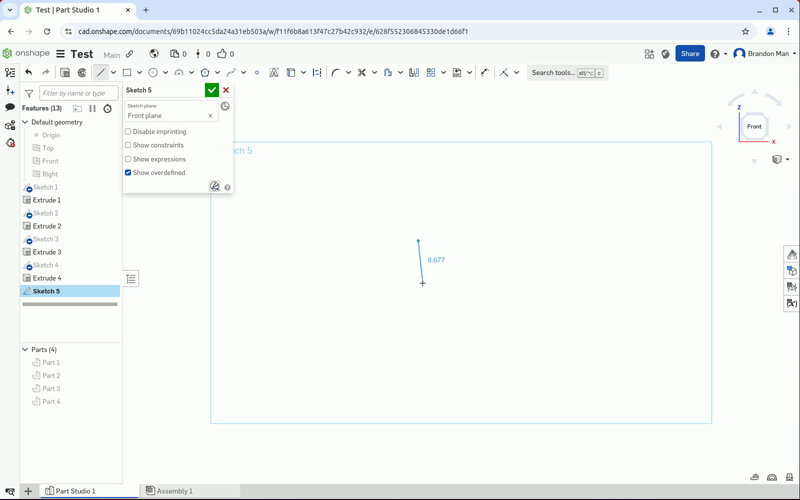
key_down(shift)
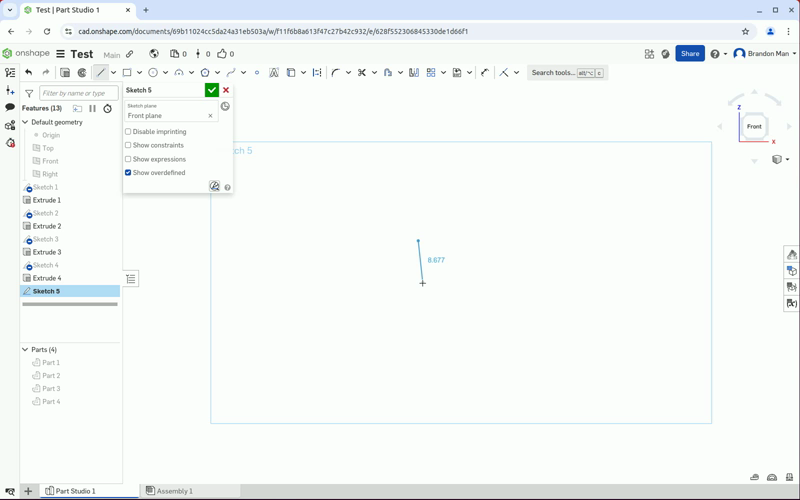
mouse_move(429, 372)
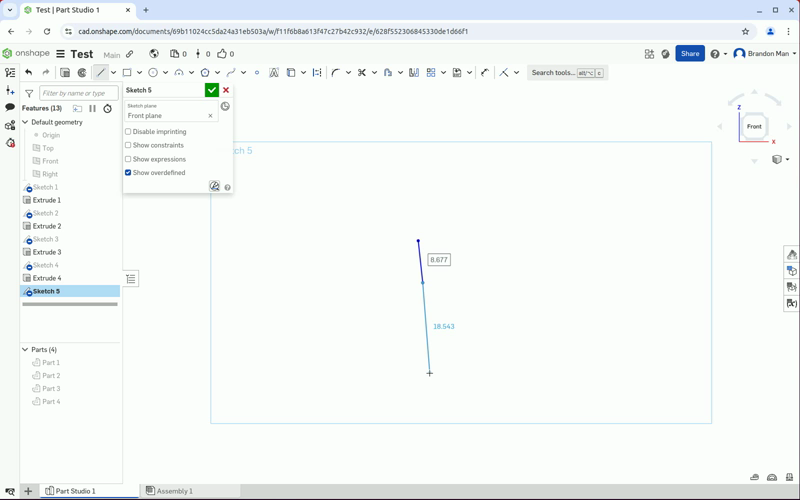
click(429, 372)
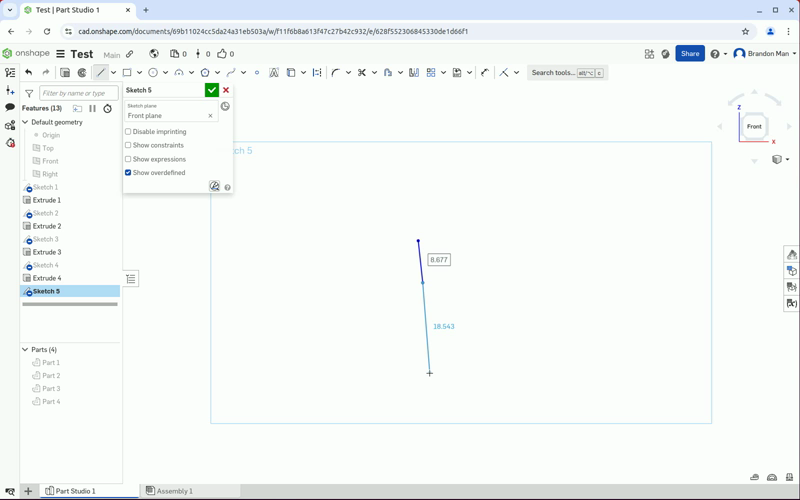
key_up(shift)
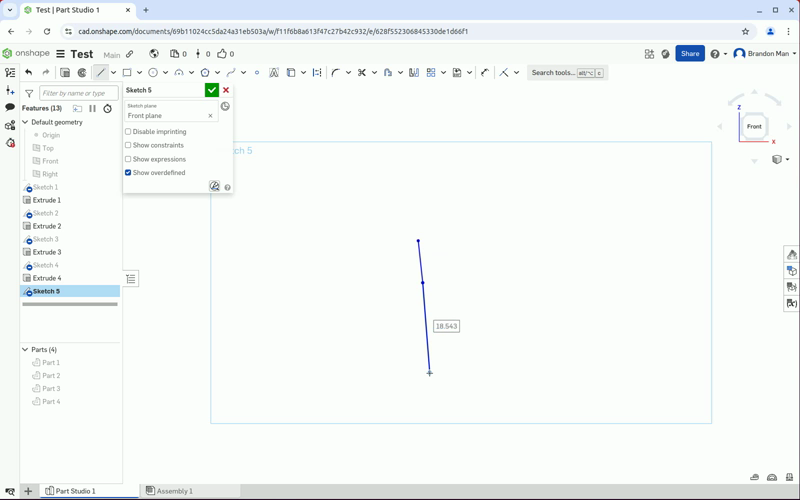
key_down(shift)
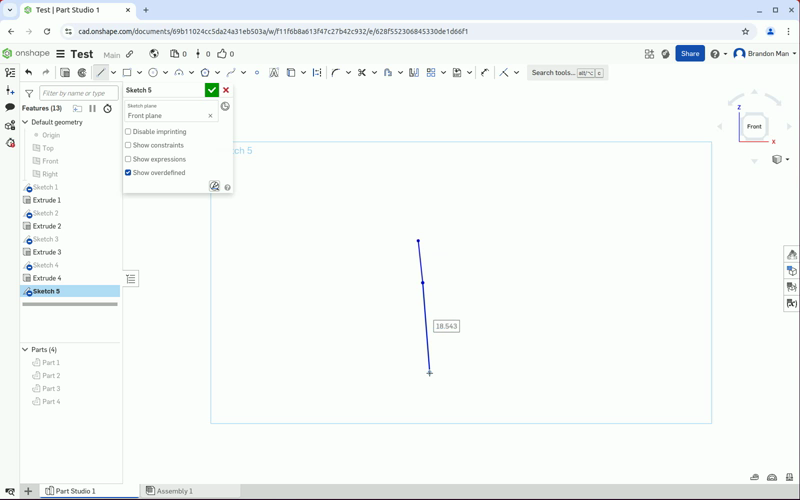
mouse_move(429, 240)
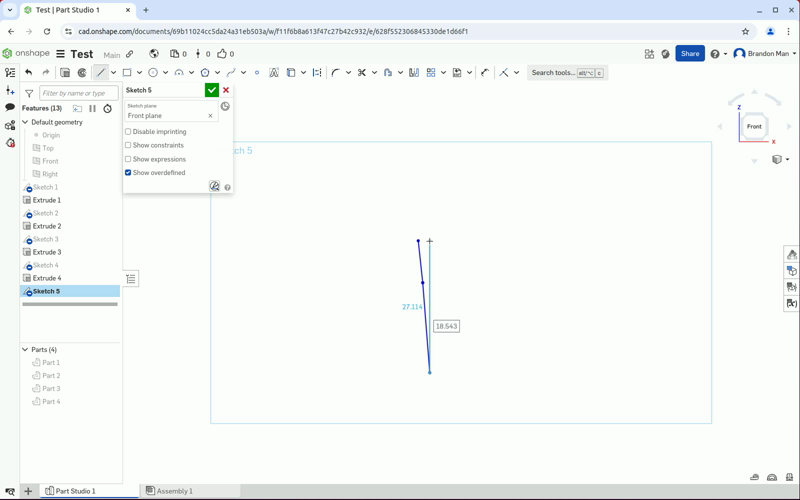
click(429, 240)
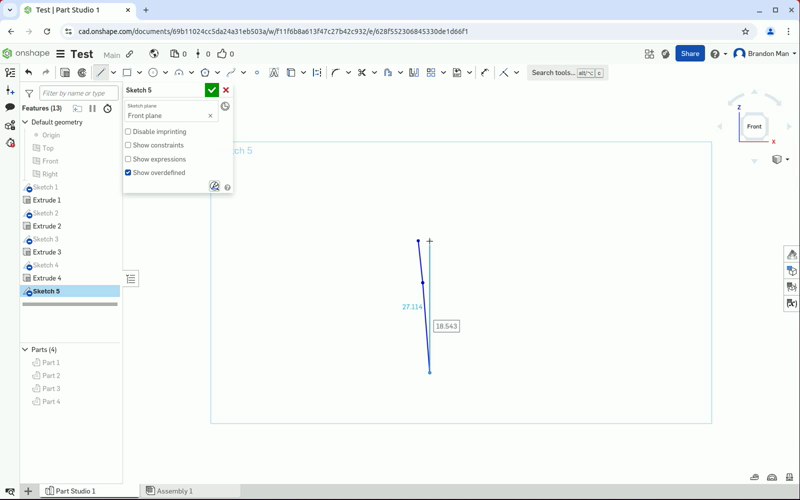
key_up(shift)
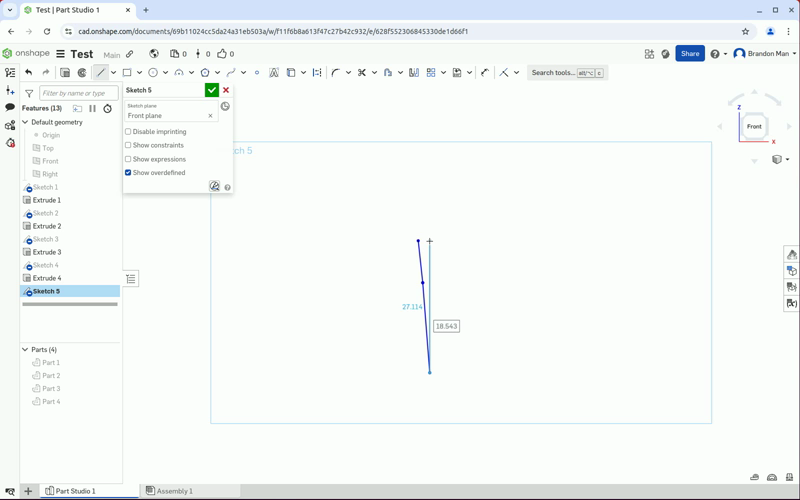
key_down(shift)
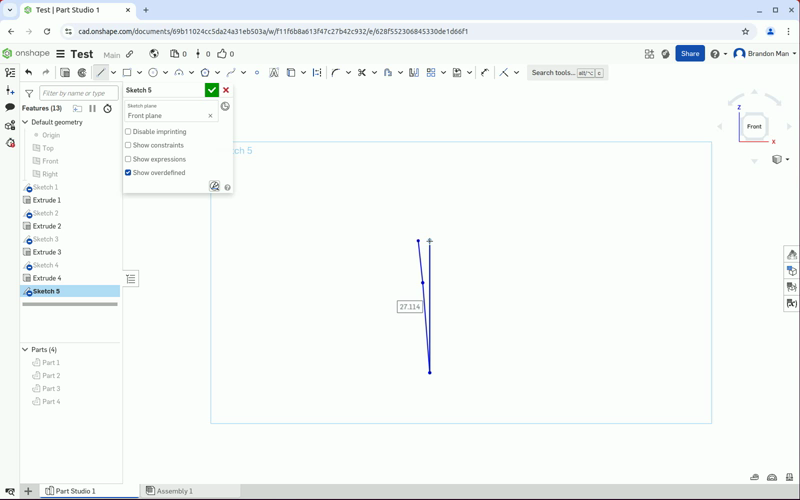
mouse_move(459, 240)
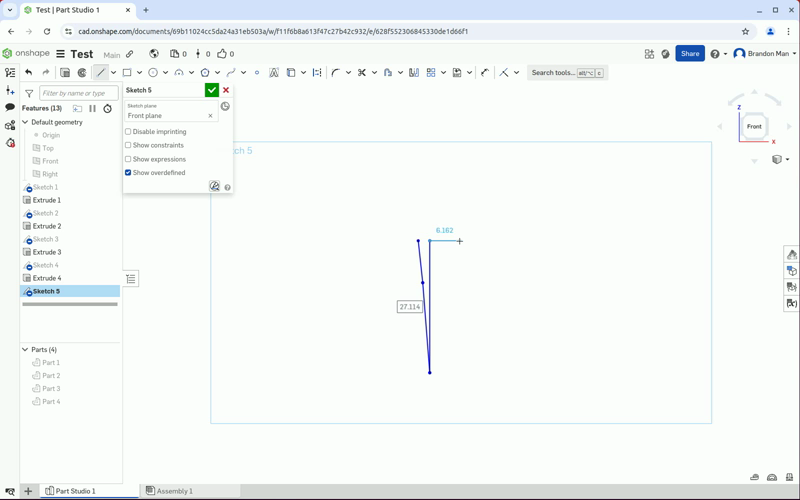
mouse_move(460, 240)
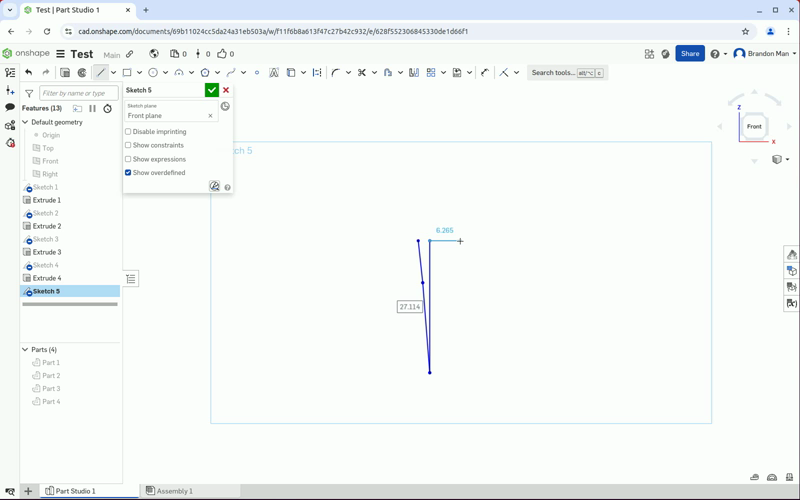
click(460, 240)
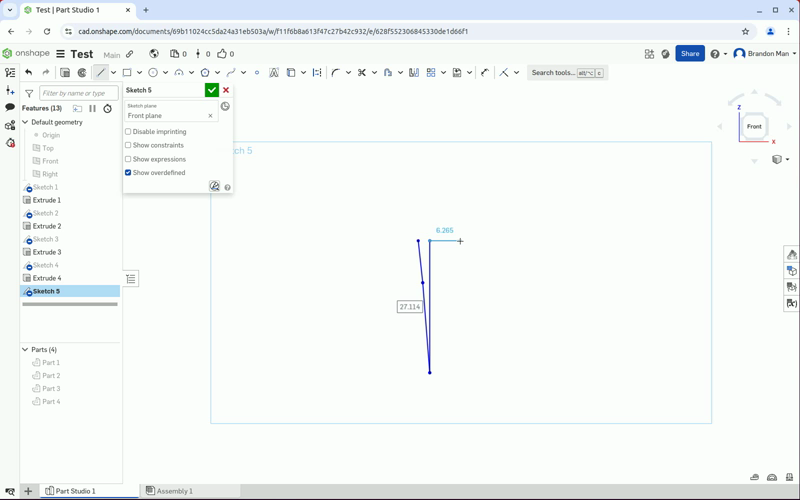
key_up(shift)
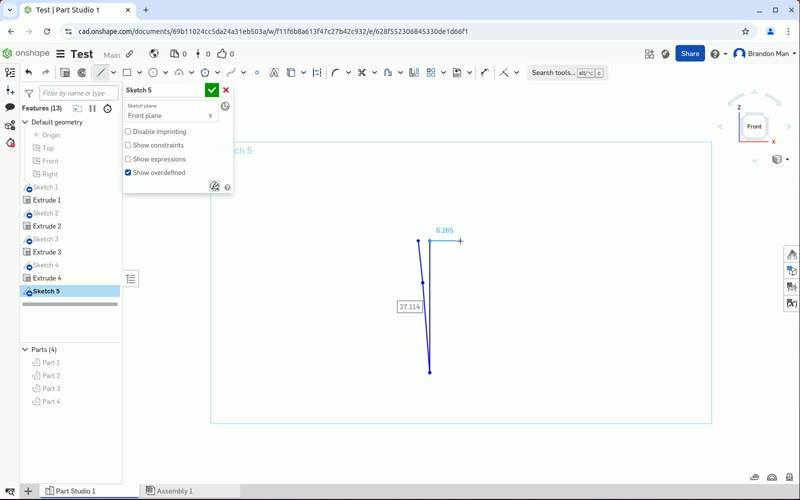
key_down(shift)
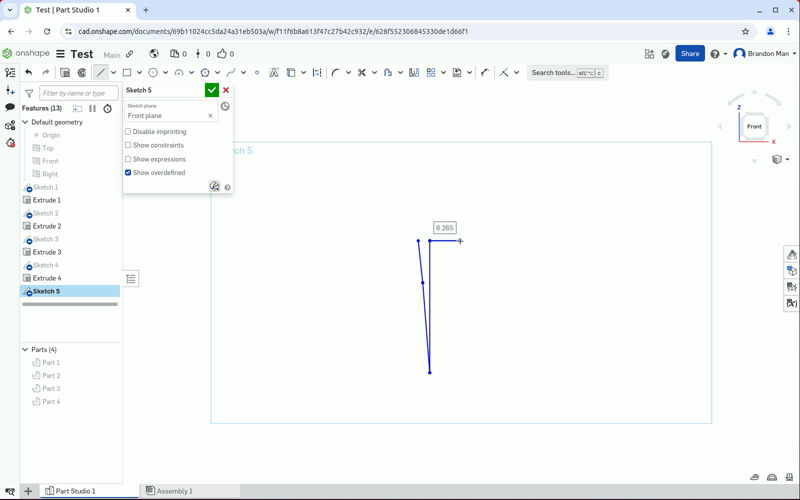
mouse_move(490, 240)
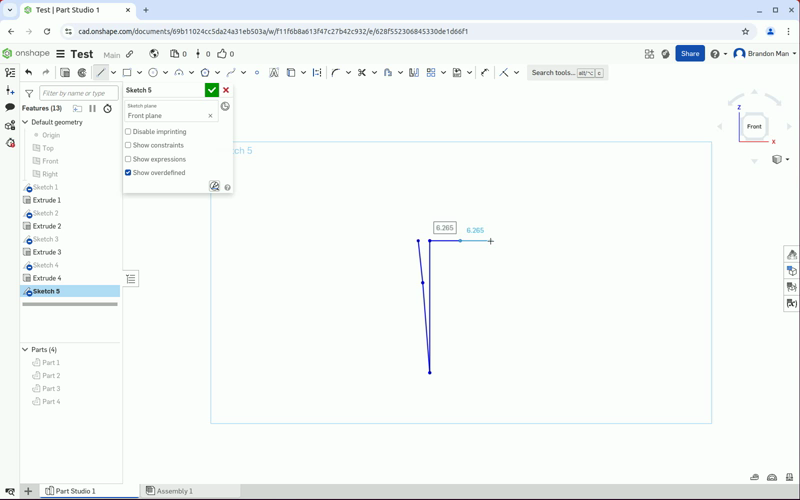
mouse_move(492, 240)
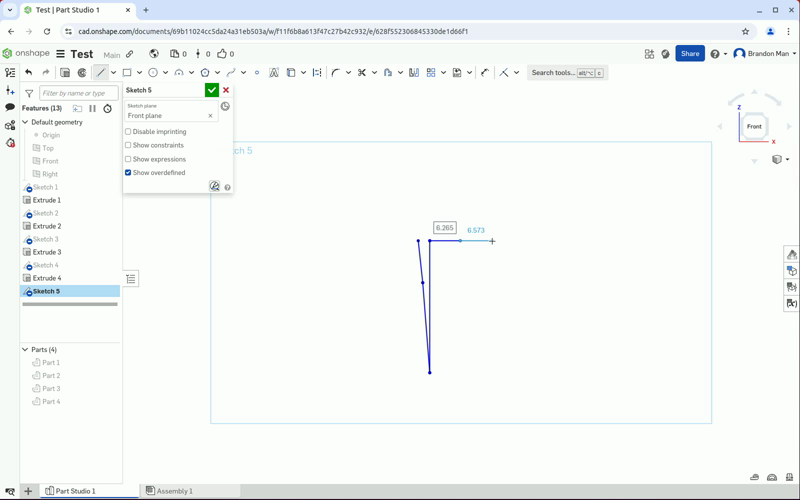
click(492, 240)
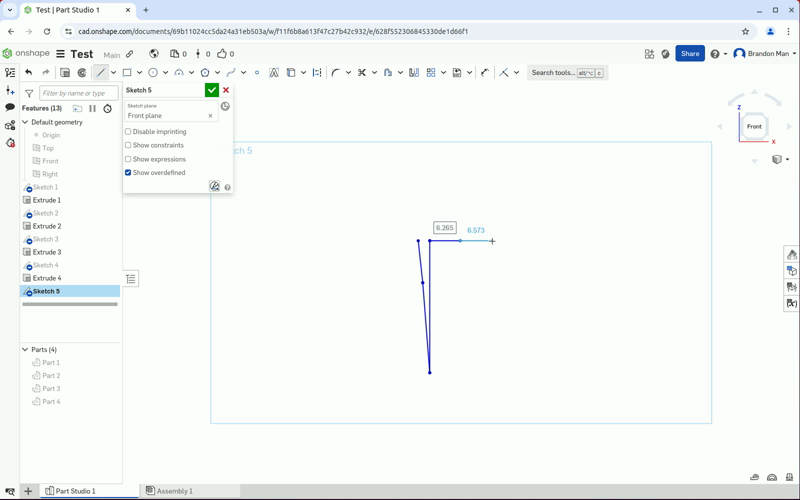
key_up(shift)
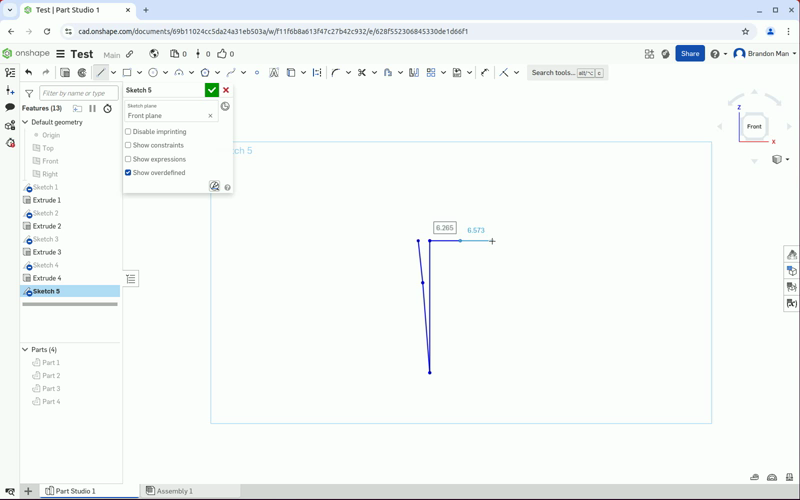
key_down(shift)
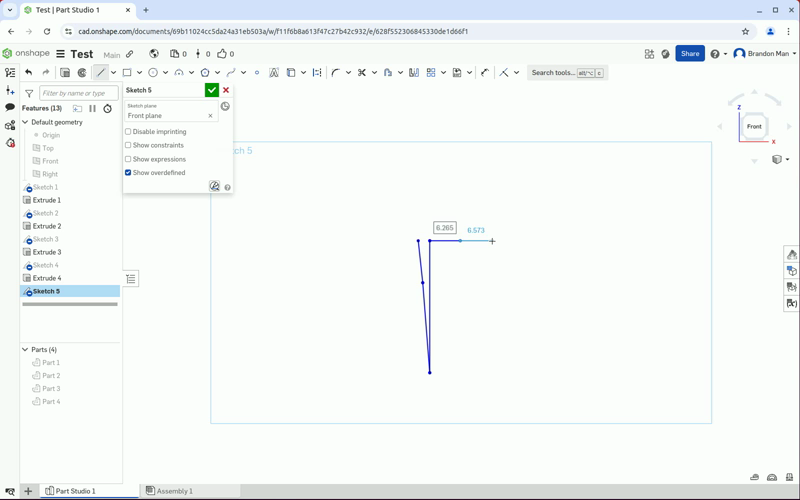
mouse_move(492, 372)
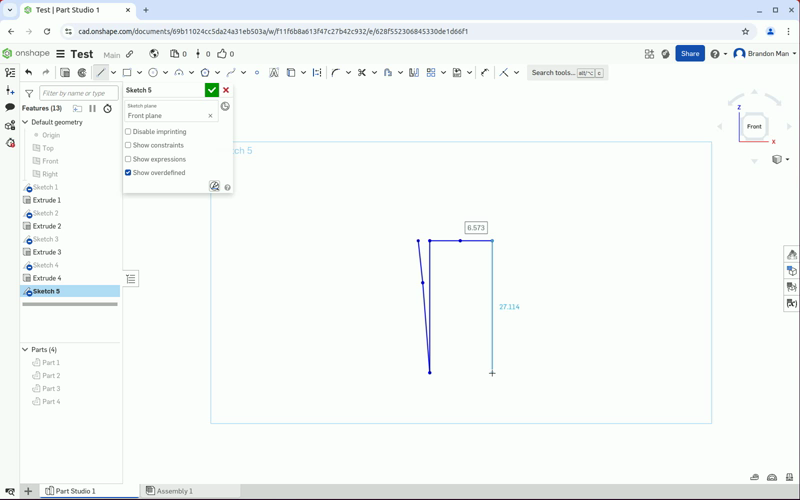
click(492, 372)
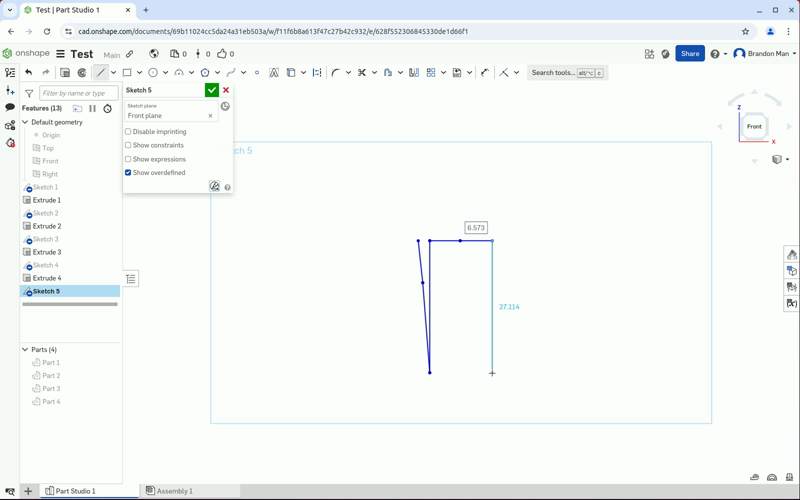
key_up(shift)
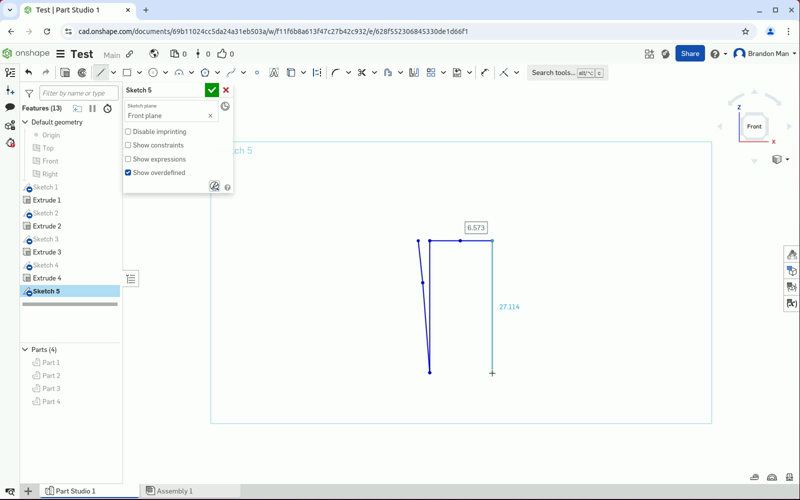
key_down(shift)
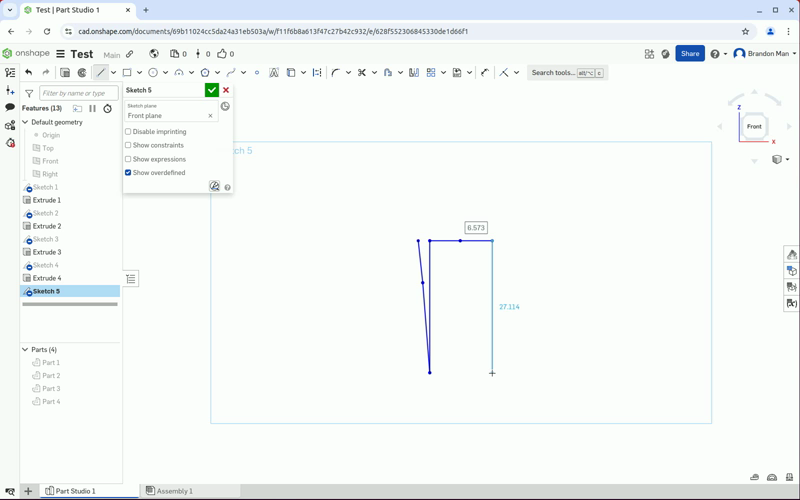
mouse_move(499, 282)
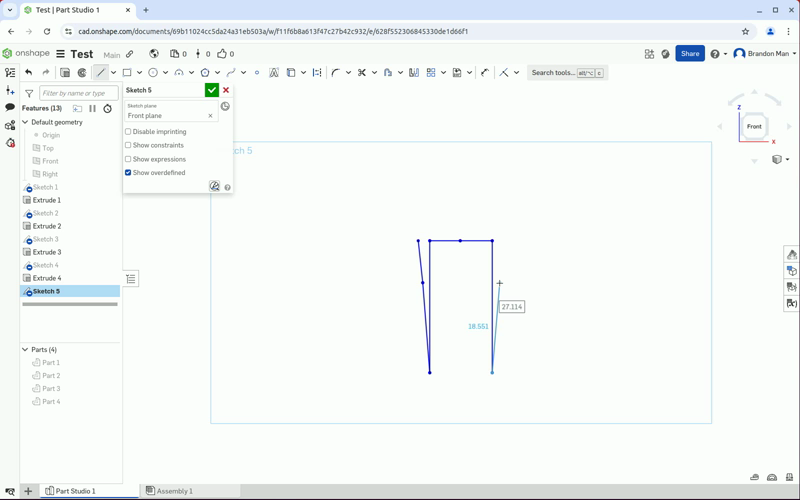
click(499, 282)
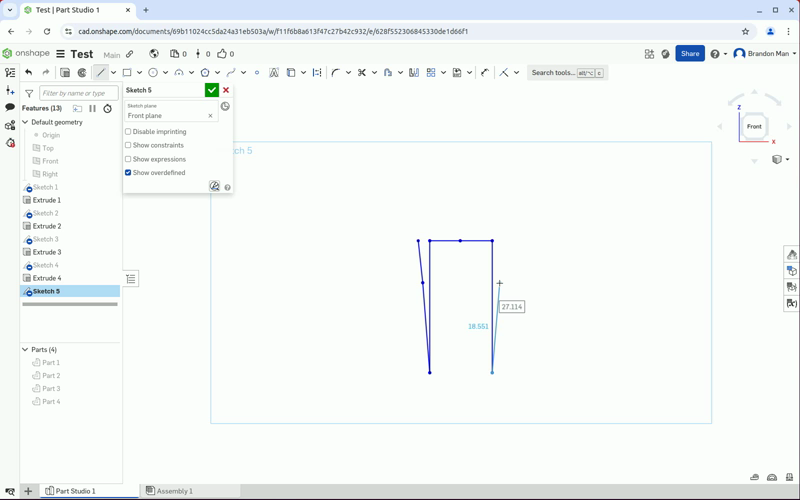
key_up(shift)
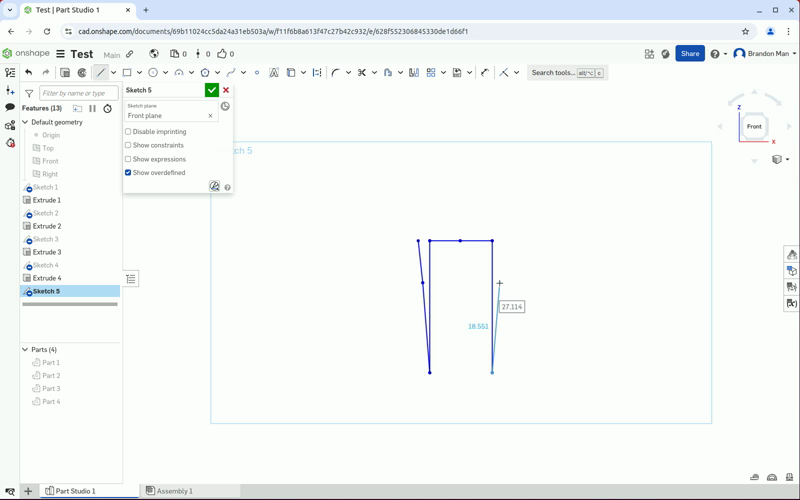
key_down(shift)
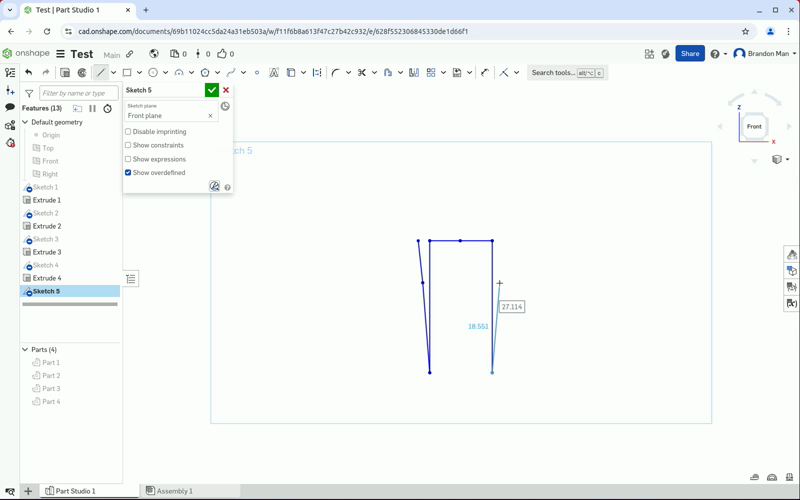
mouse_move(529, 282)
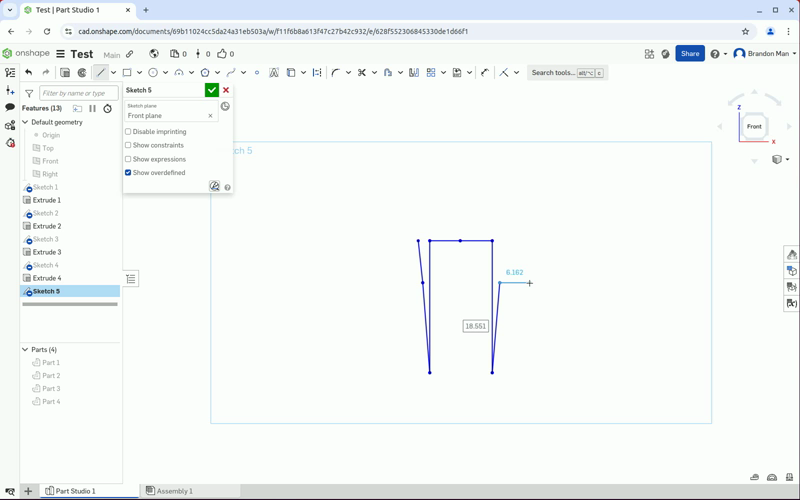
mouse_move(503, 240)
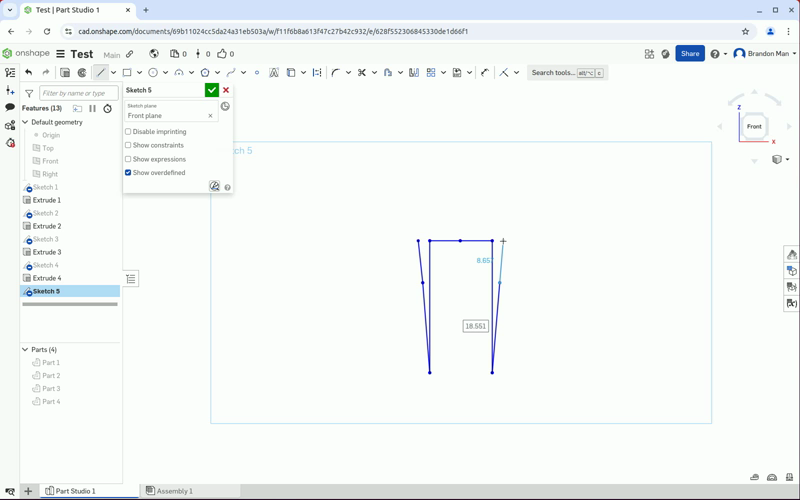
click(503, 240)
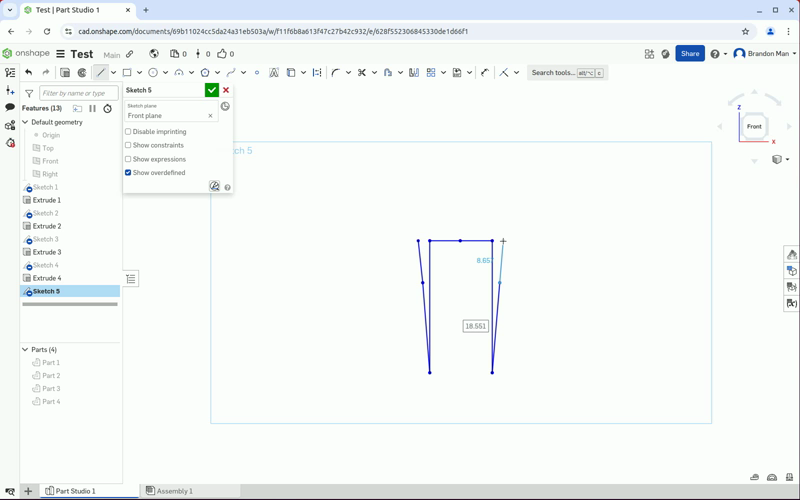
key_up(shift)
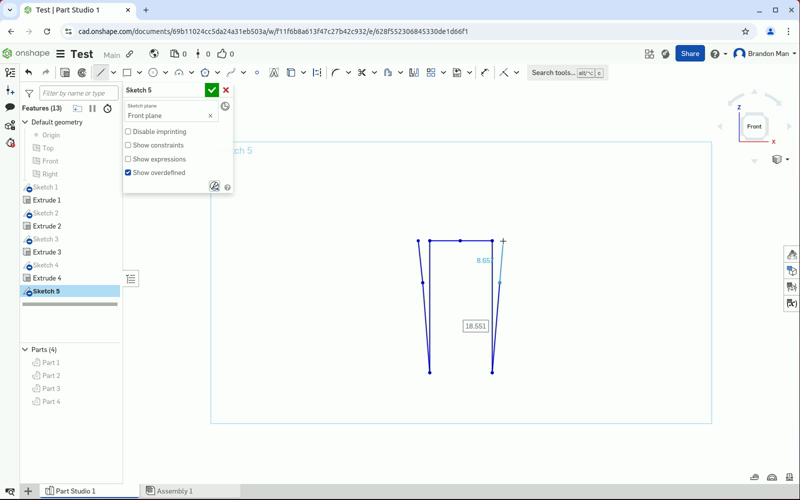
key_down(shift)
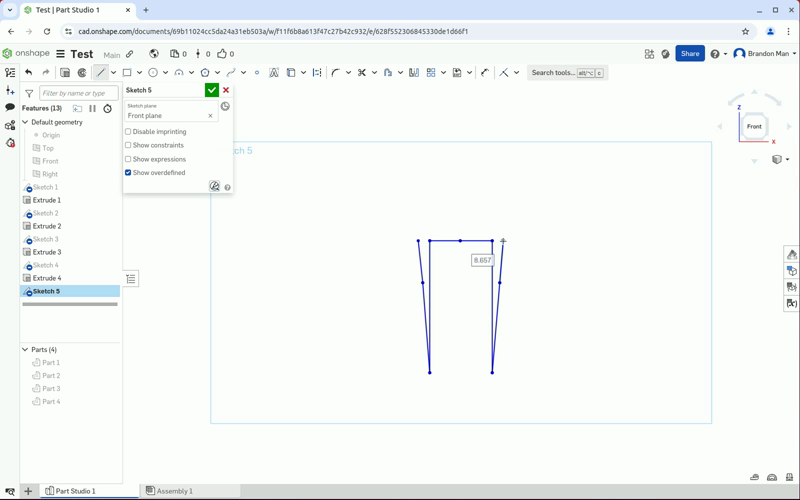
mouse_move(418, 240)
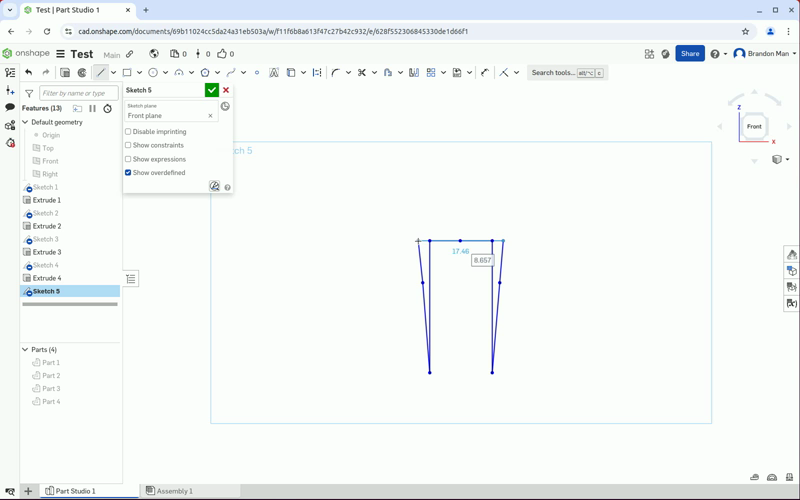
key_up(shift)
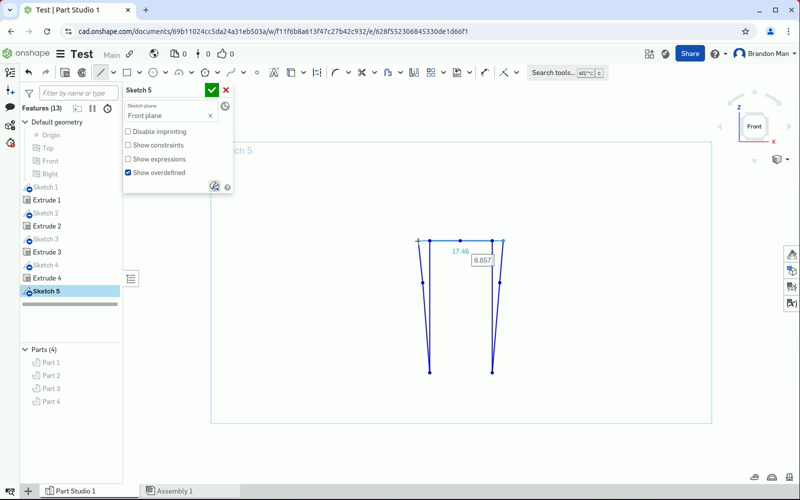
click(418, 240)
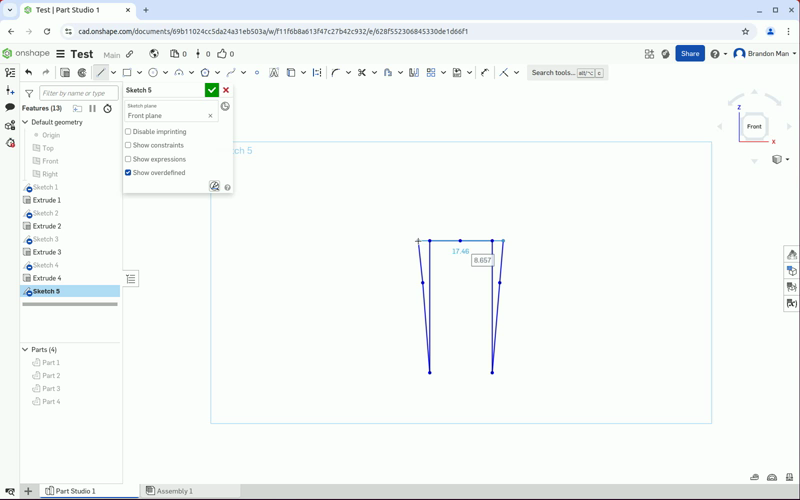
key(esc)
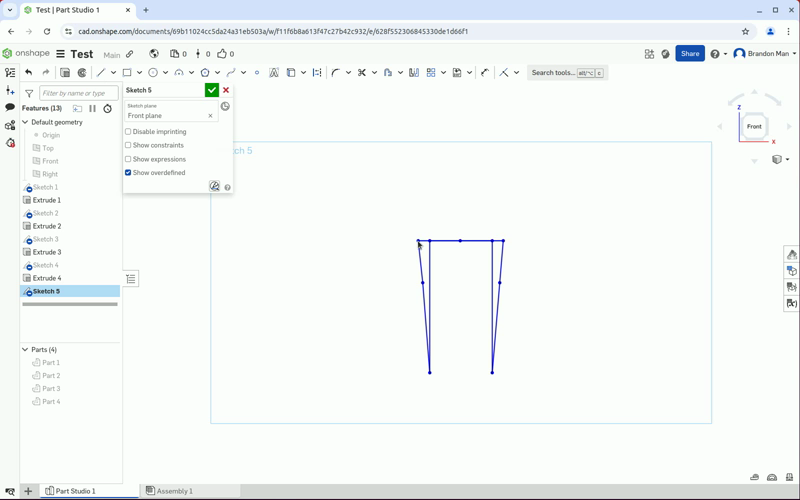
mouse_move(501, 244)
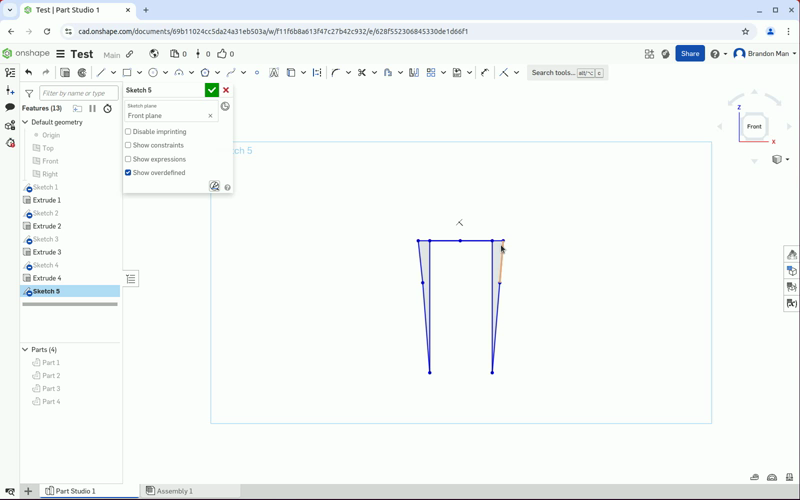
scroll(6)
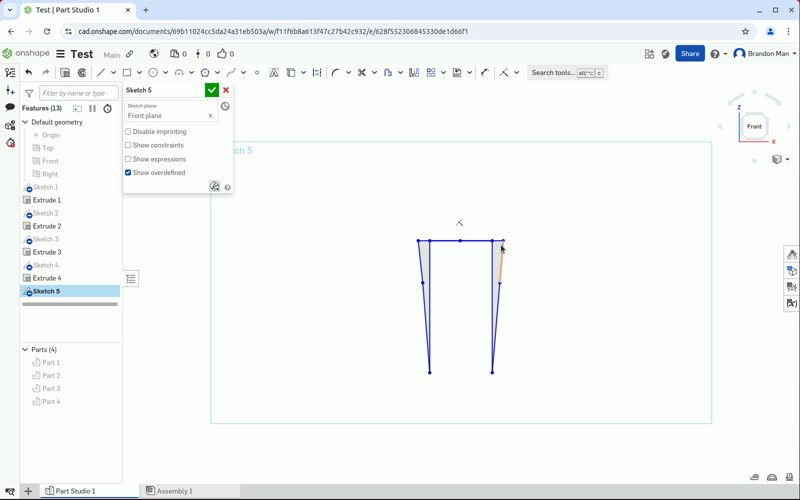
scroll(6)
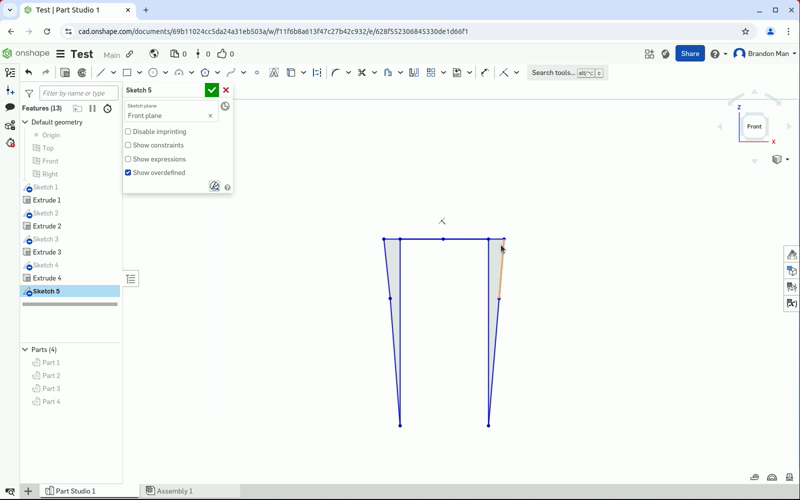
scroll(6)
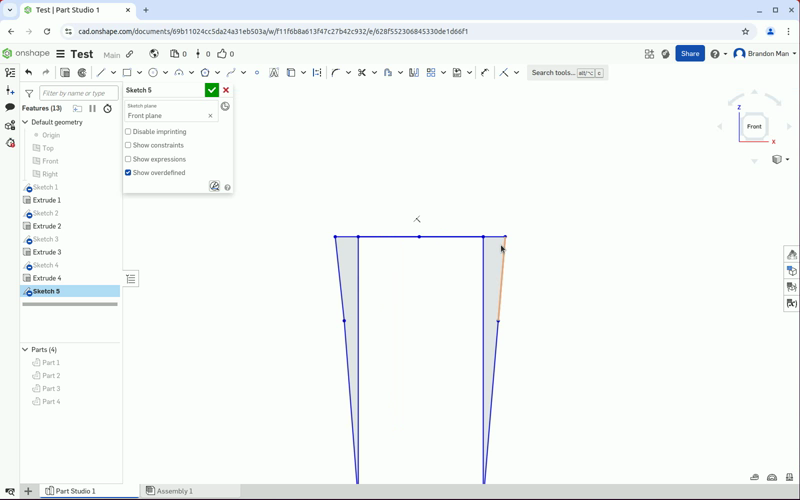
scroll(6)
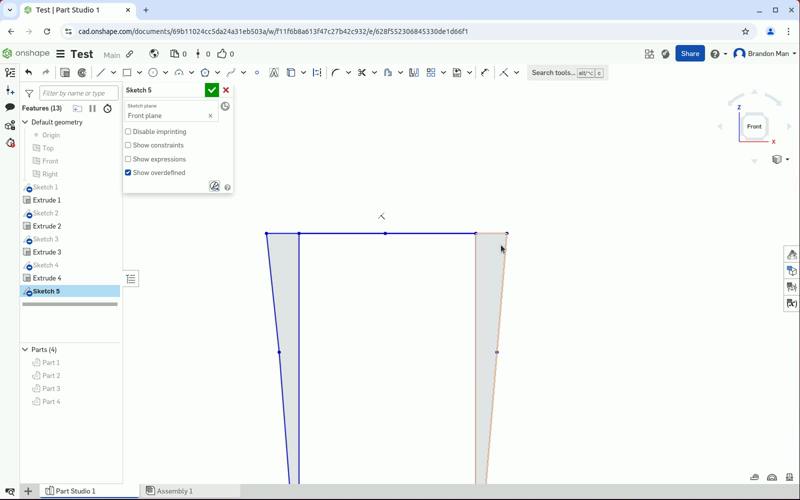
scroll(6)
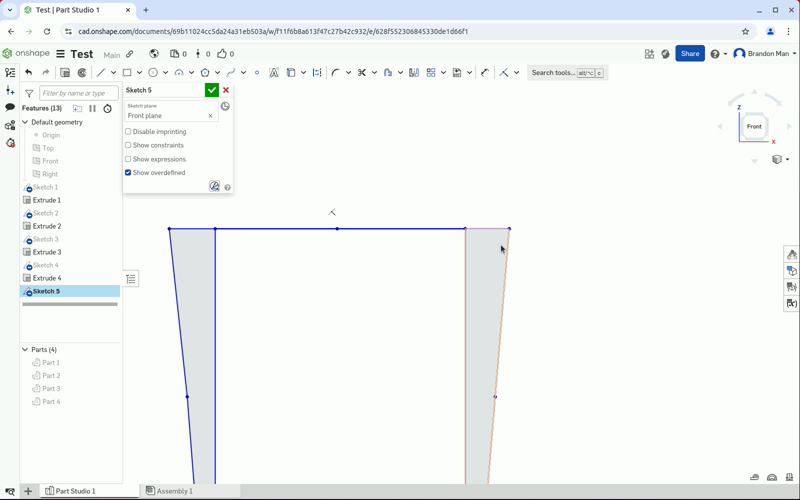
scroll(6)
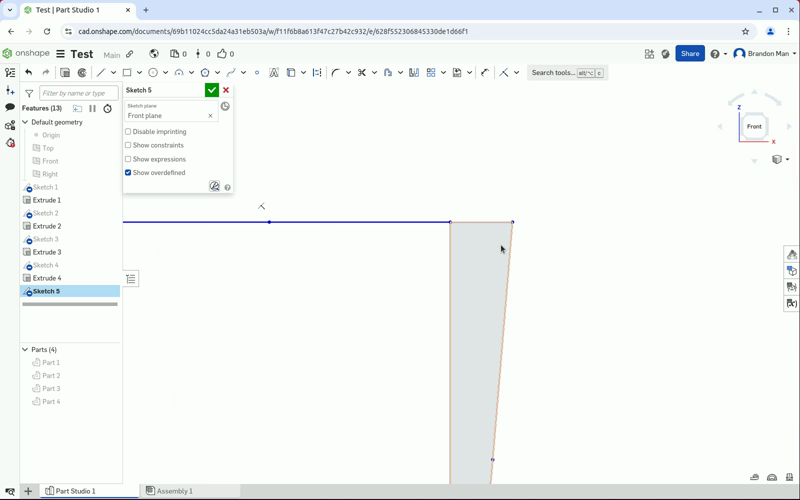
scroll(6)
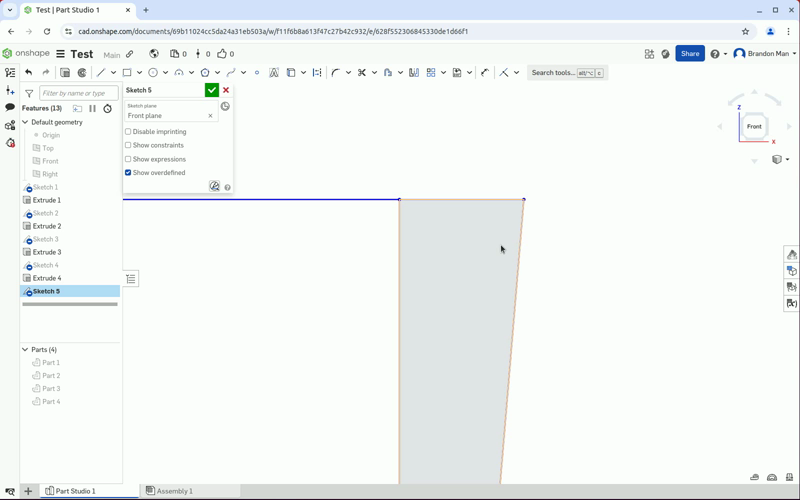
click(501, 244)
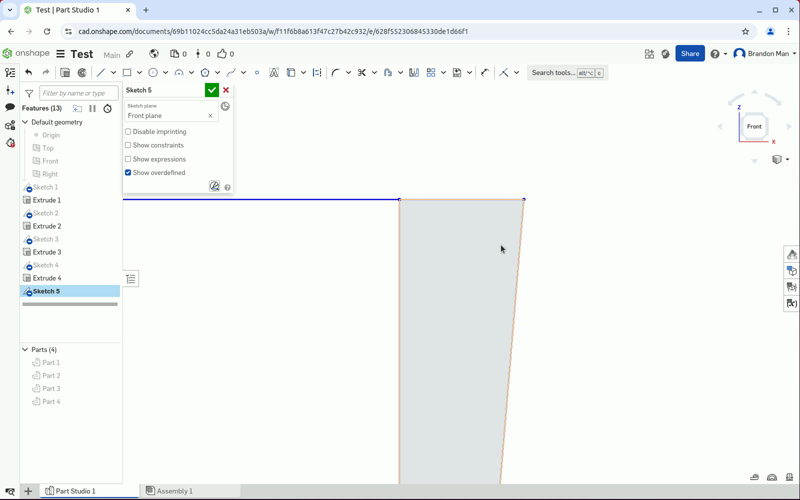
scroll(-6)
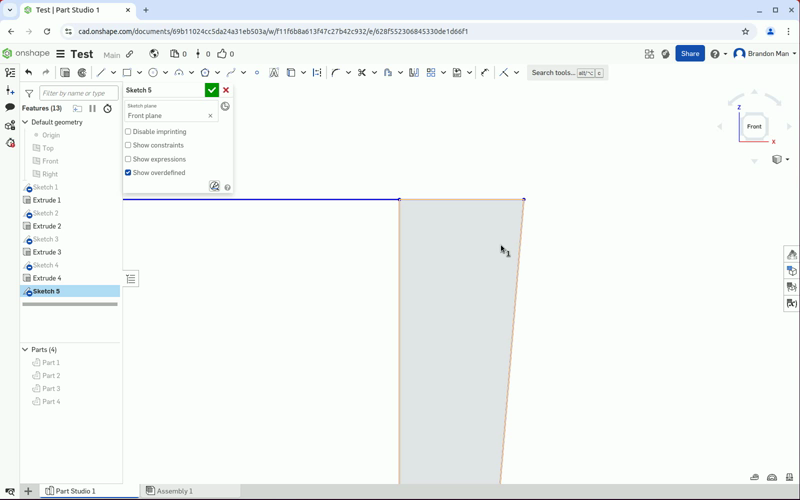
scroll(-6)
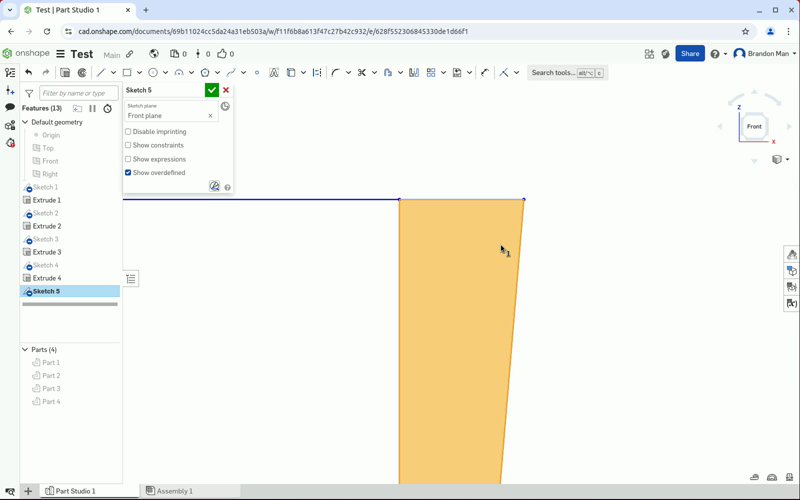
scroll(-6)
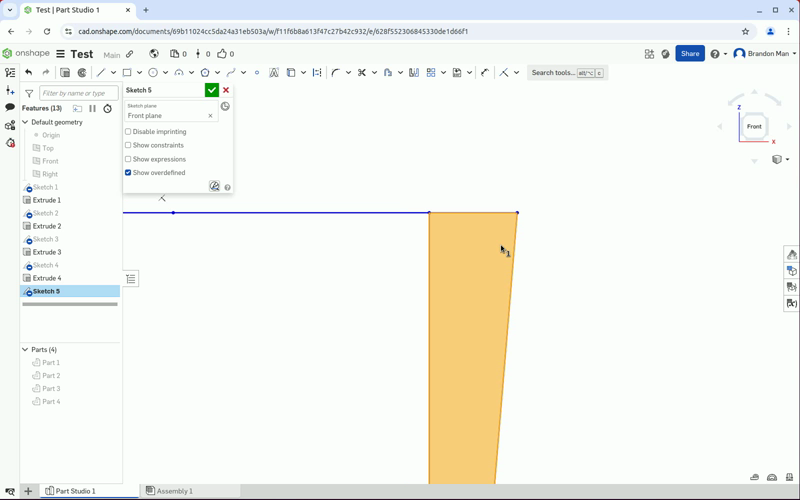
scroll(-6)
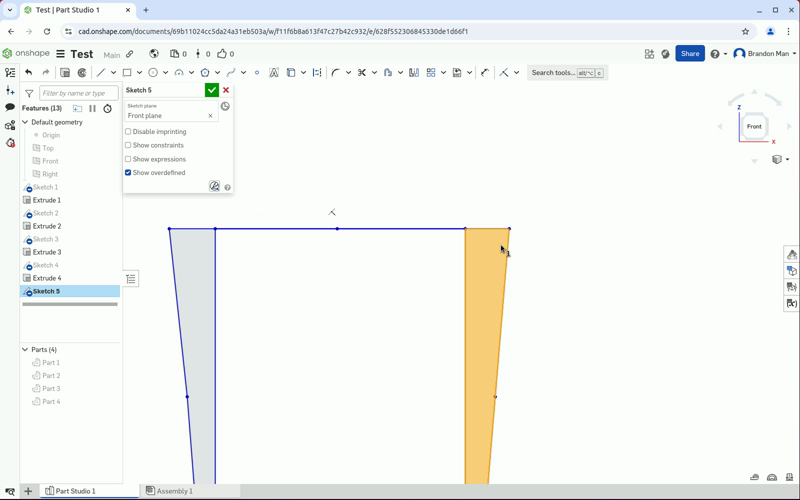
scroll(-6)
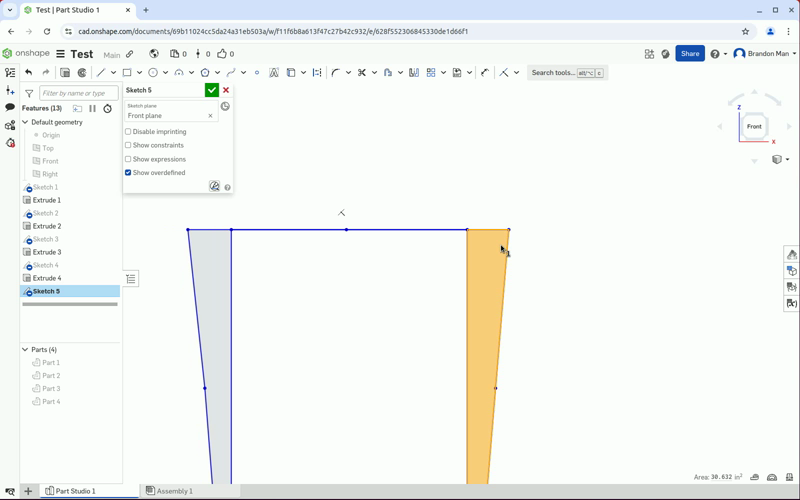
scroll(-6)
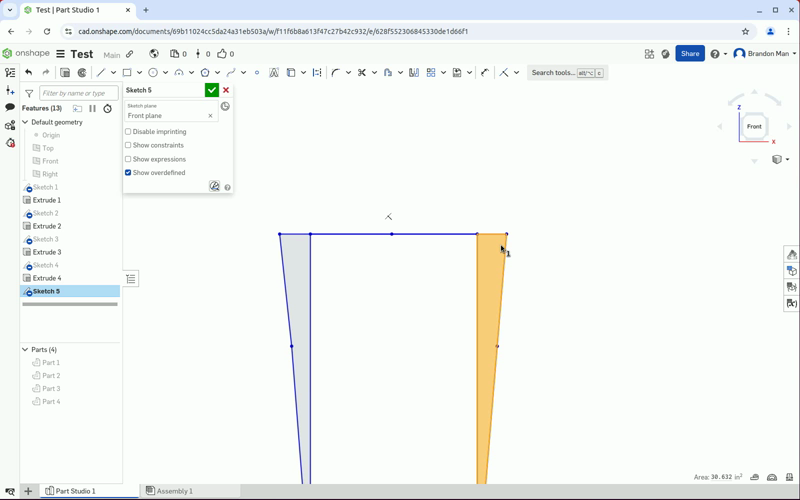
scroll(-6)
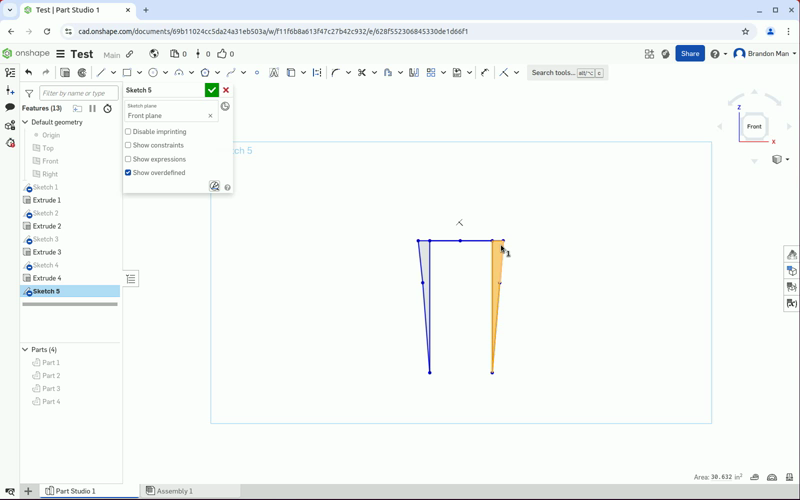
mouse_move(73, 352)
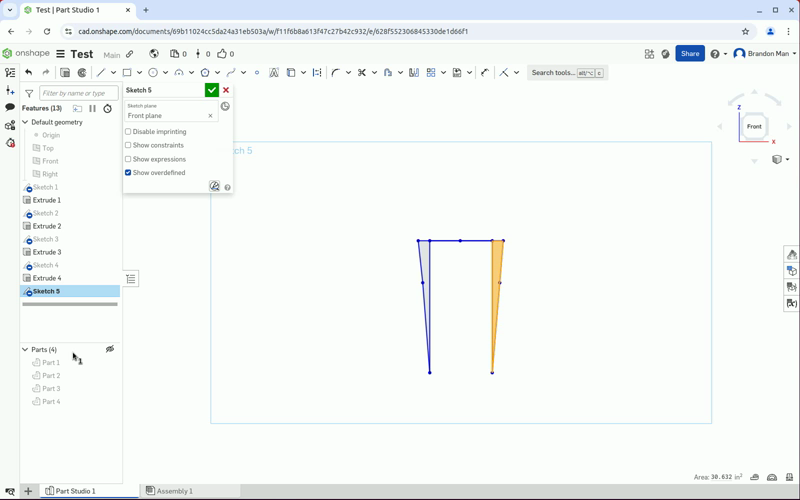
key(shift+y)
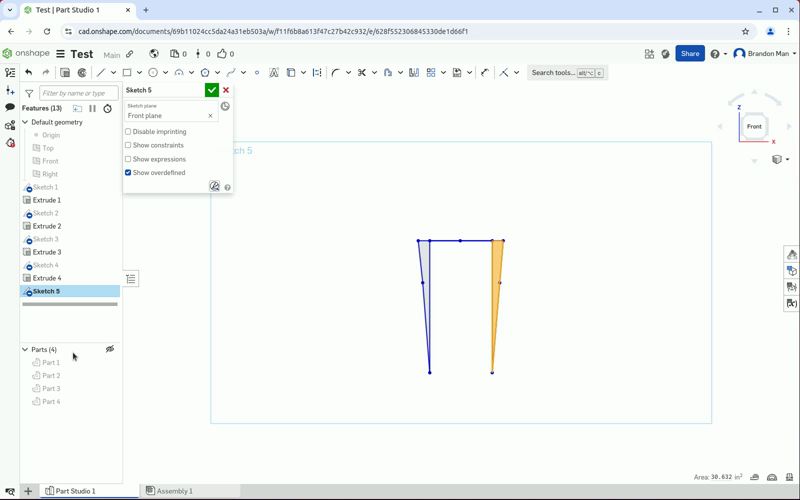
key(shift+e)
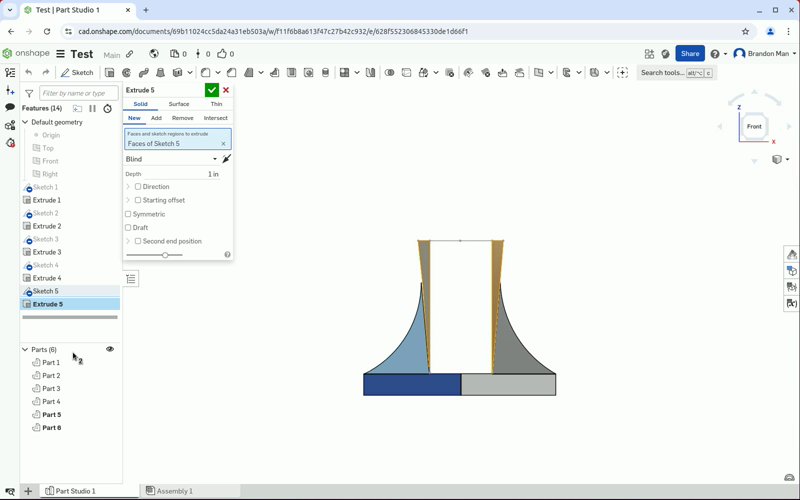
mouse_move(143, 106)
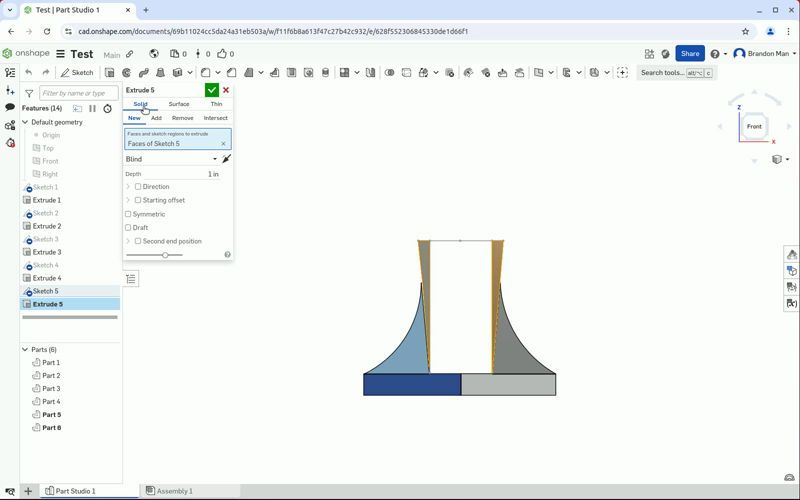
click(143, 106)
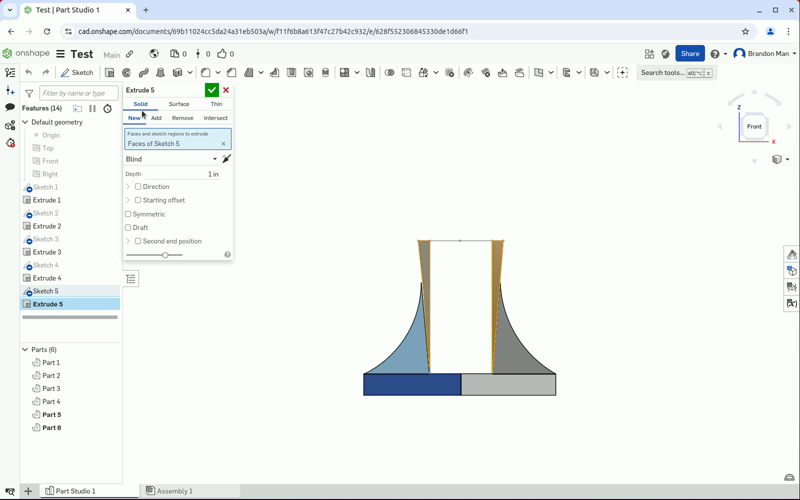
mouse_move(137, 120)
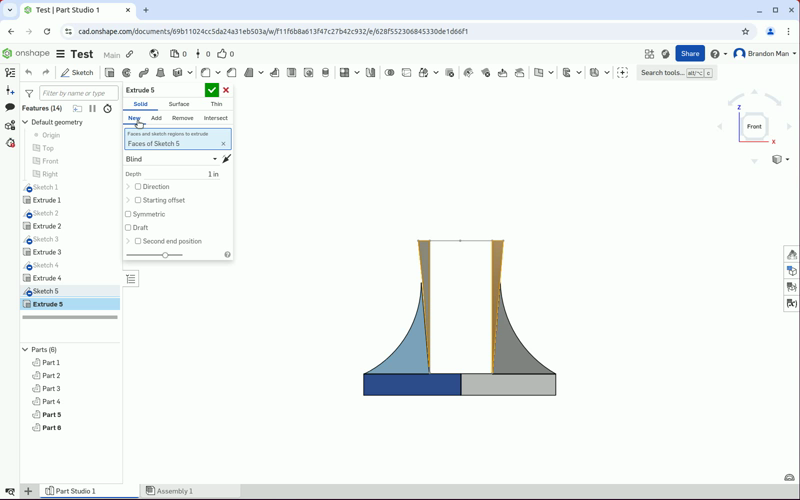
click(137, 120)
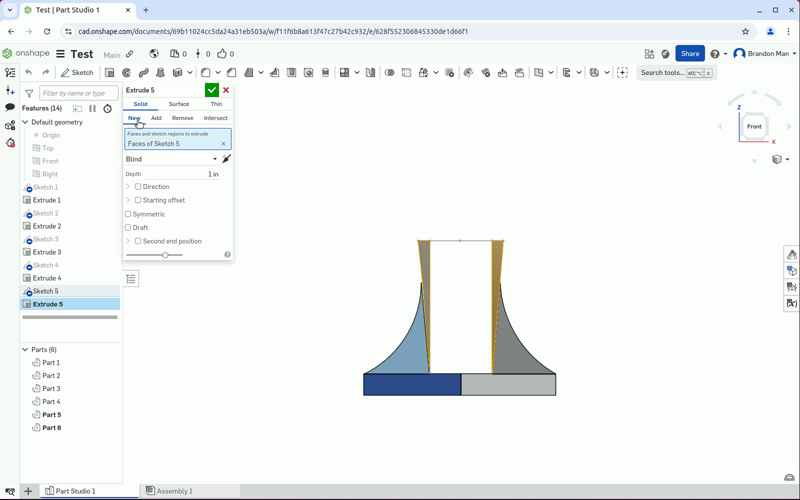
key(tab, 4)
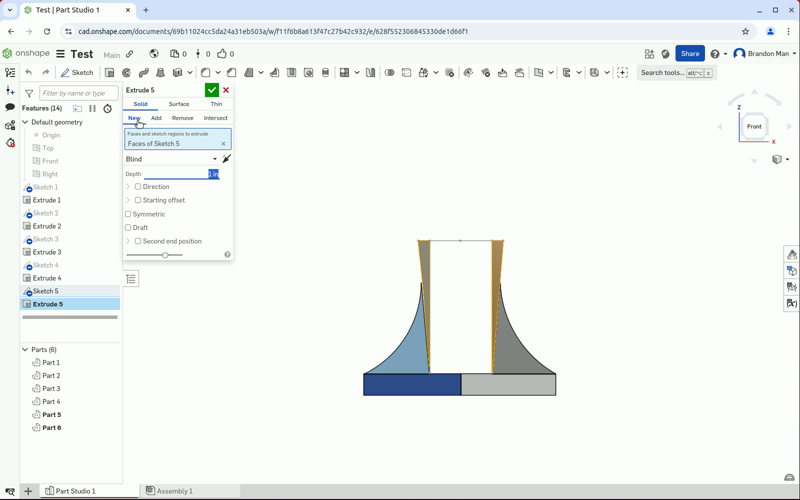
text(10.591)
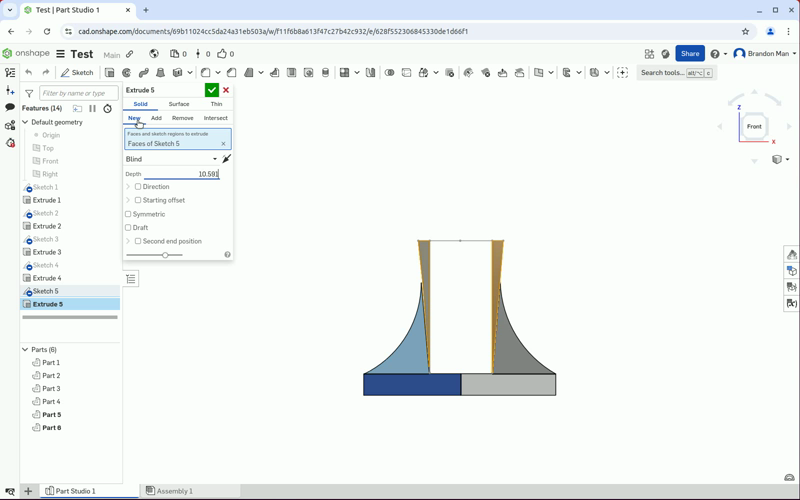
key(enter)
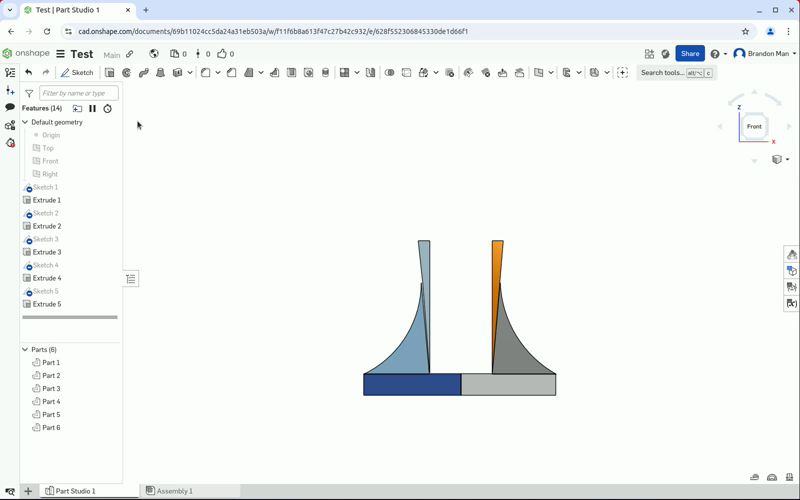
key(shift+h)
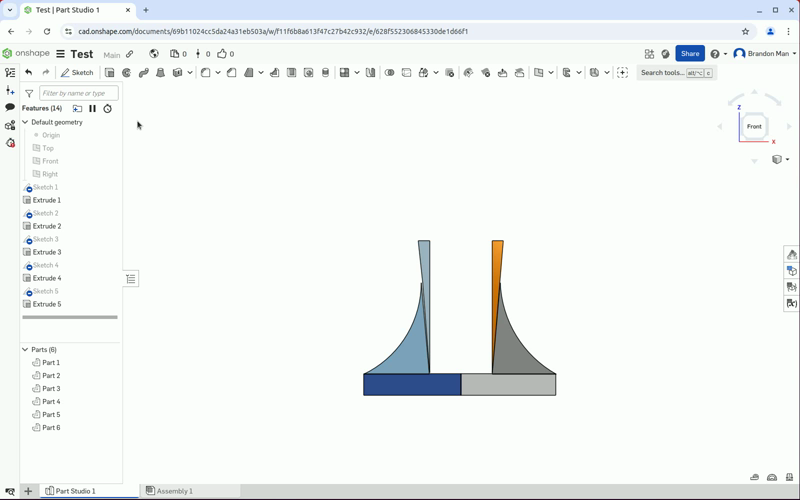
key(shift+h)
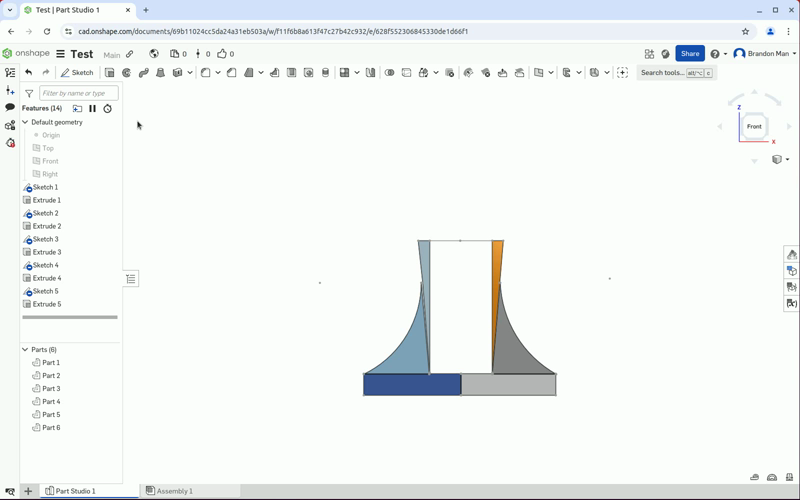
key(shift+7)
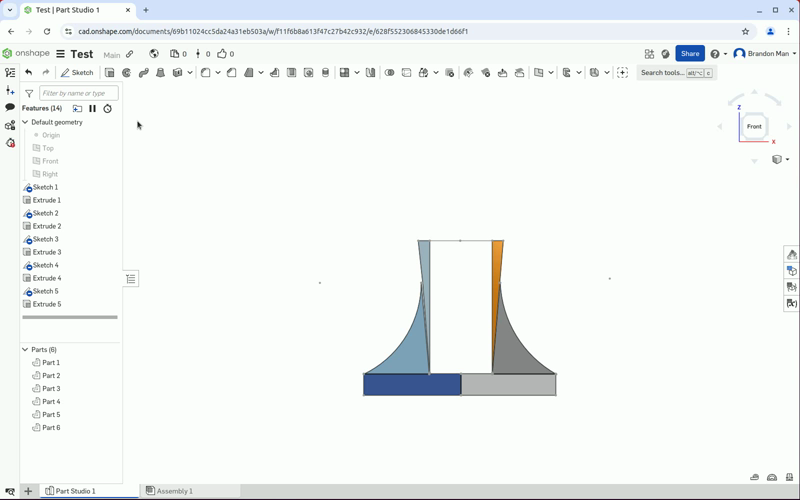
key(left, 2)
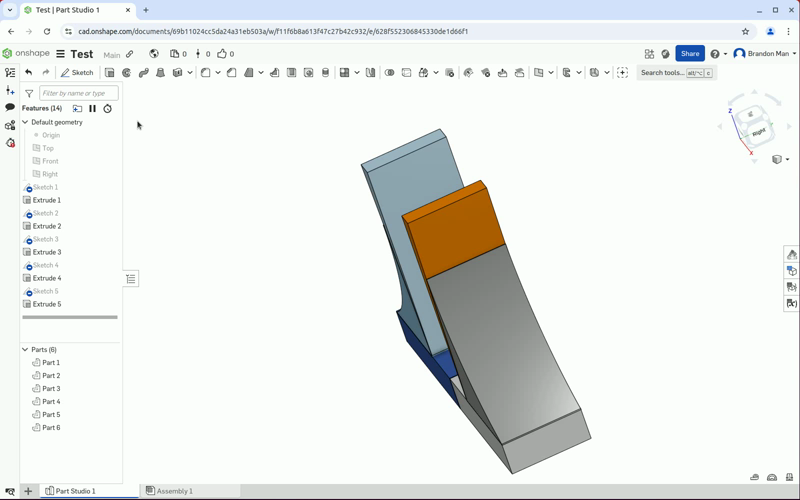
key(down, 2)
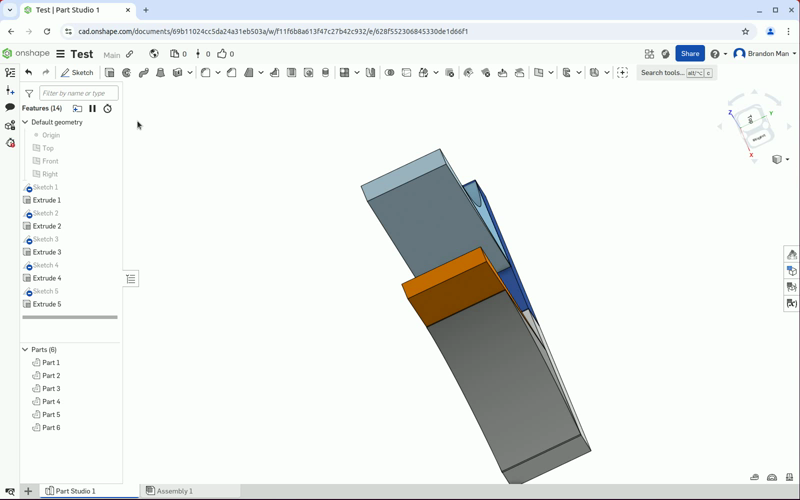
key(up, 2)
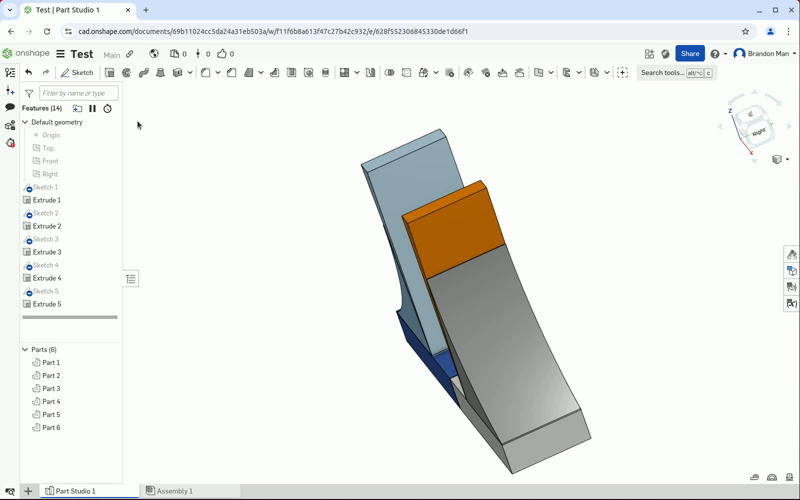
key(right, 2)
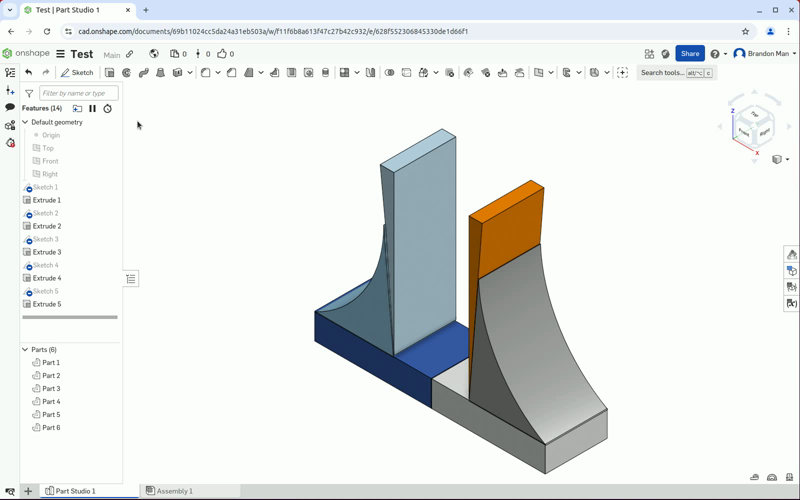
mouse_move(73, 189)
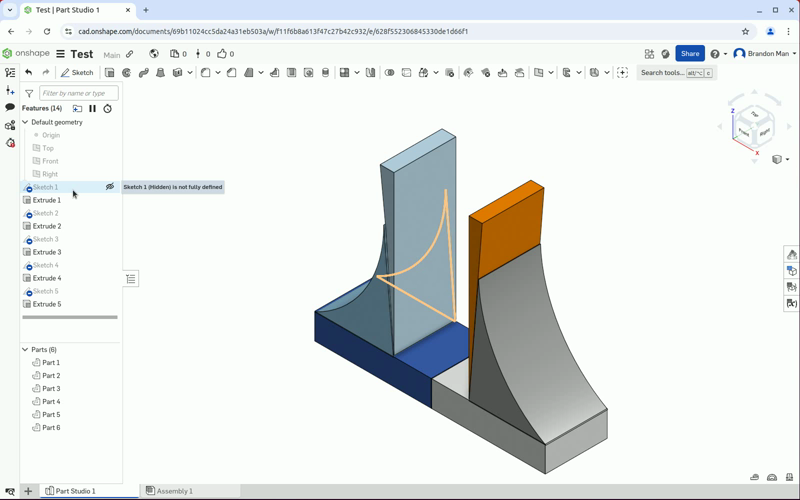
click(73, 189)